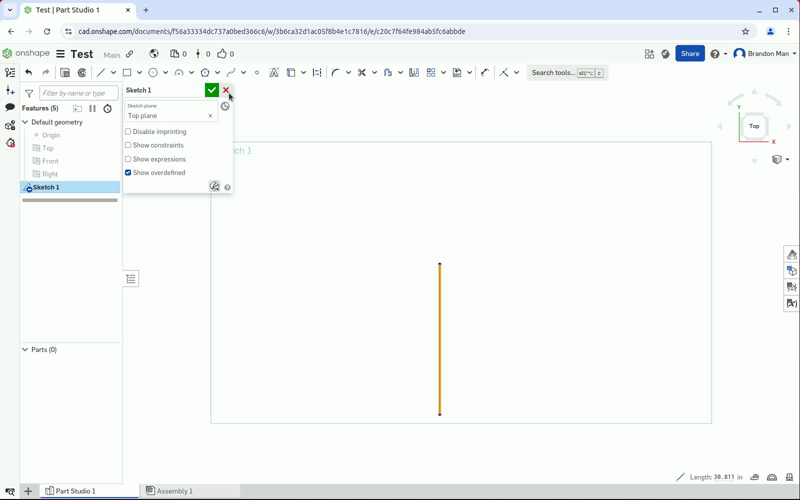
key(shift+h)
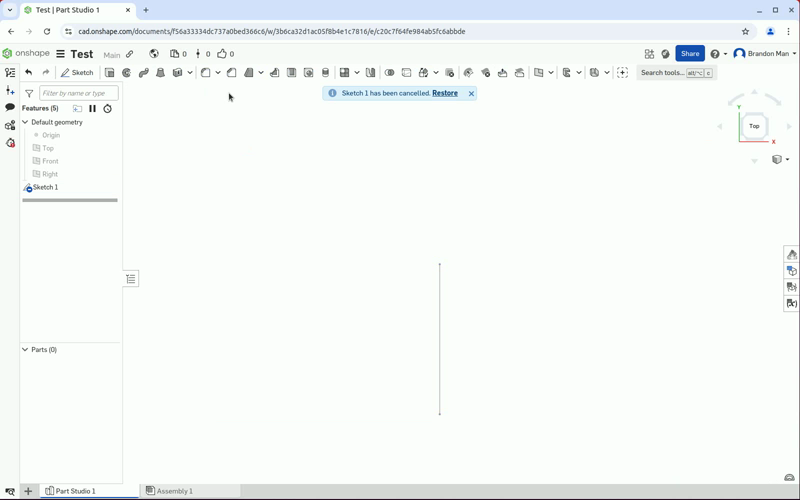
key(shift+s)
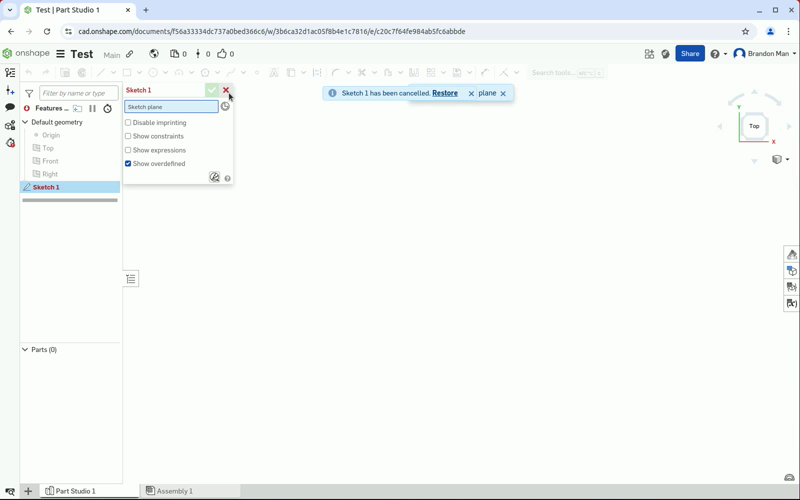
mouse_move(73, 150)
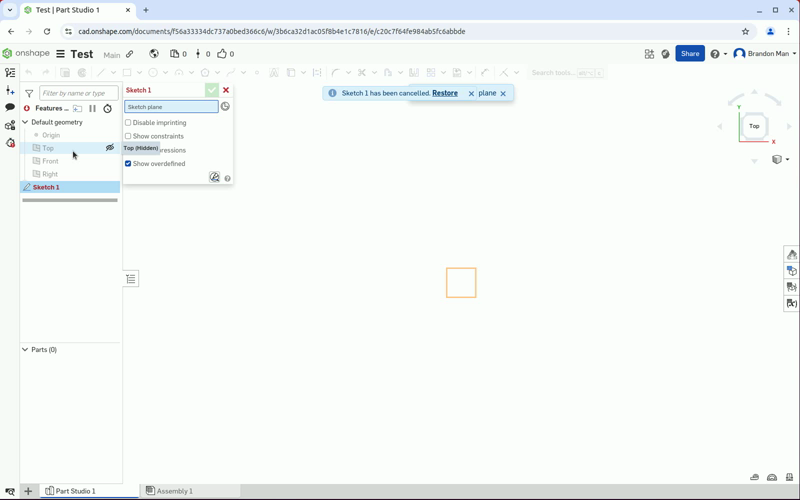
click(73, 150)
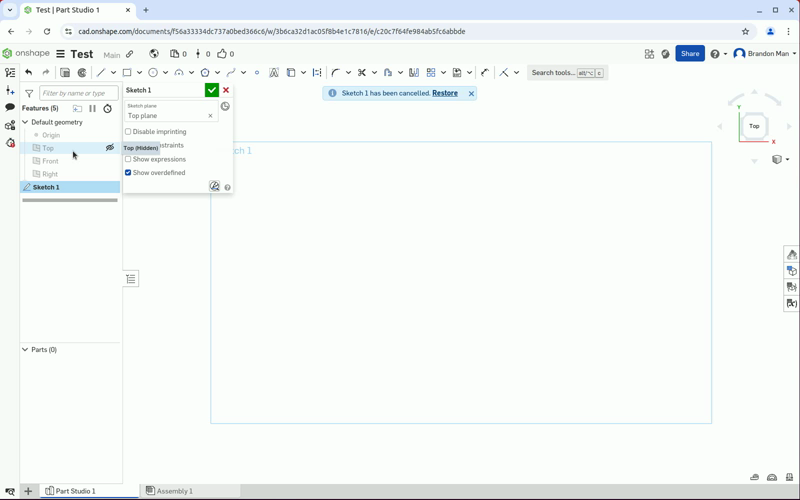
mouse_move(73, 352)
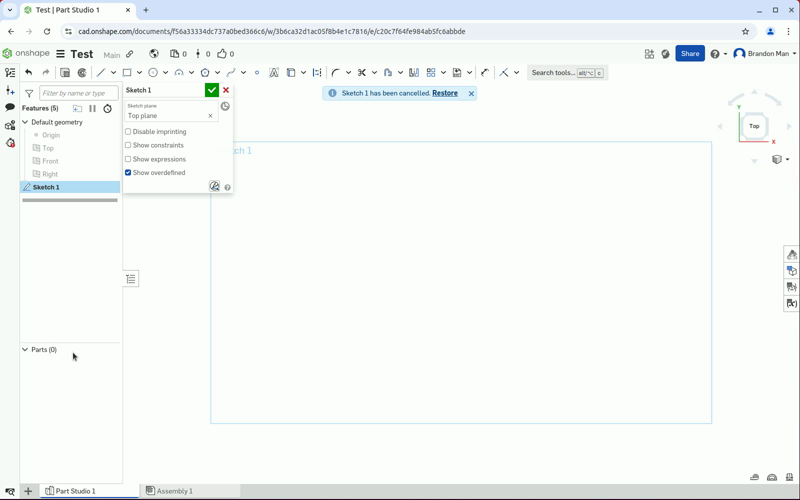
key(y)
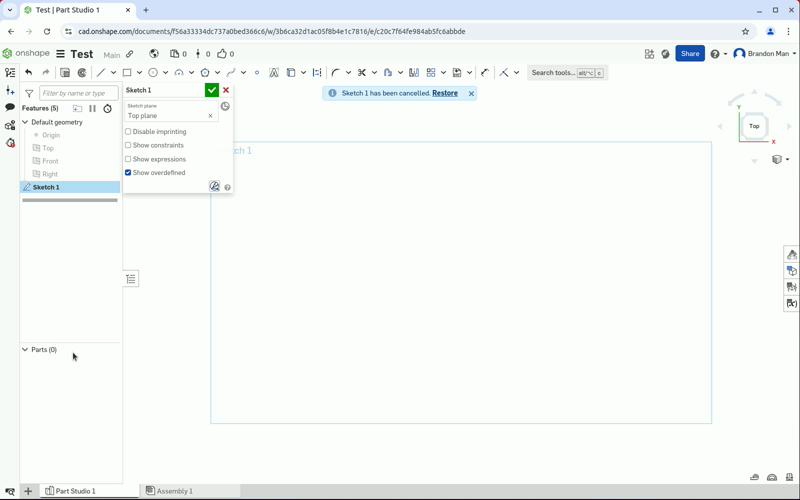
key(l)
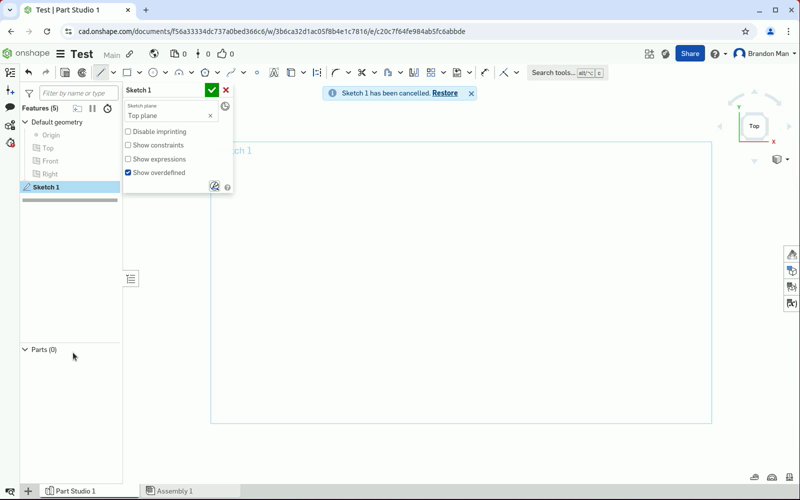
key_down(shift)
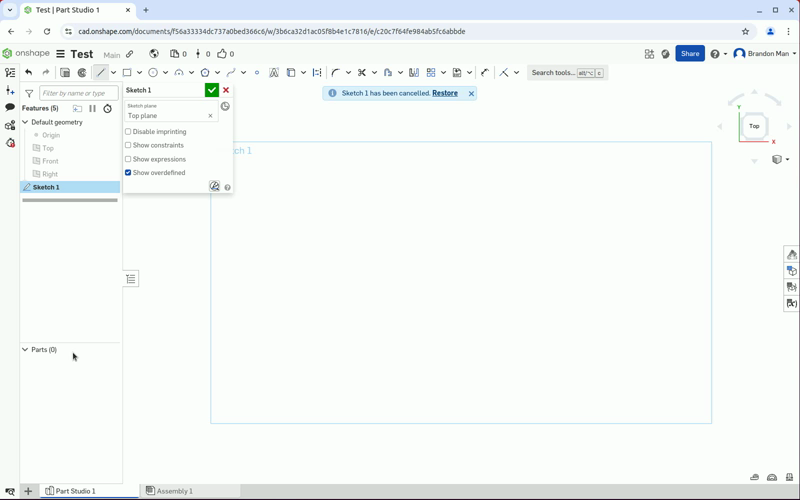
mouse_move(348, 282)
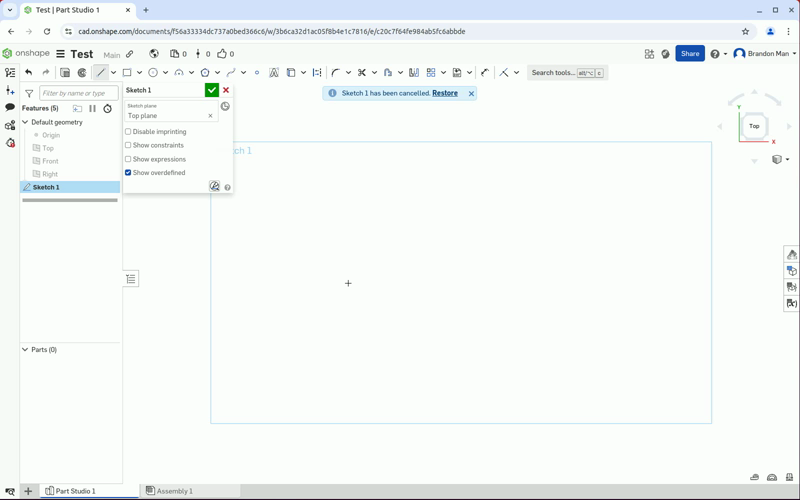
click(348, 282)
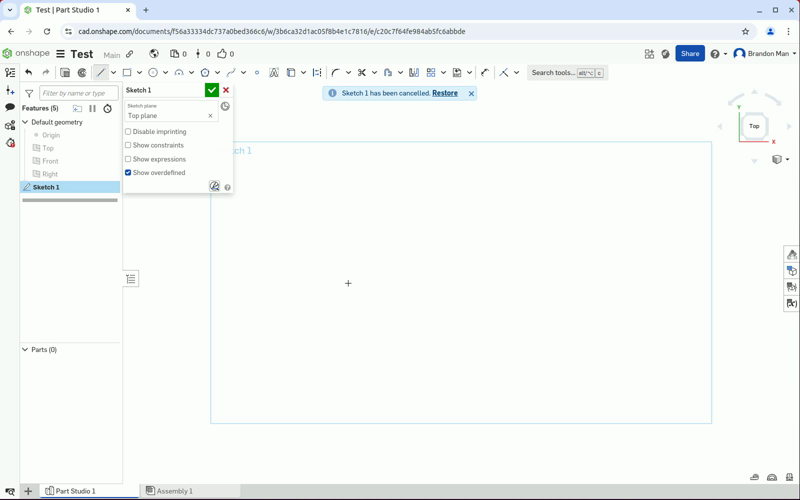
key_up(shift)
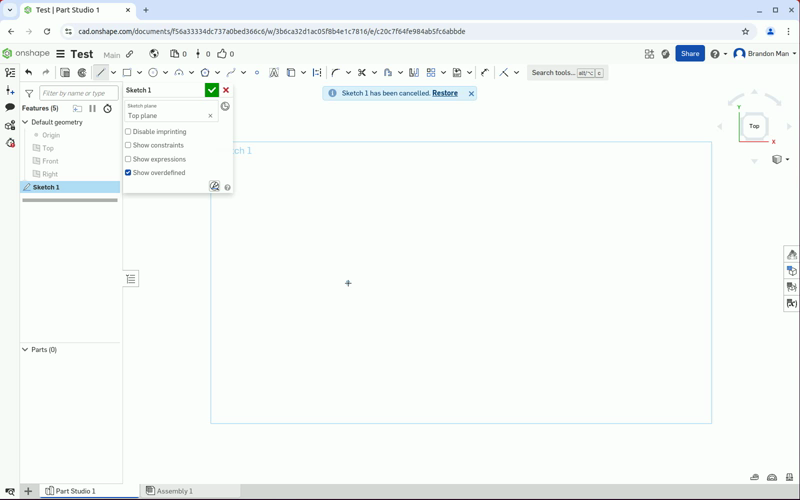
key_down(shift)
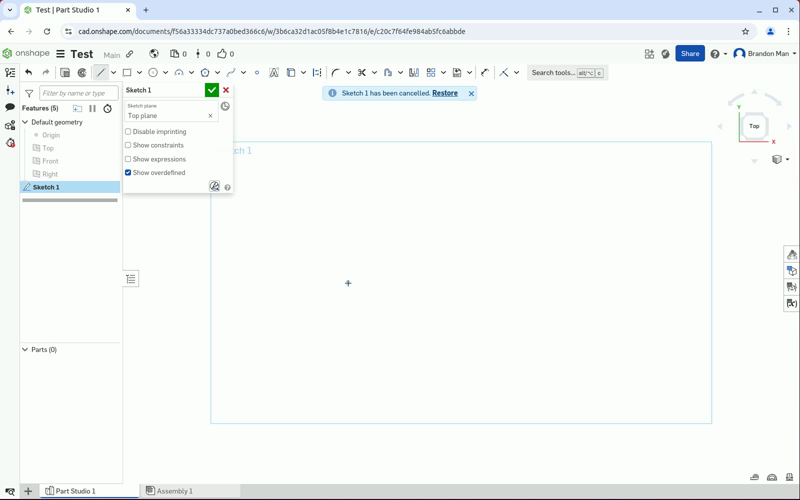
mouse_move(378, 282)
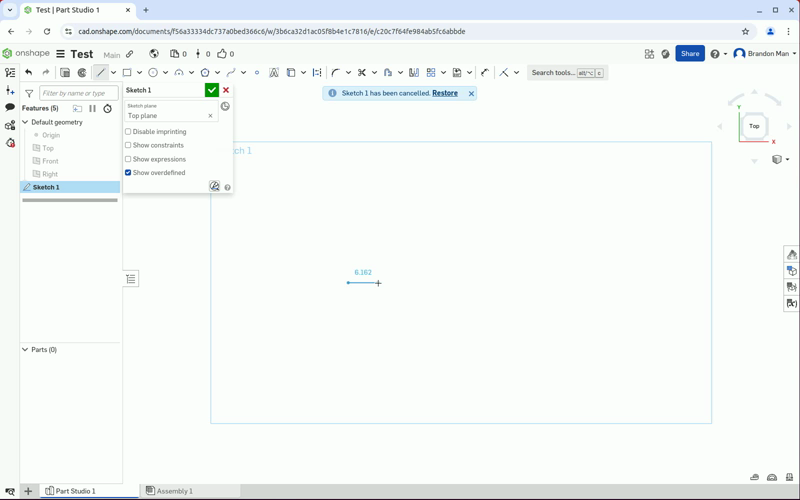
mouse_move(404, 282)
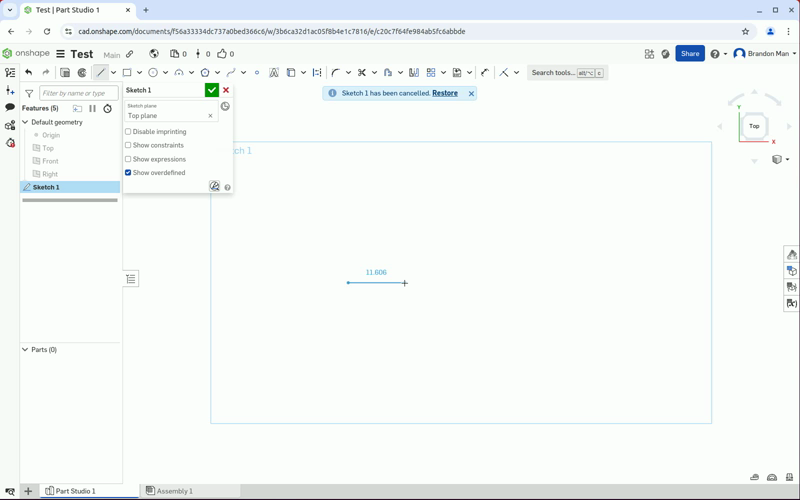
click(404, 282)
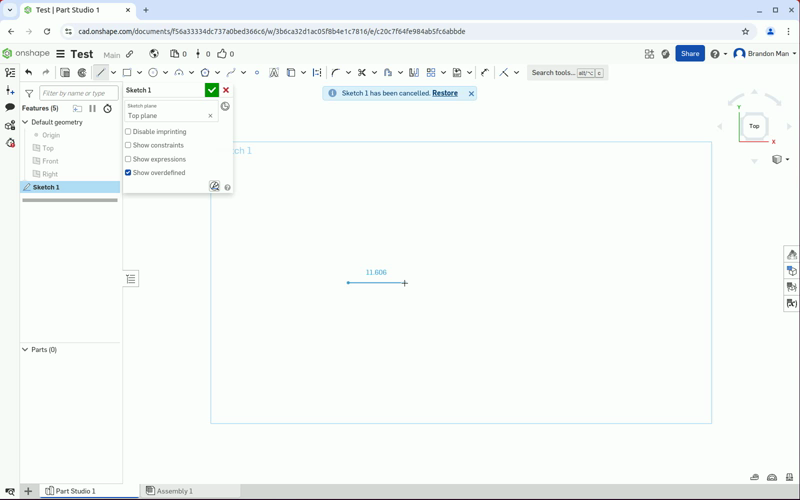
key_up(shift)
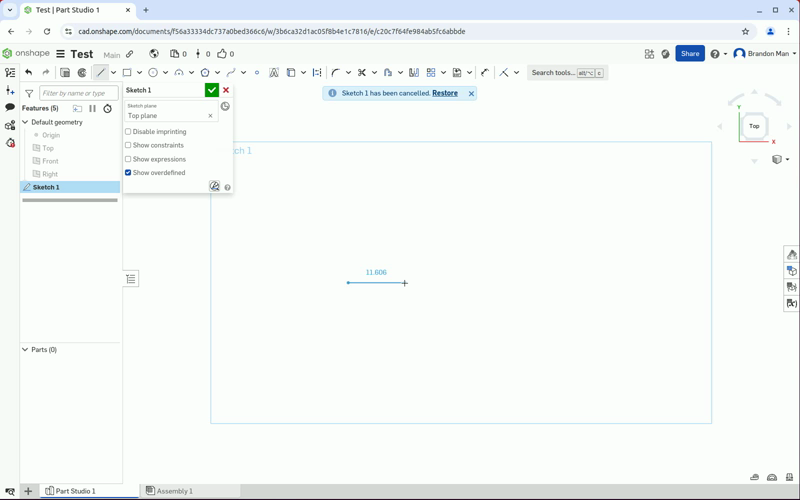
key_down(shift)
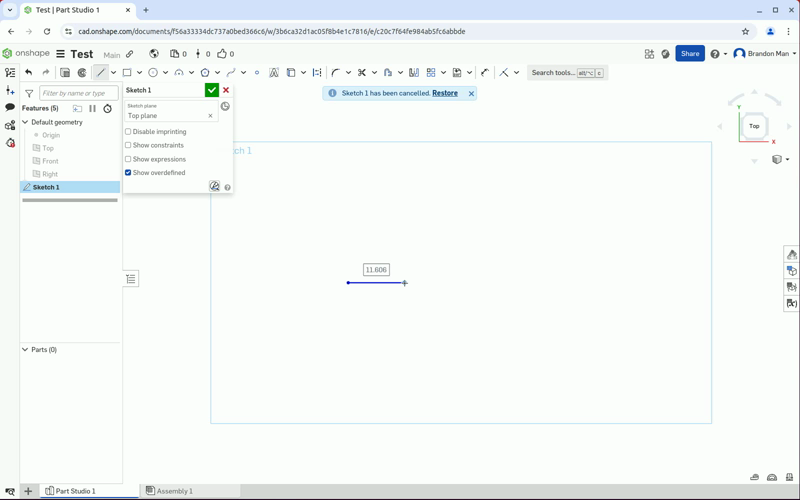
mouse_move(434, 282)
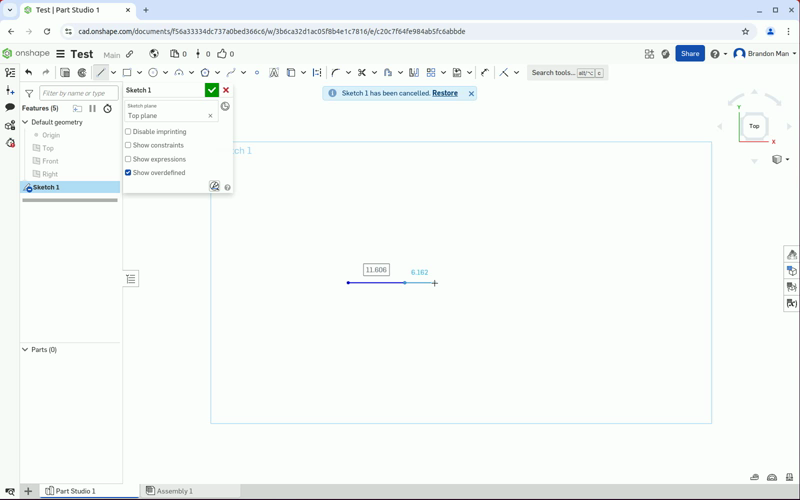
mouse_move(404, 226)
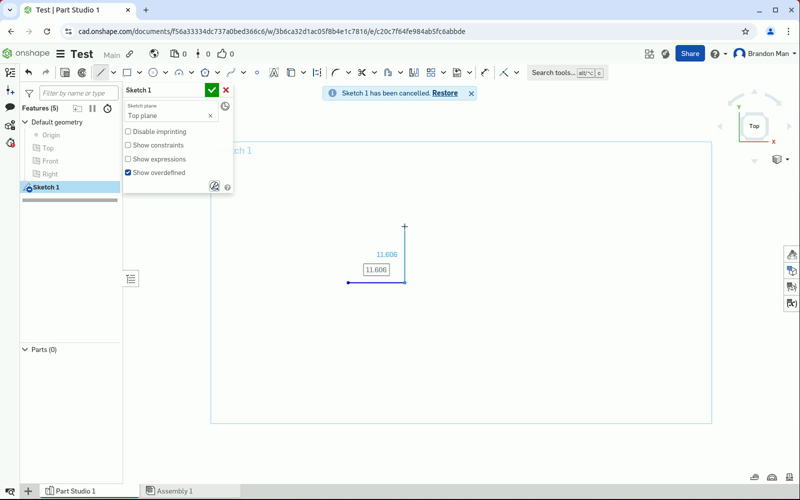
click(404, 226)
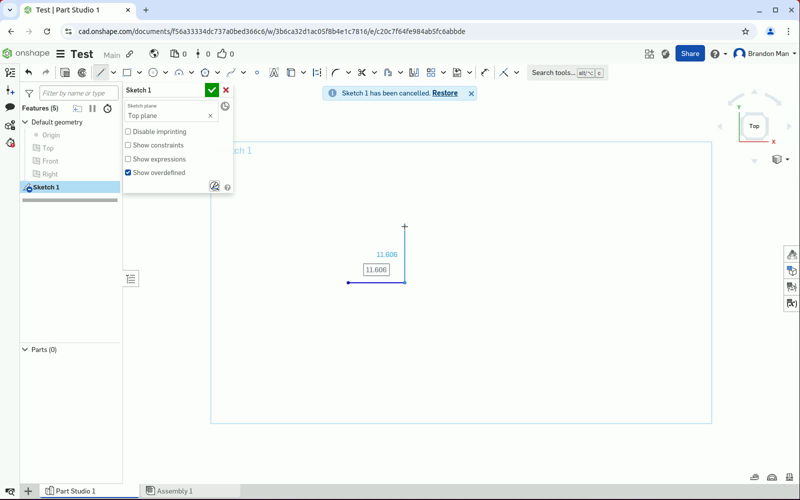
key_up(shift)
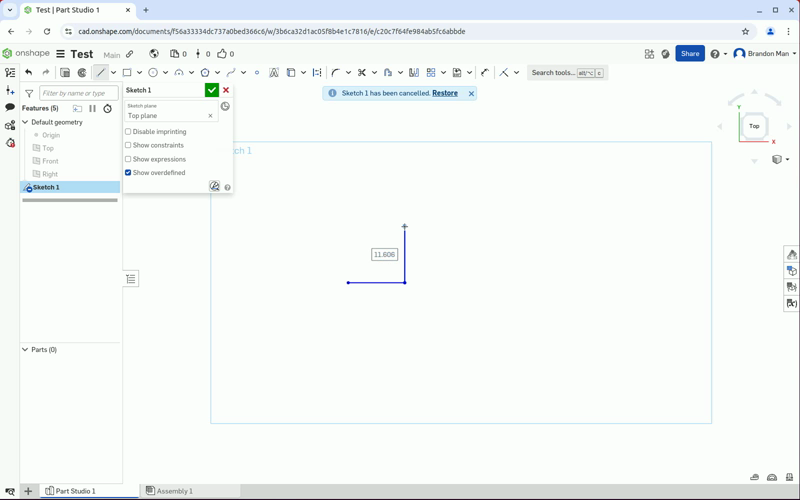
key_down(shift)
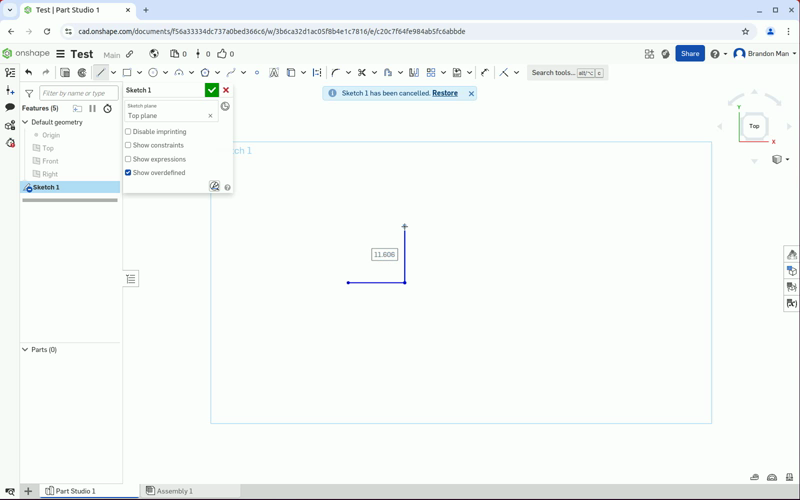
mouse_move(434, 226)
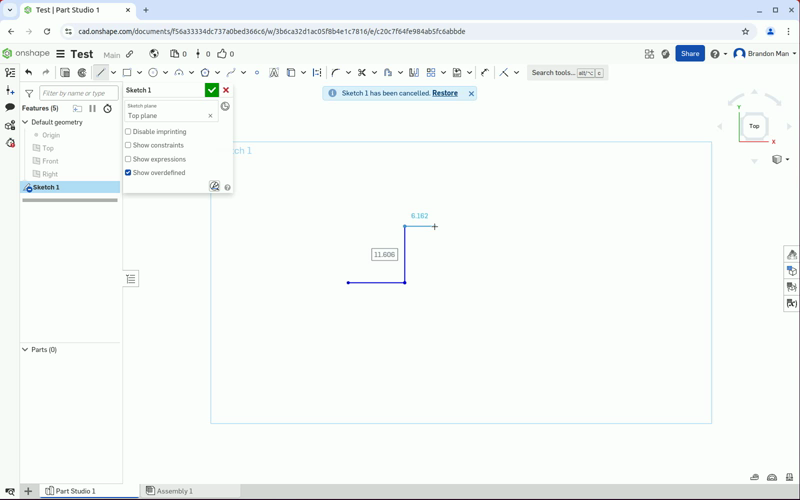
mouse_move(460, 226)
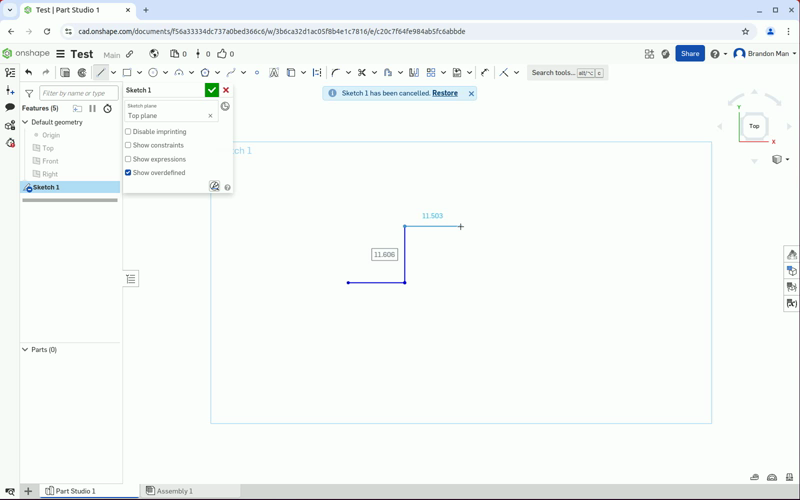
click(460, 226)
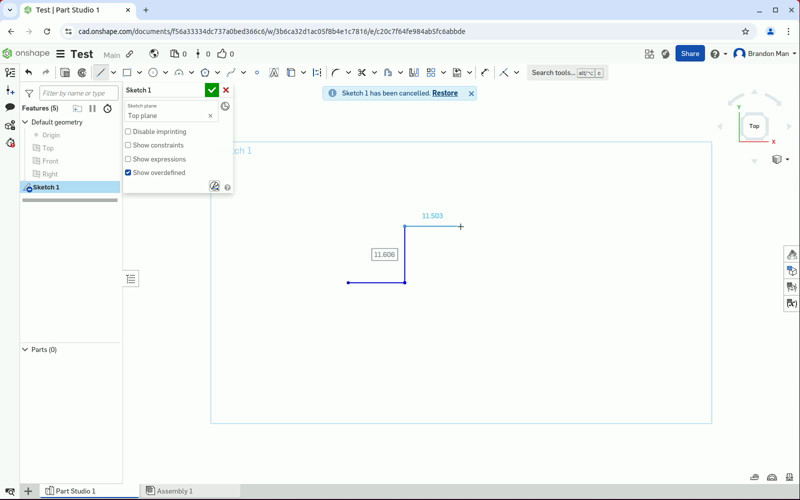
key_up(shift)
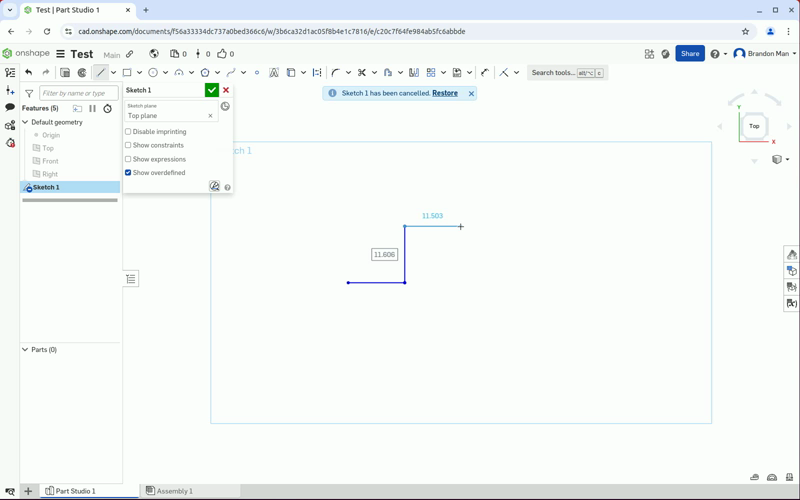
key_down(shift)
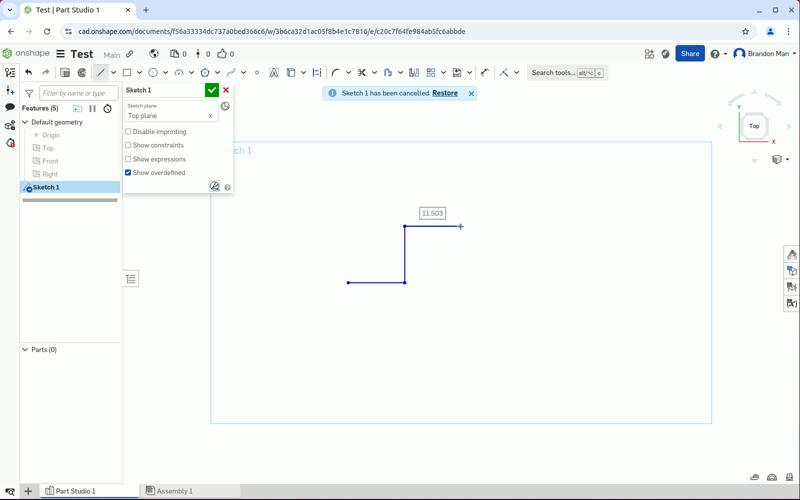
mouse_move(490, 226)
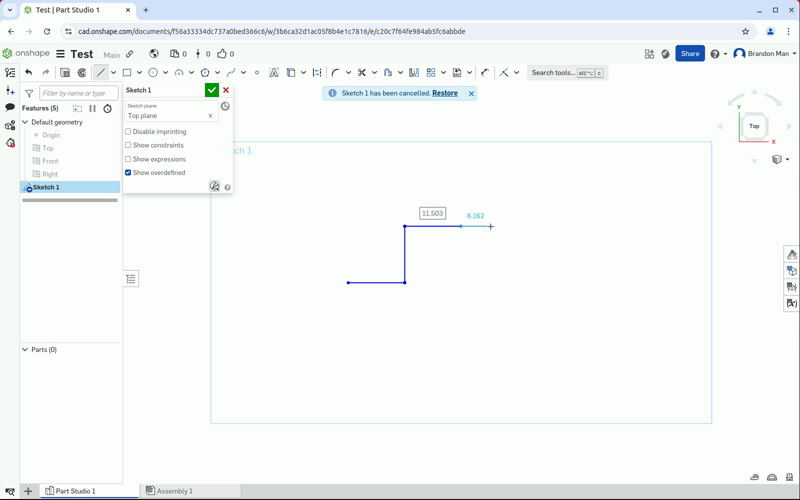
mouse_move(460, 170)
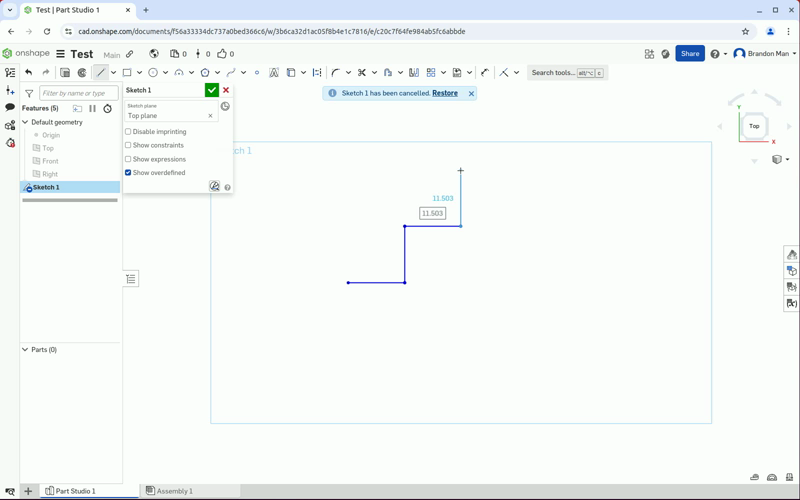
click(460, 170)
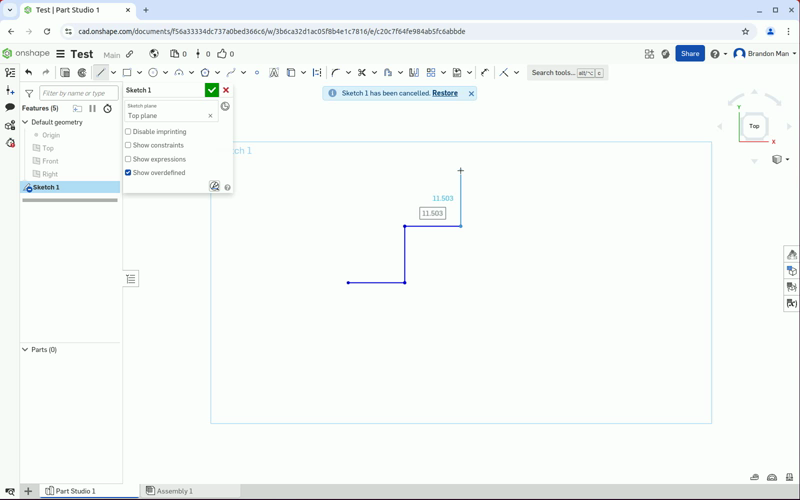
key_up(shift)
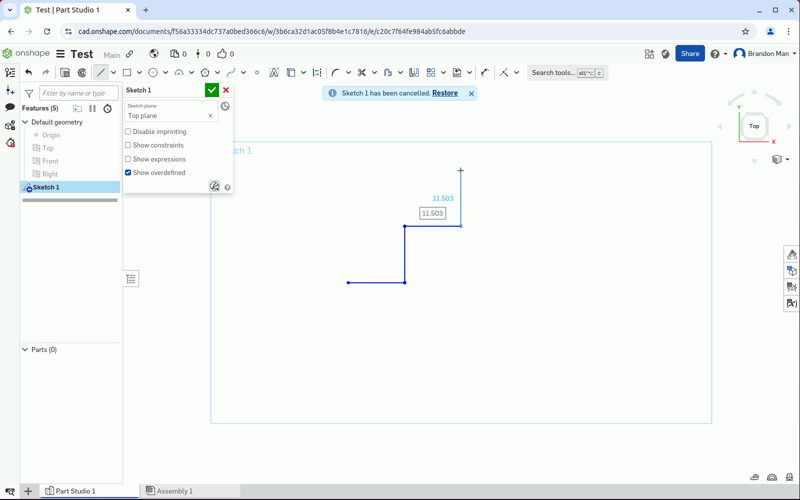
key_down(shift)
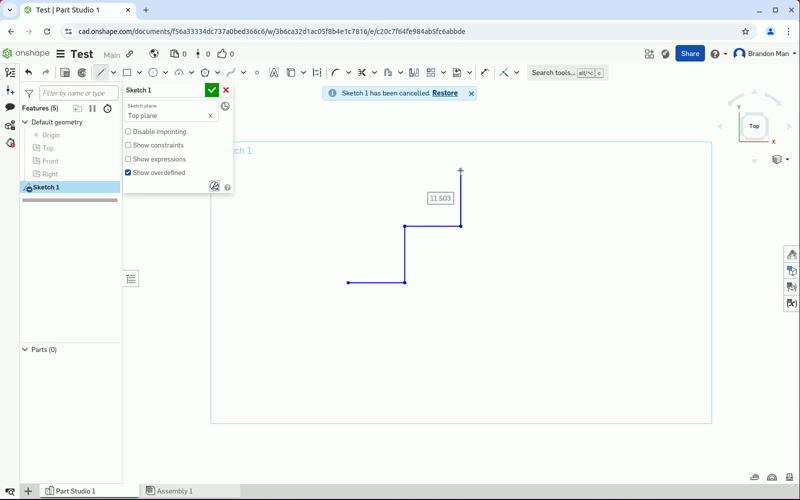
mouse_move(348, 170)
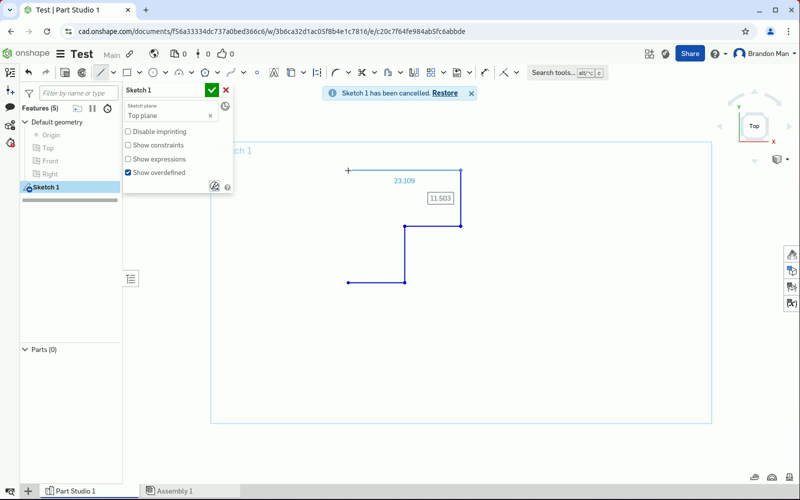
click(348, 170)
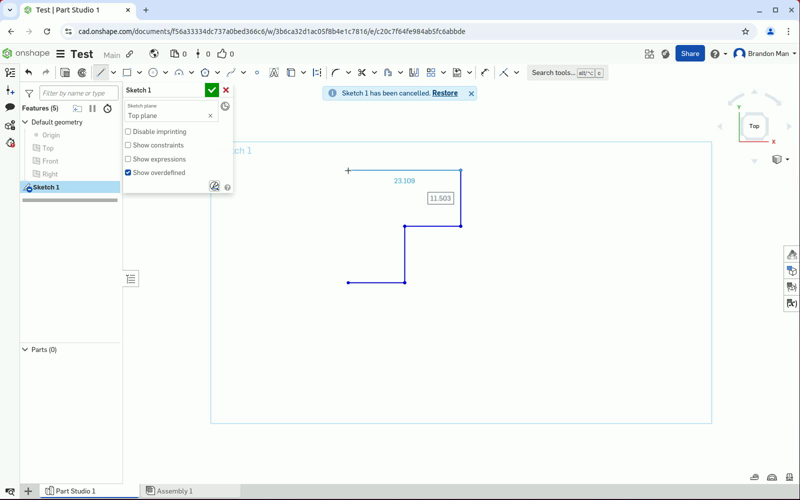
key_up(shift)
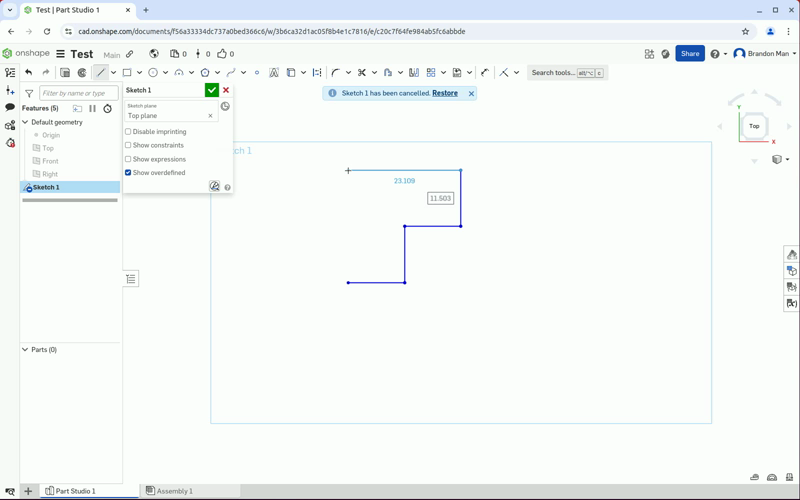
key_down(shift)
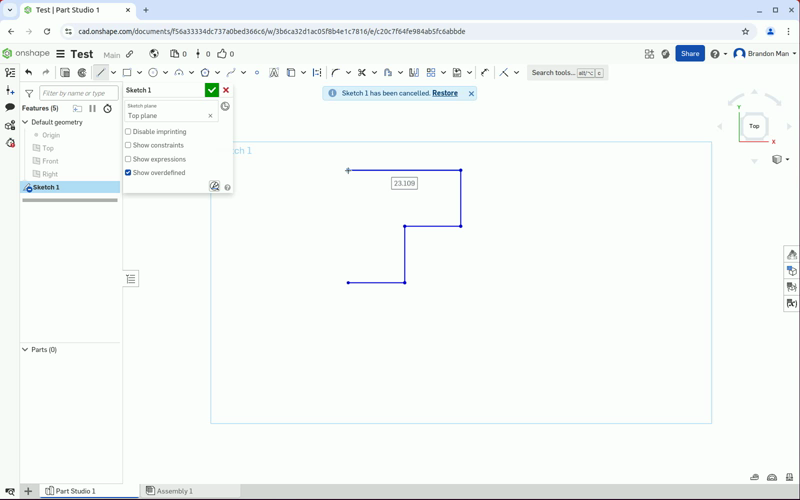
mouse_move(348, 282)
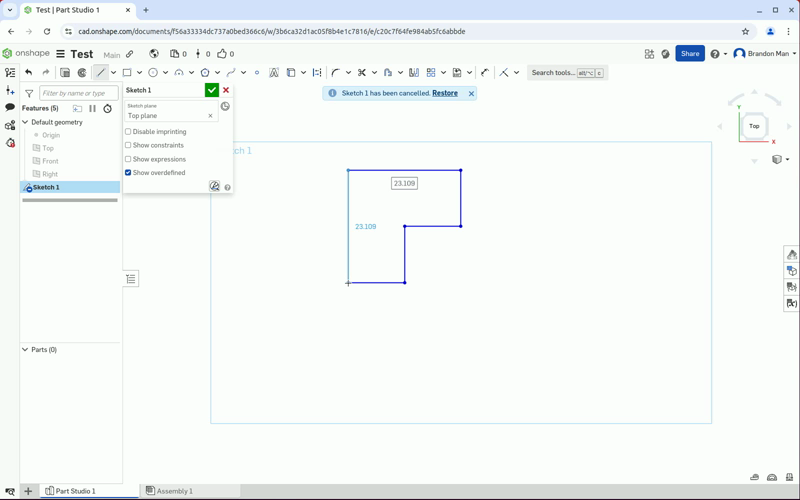
key_up(shift)
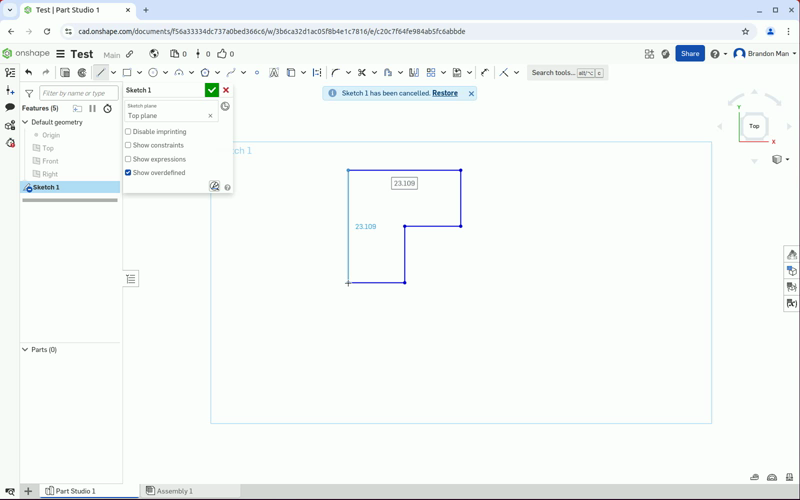
click(348, 282)
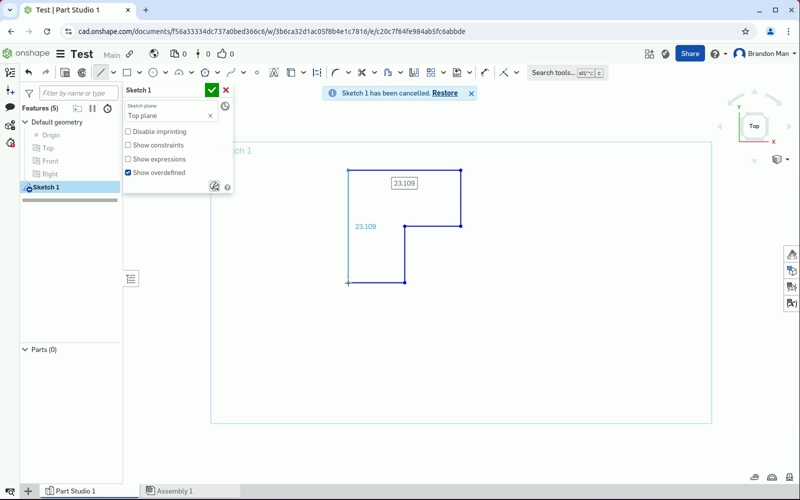
key(esc)
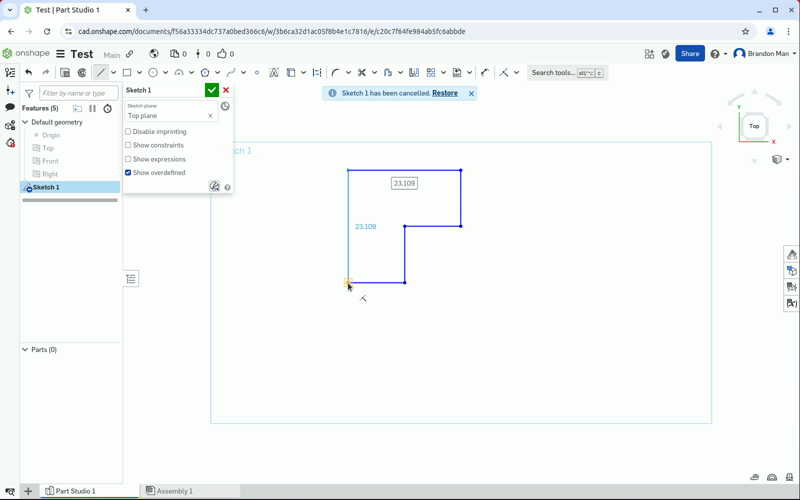
mouse_move(365, 219)
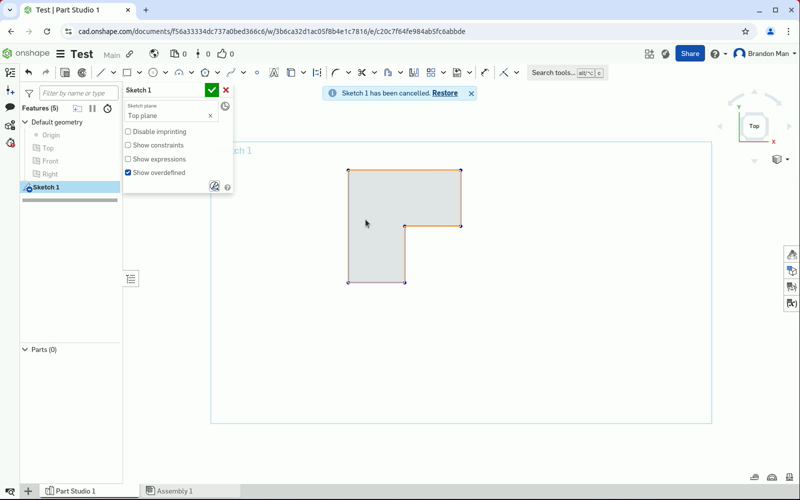
click(365, 219)
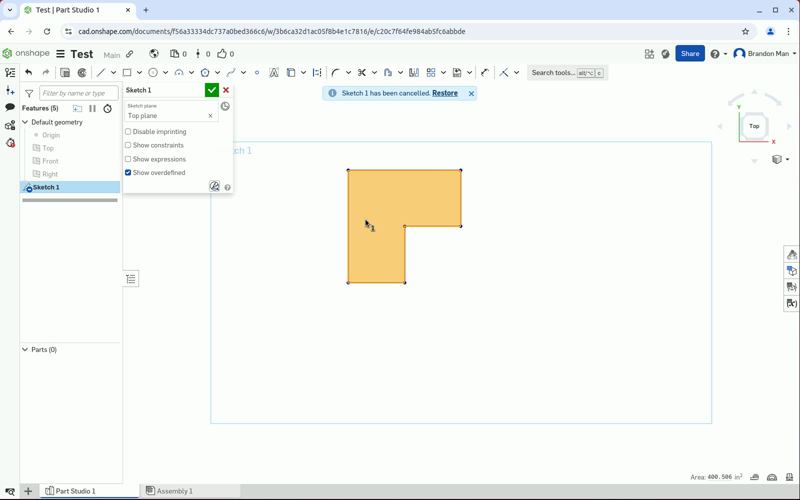
mouse_move(73, 352)
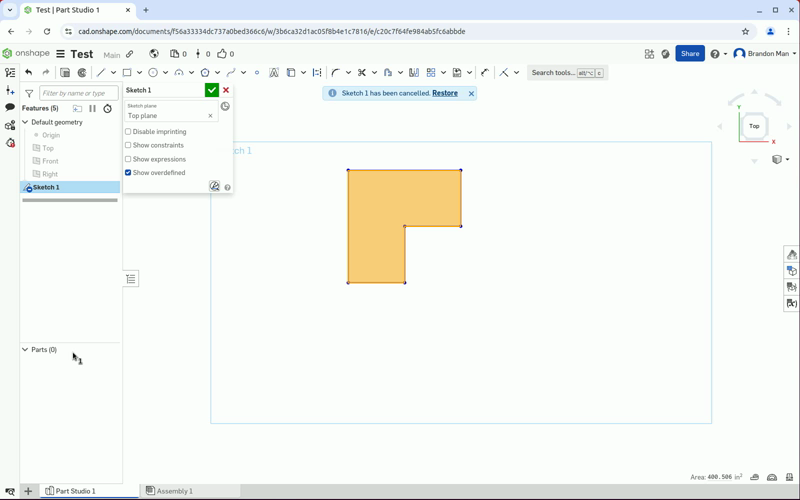
key(shift+y)
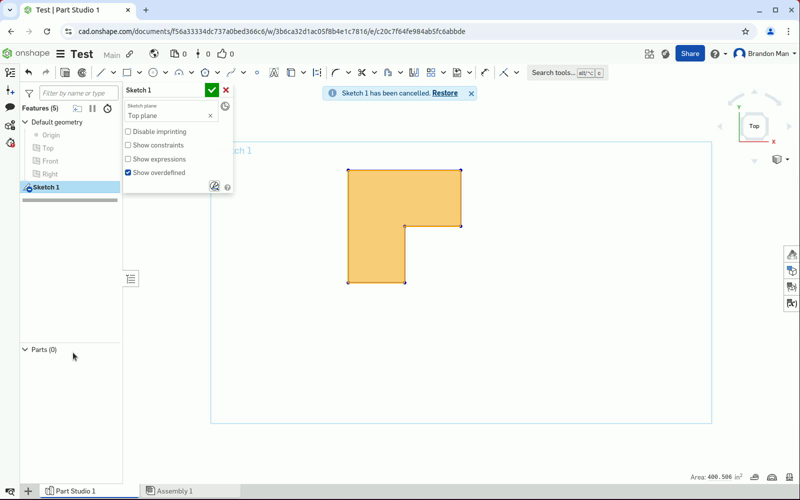
key(shift+e)
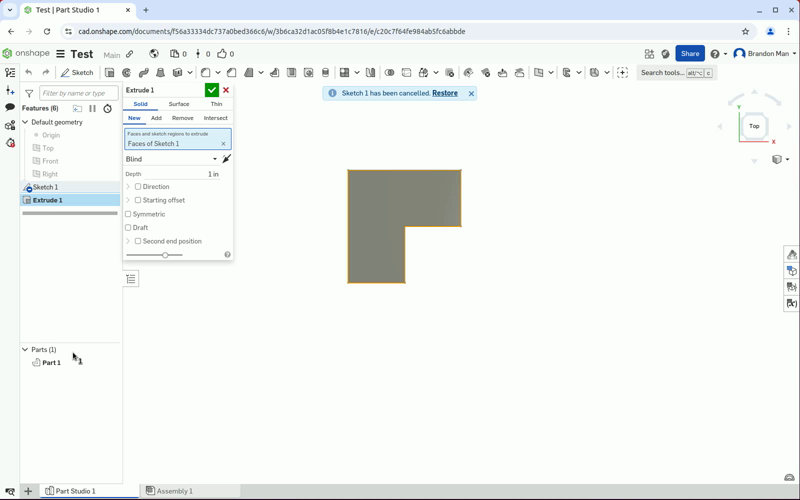
mouse_move(143, 106)
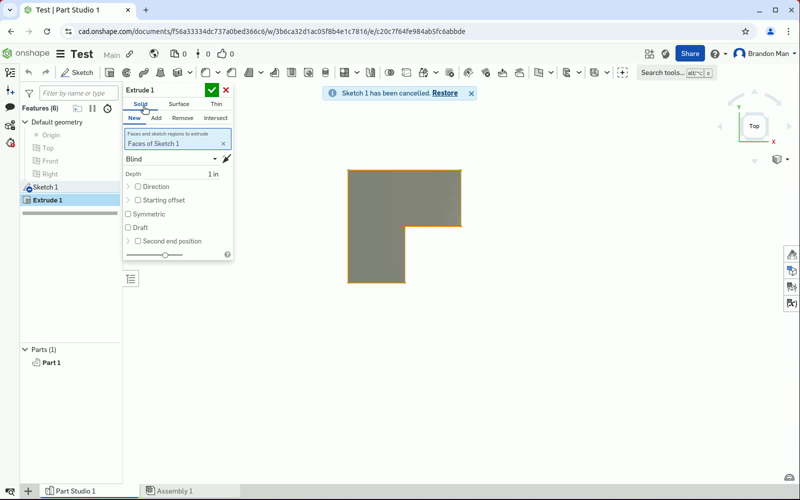
click(143, 106)
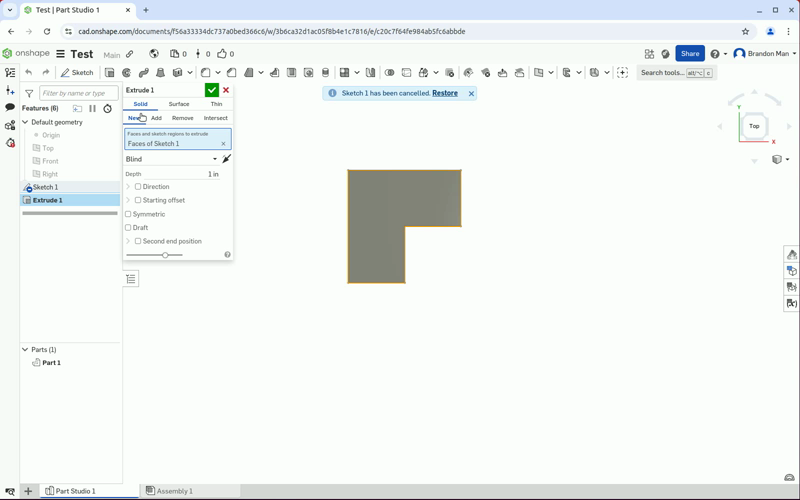
mouse_move(137, 120)
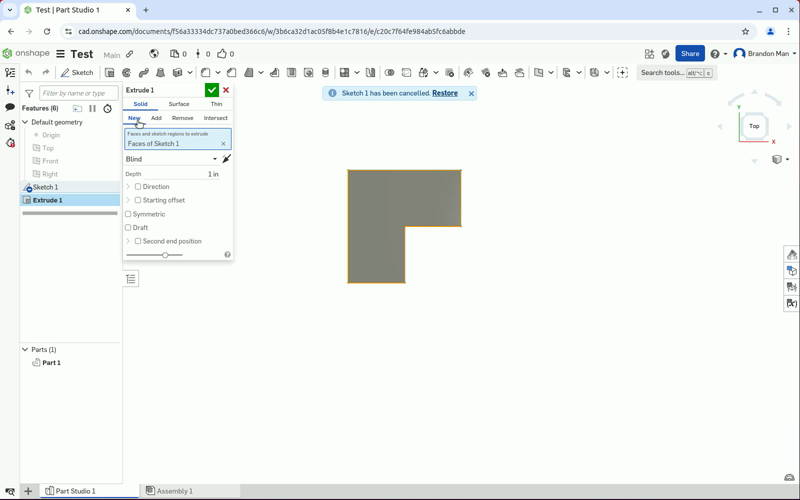
click(137, 120)
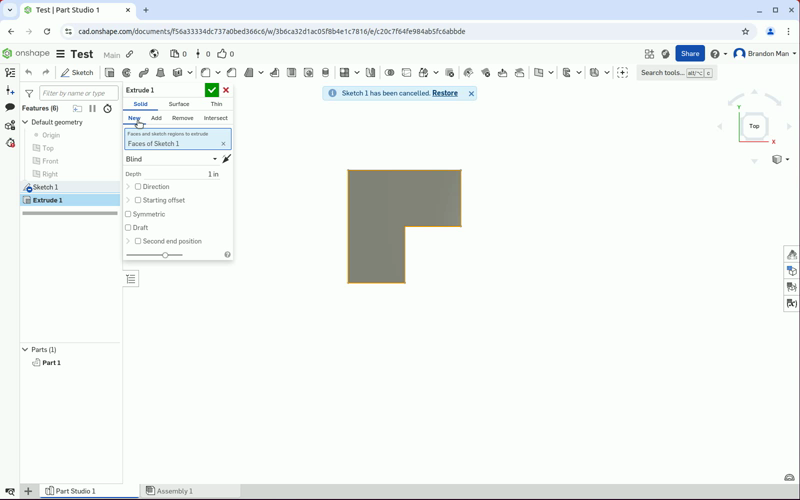
key(tab, 4)
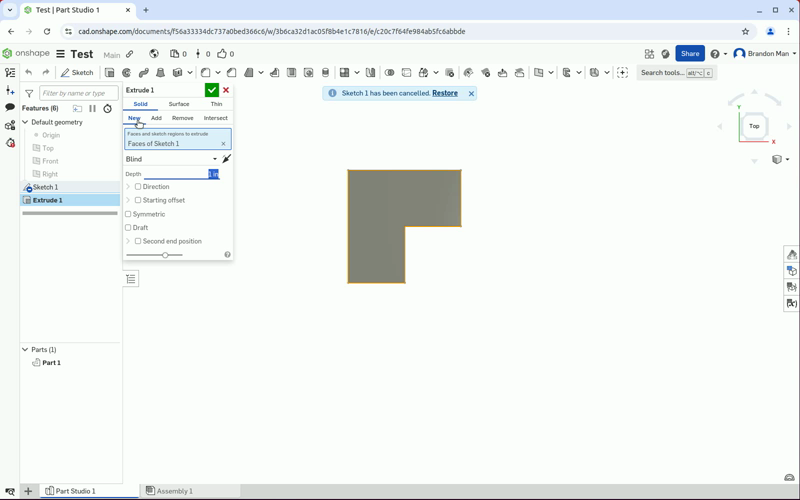
text(2.407)
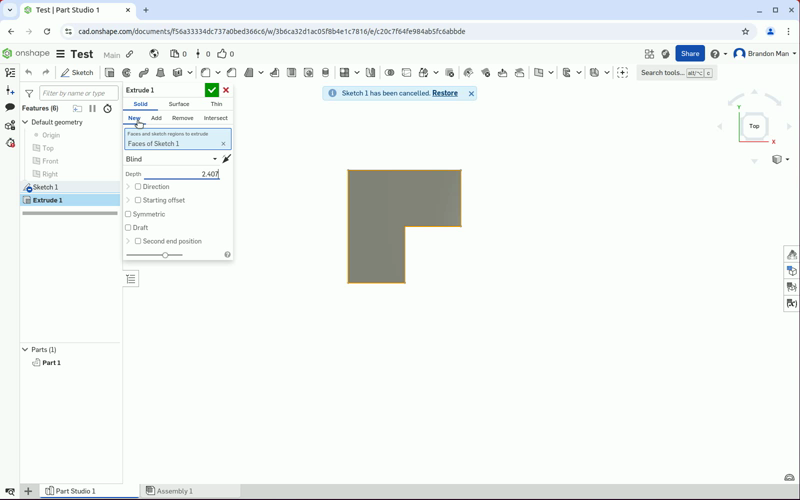
key(enter)
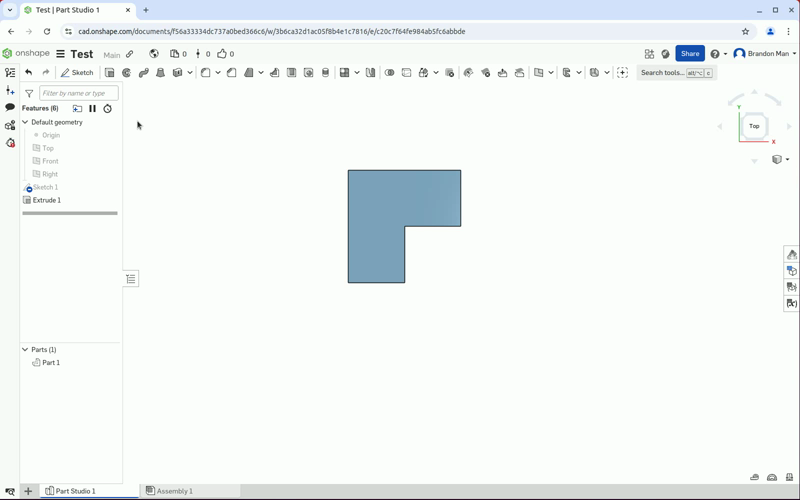
key(shift+h)
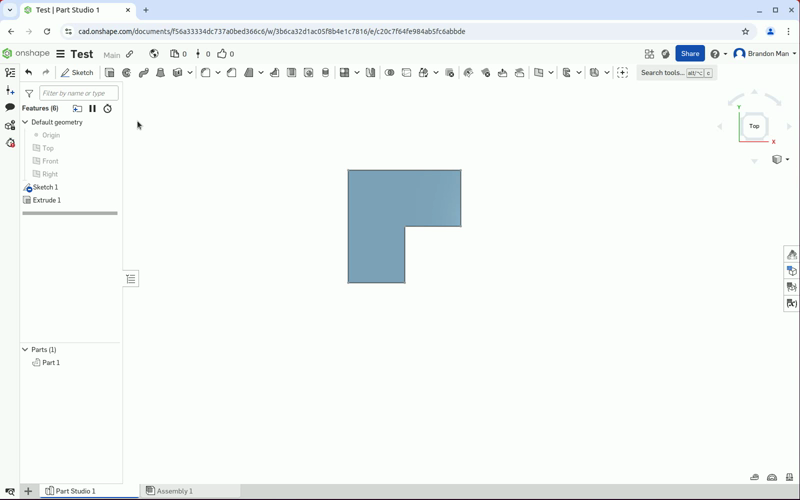
key(shift+h)
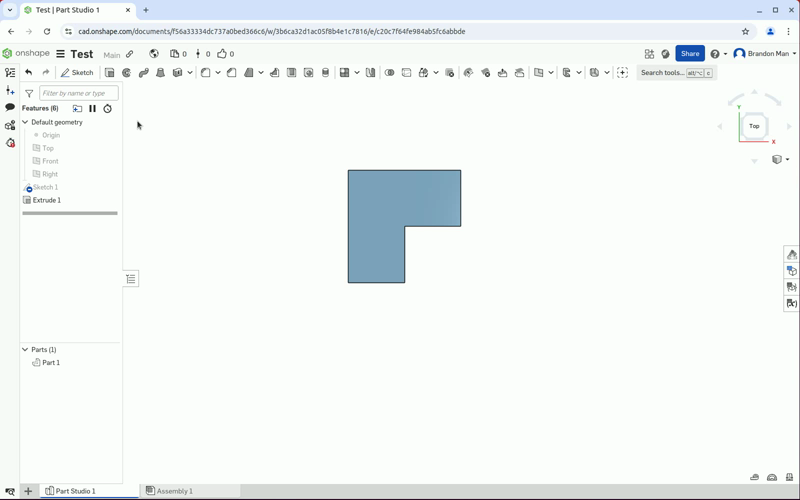
mouse_move(73, 189)
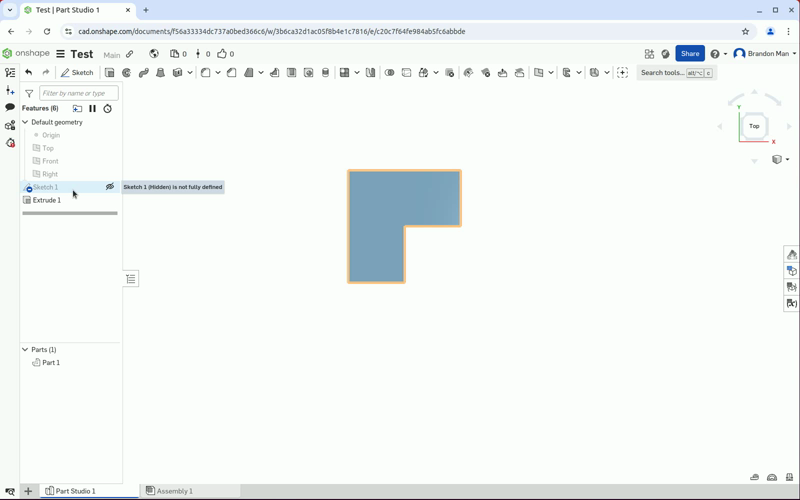
click(73, 189)
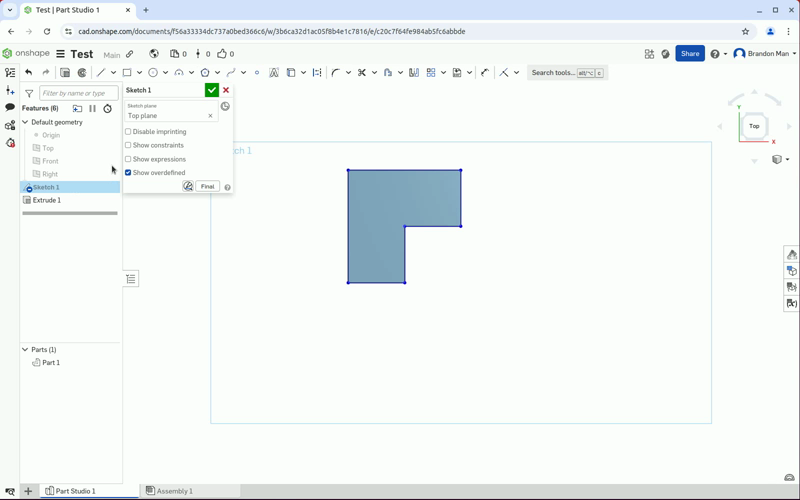
mouse_move(229, 92)
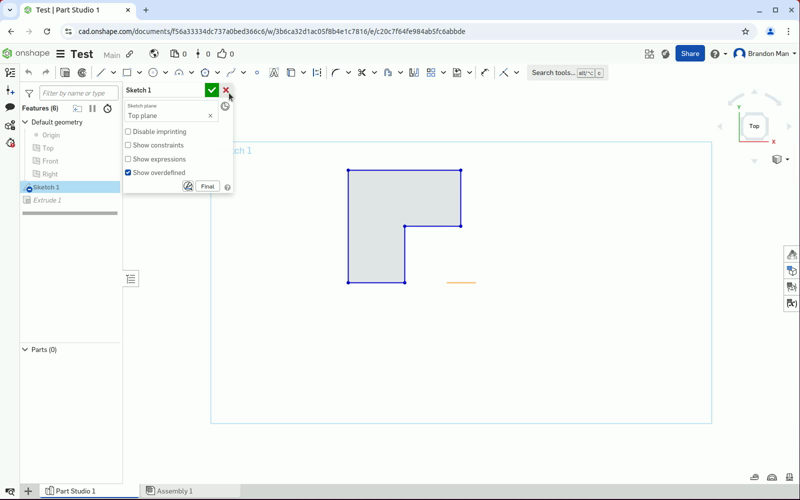
click(229, 92)
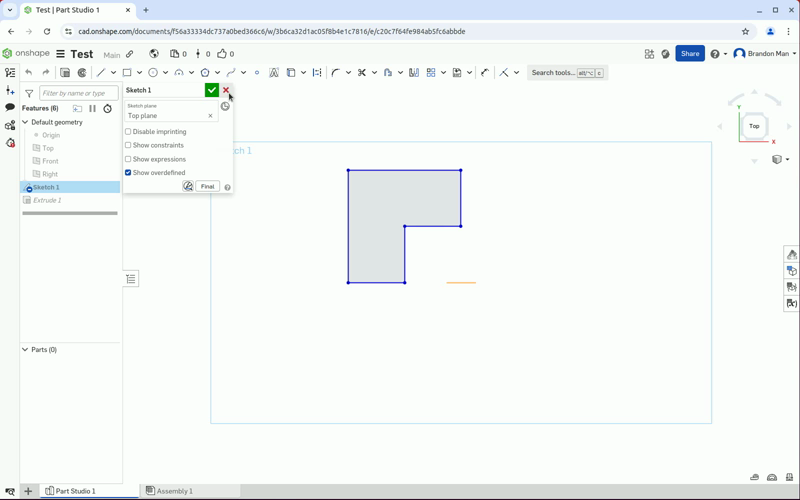
key(shift+s)
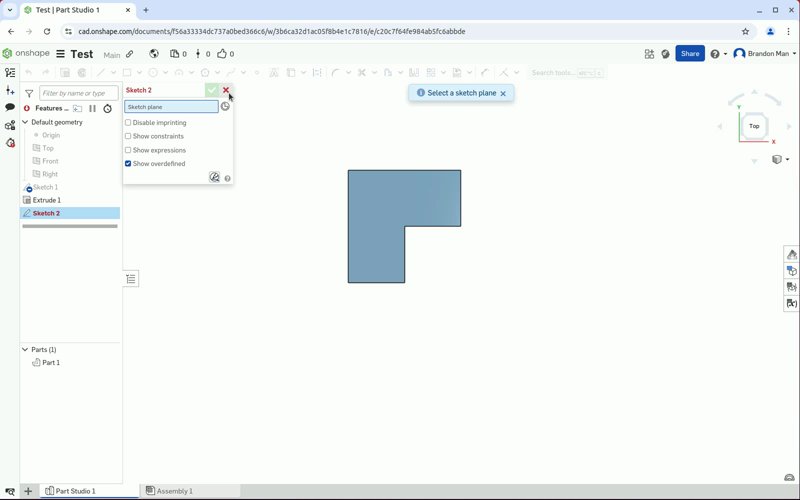
mouse_move(73, 150)
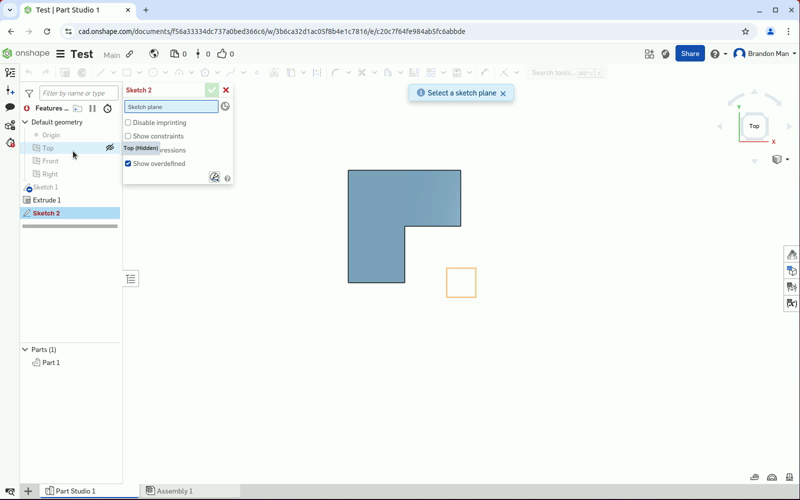
click(73, 150)
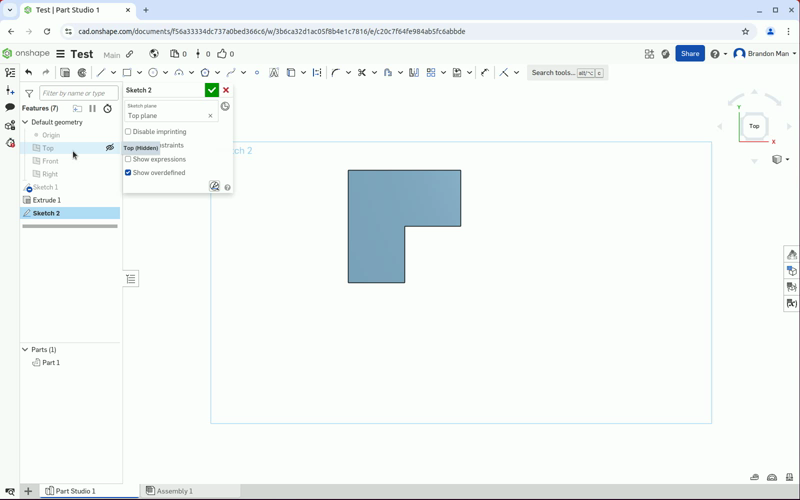
mouse_move(73, 352)
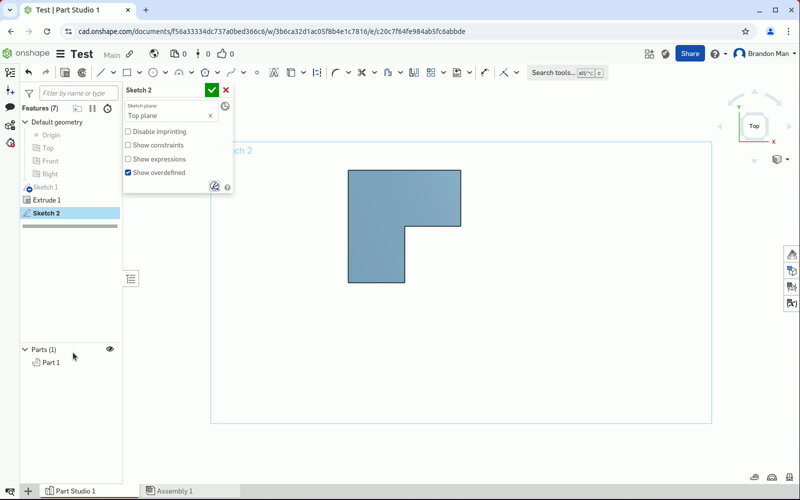
key(y)
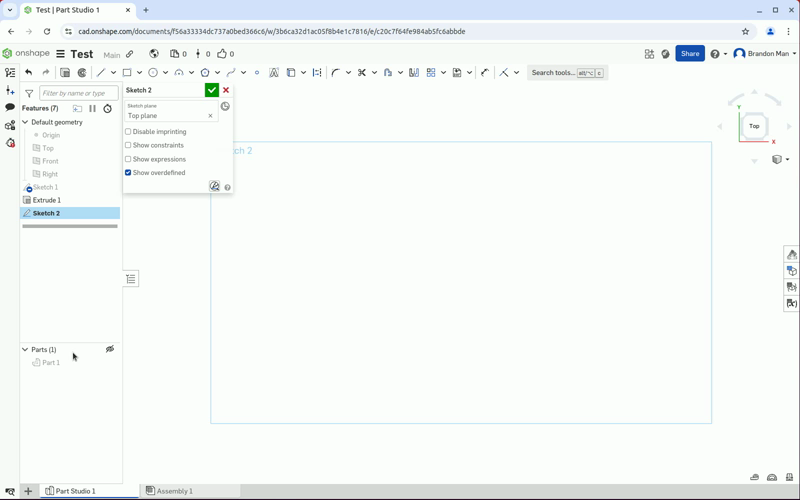
key(l)
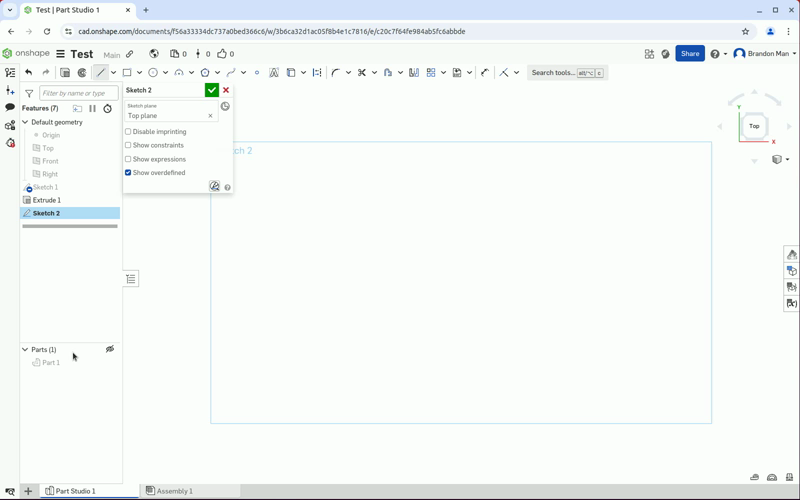
key_down(shift)
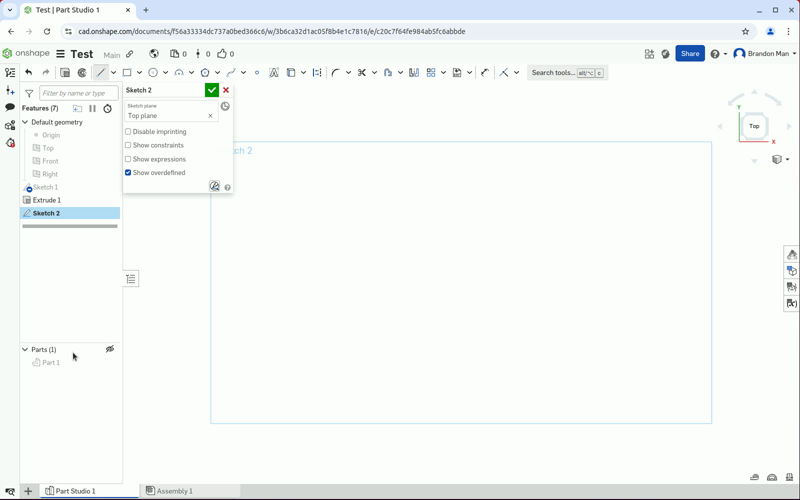
mouse_move(404, 282)
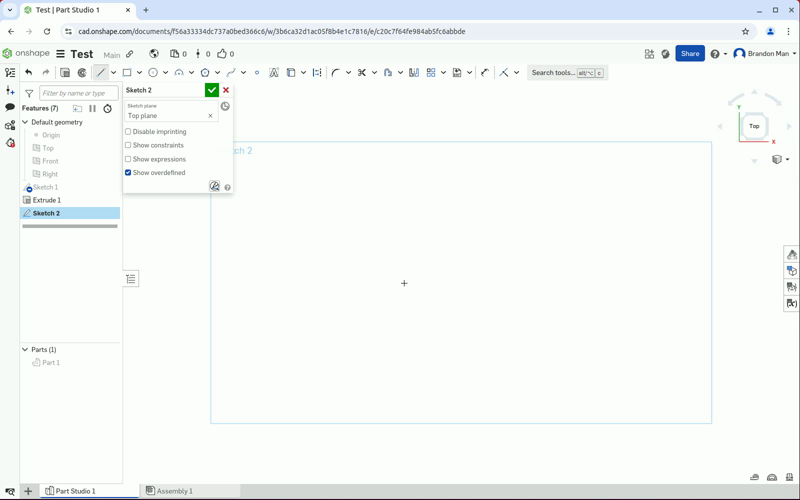
click(404, 282)
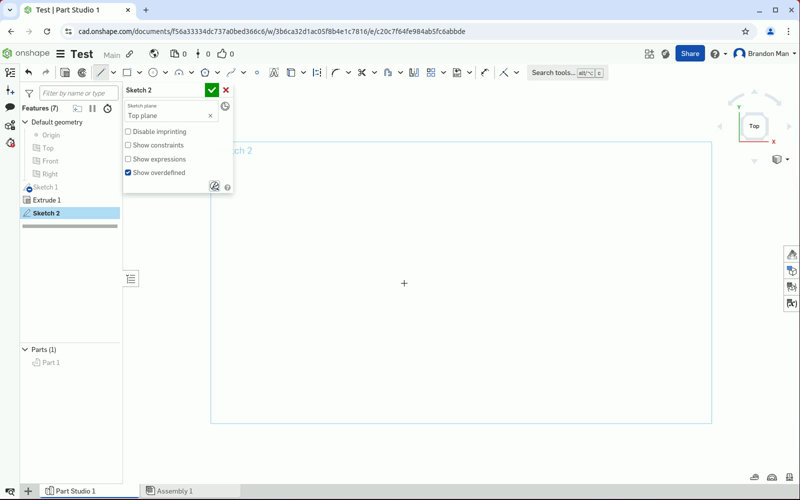
key_up(shift)
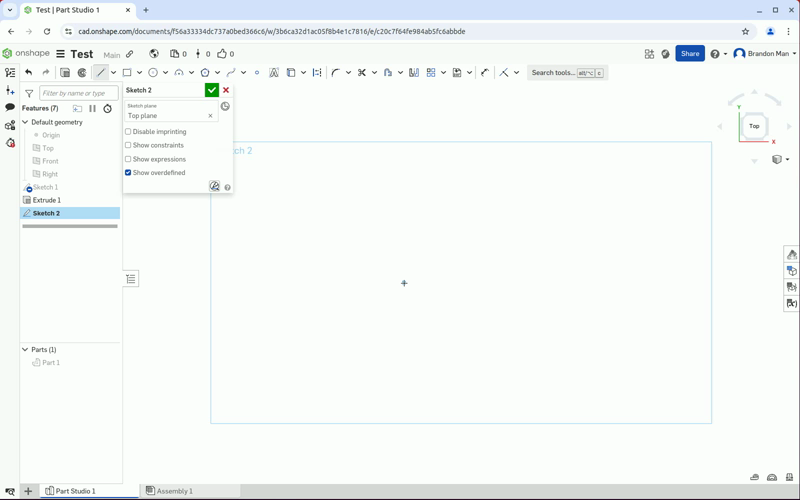
key_down(shift)
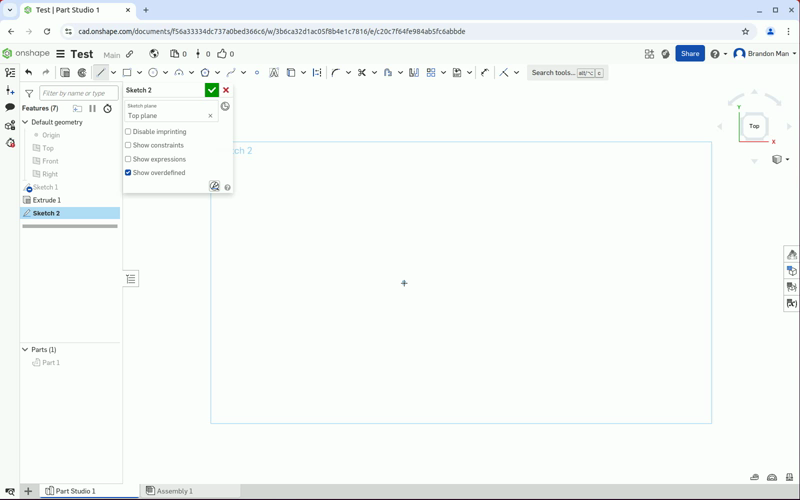
mouse_move(434, 282)
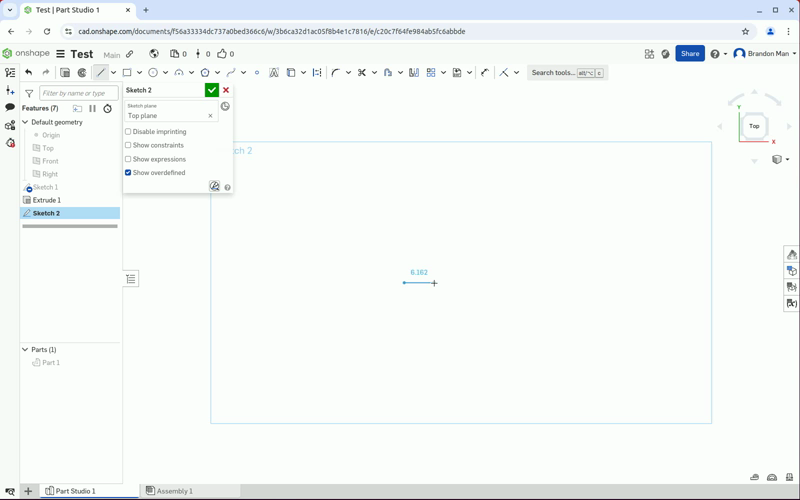
mouse_move(461, 282)
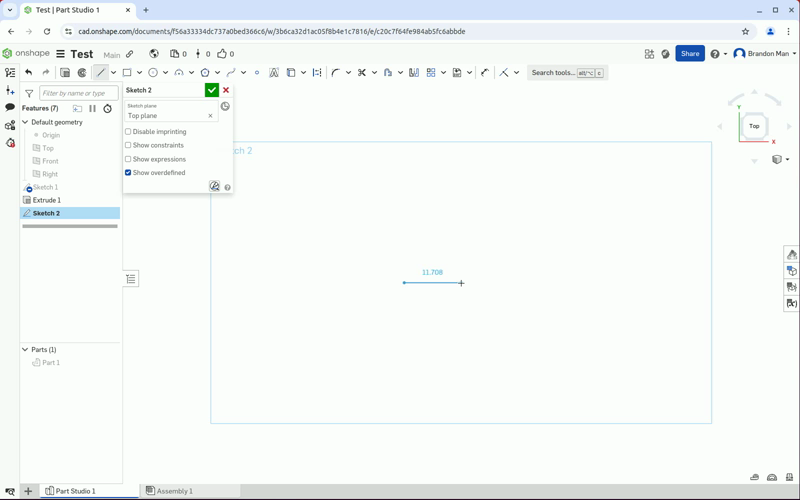
click(461, 282)
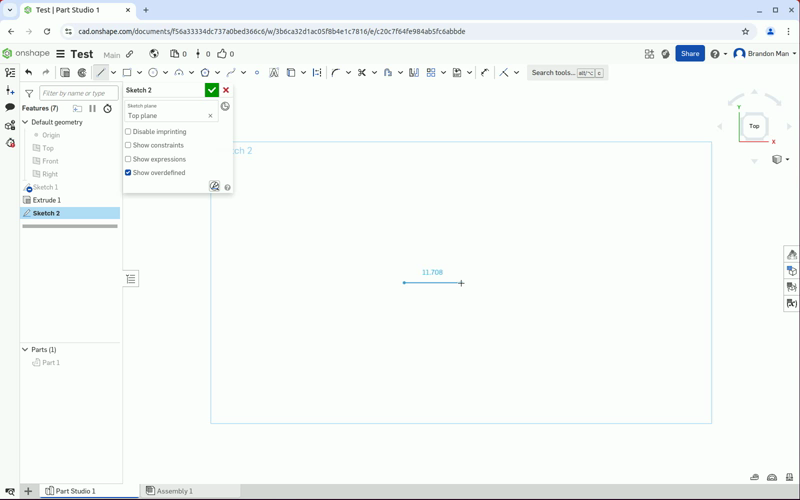
key_up(shift)
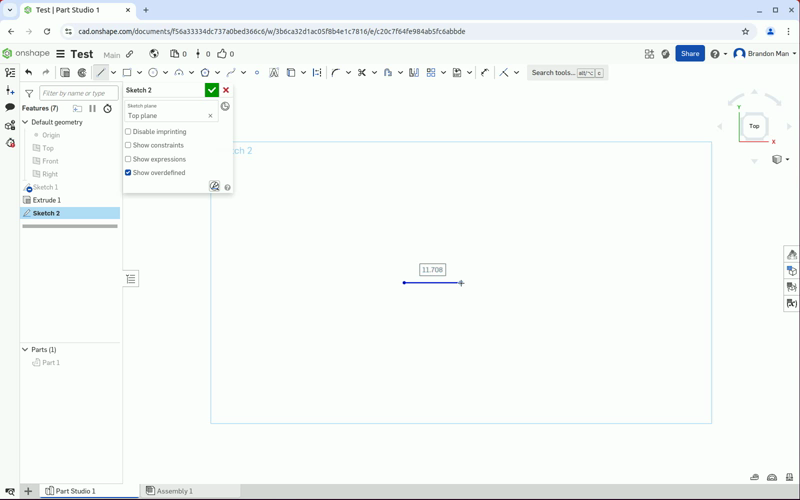
key_down(shift)
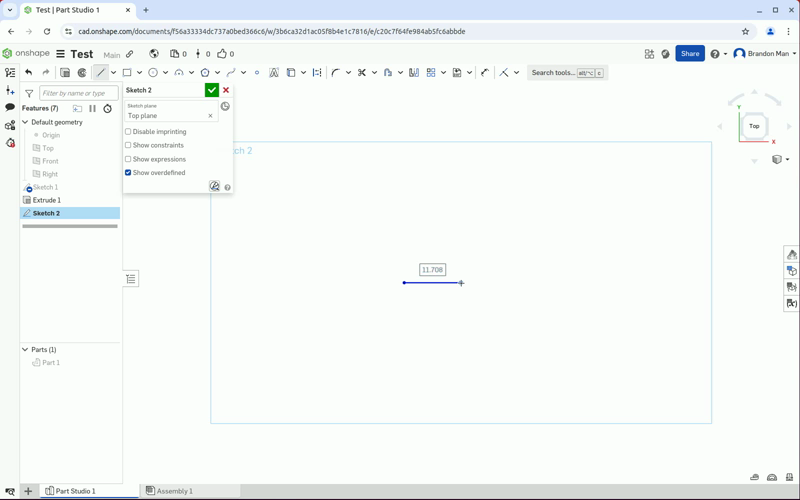
mouse_move(491, 282)
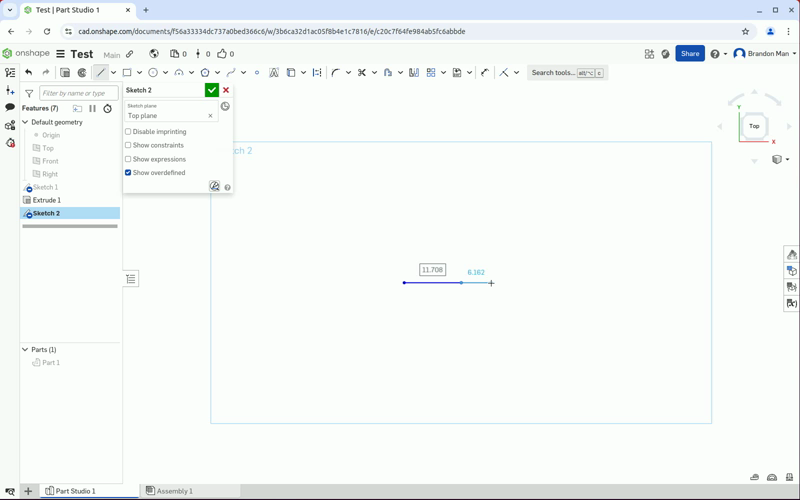
mouse_move(461, 226)
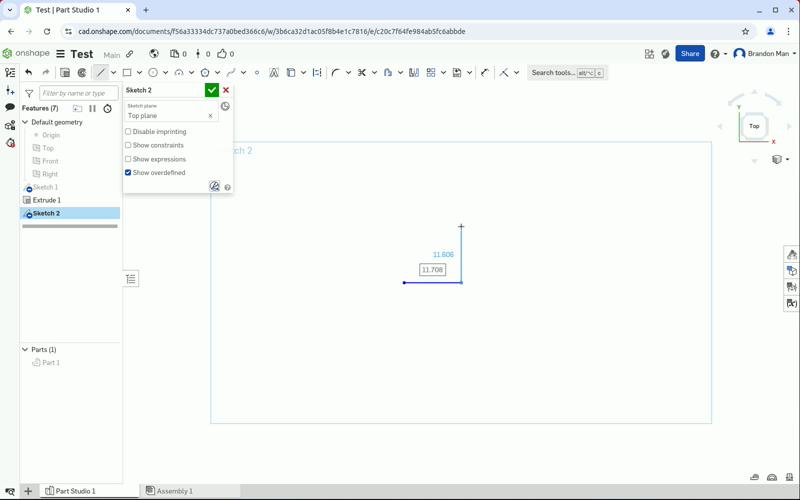
click(461, 226)
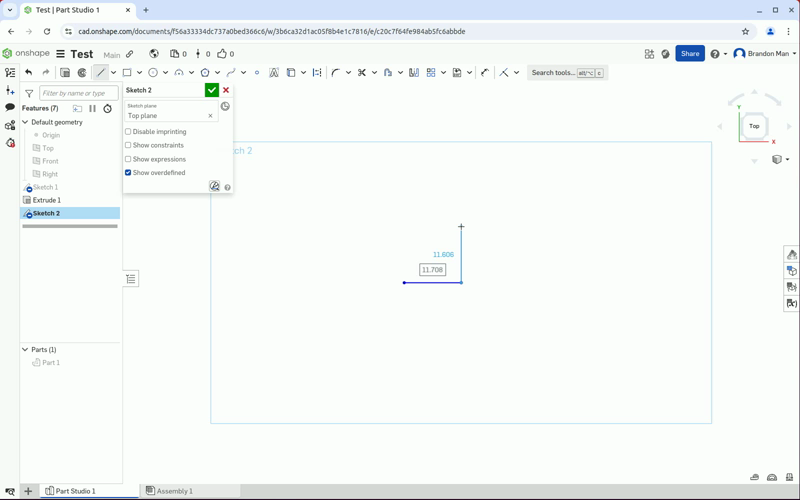
key_up(shift)
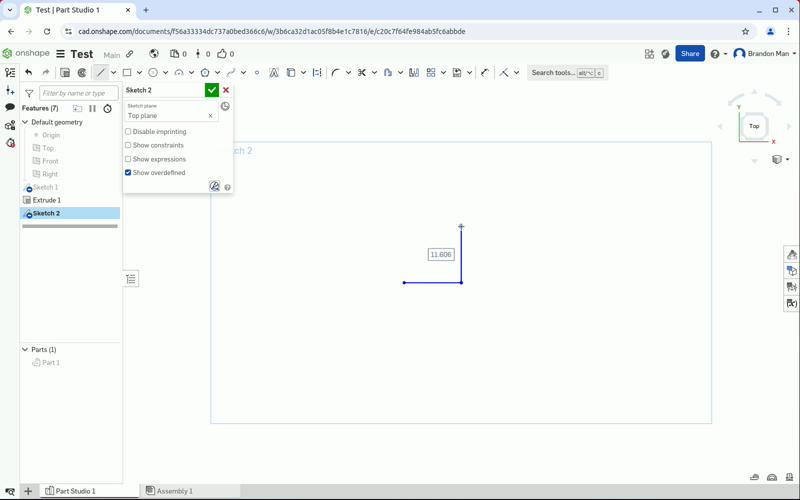
key_down(shift)
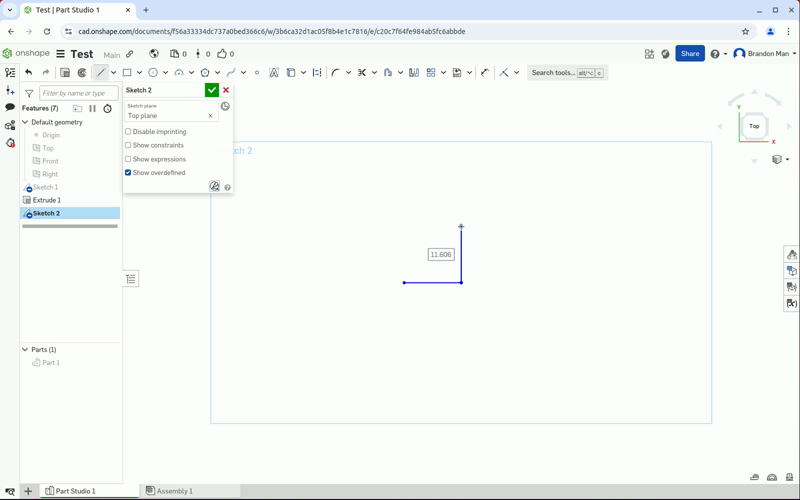
mouse_move(491, 226)
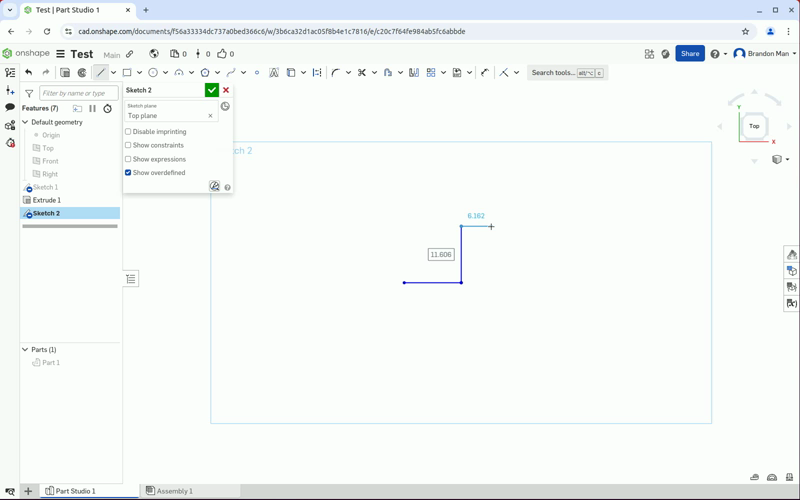
mouse_move(404, 226)
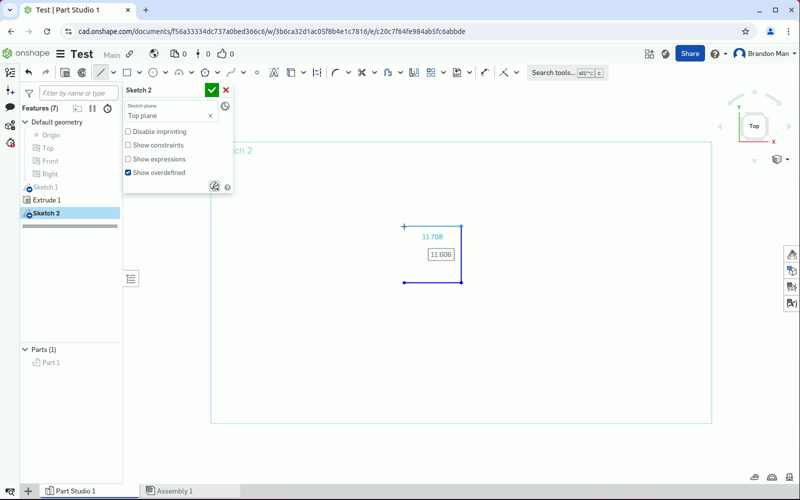
click(404, 226)
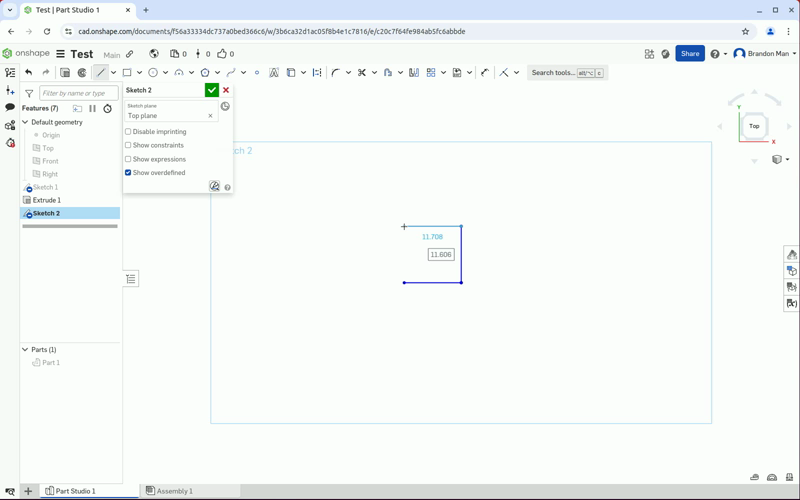
key_up(shift)
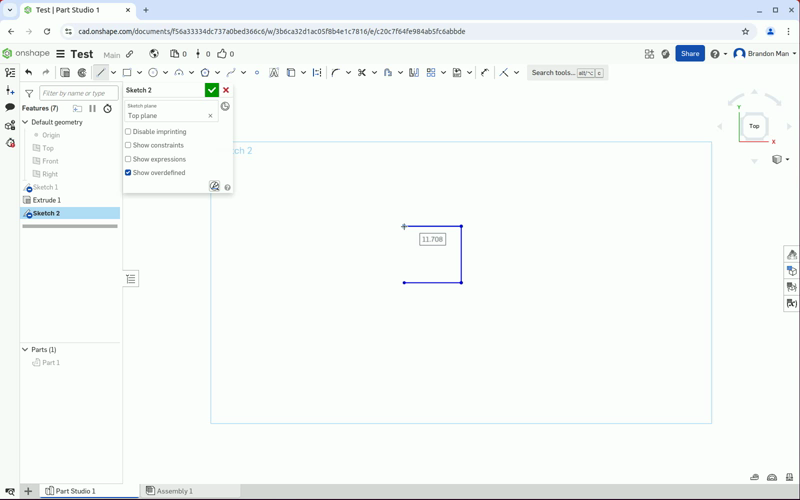
mouse_move(434, 226)
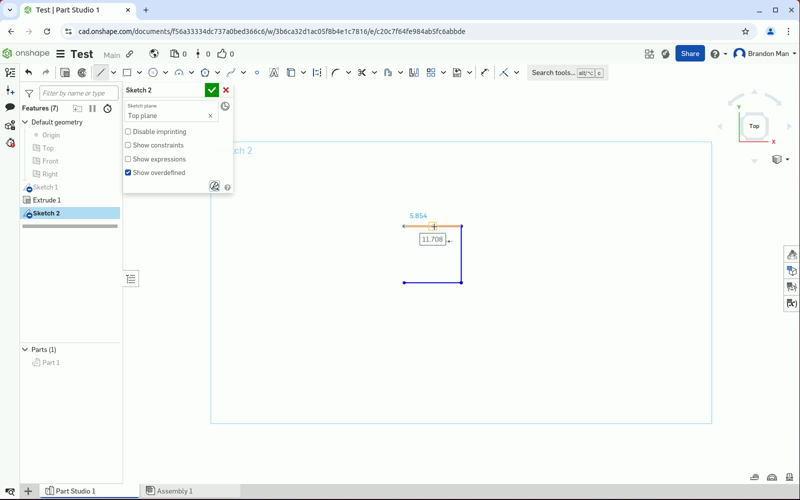
key_down(shift)
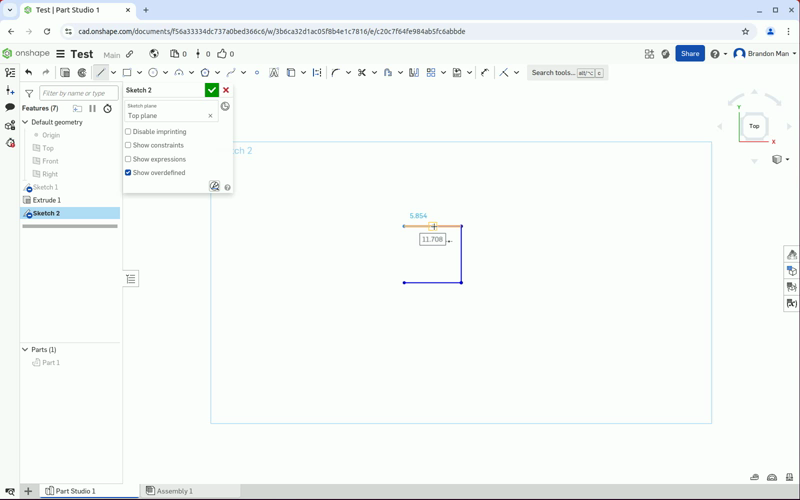
mouse_move(404, 282)
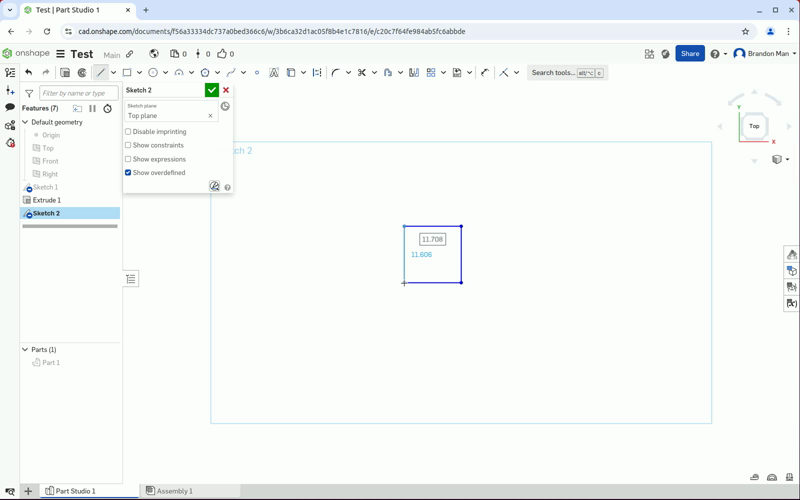
key_up(shift)
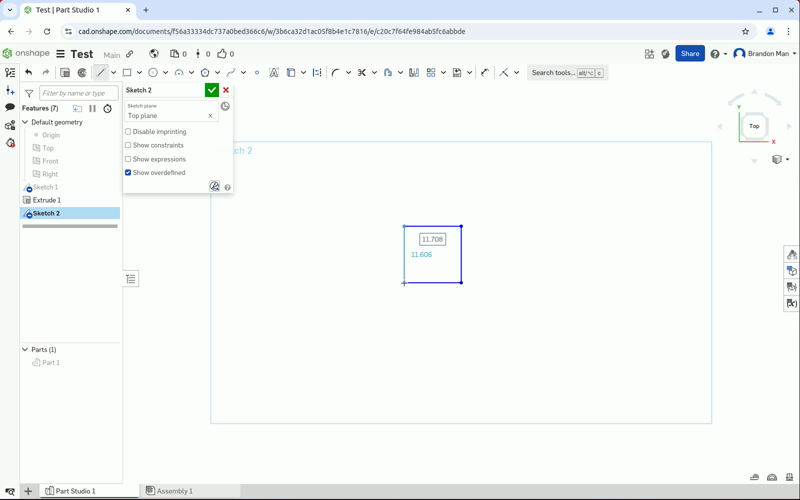
click(404, 282)
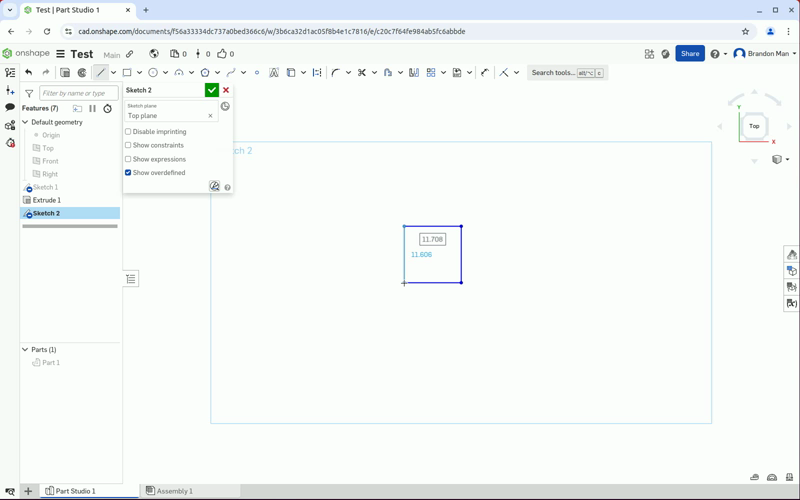
key(esc)
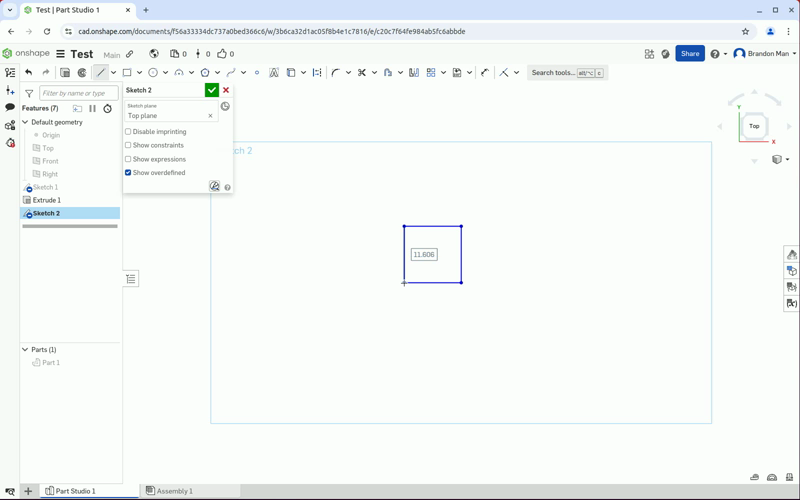
mouse_move(428, 244)
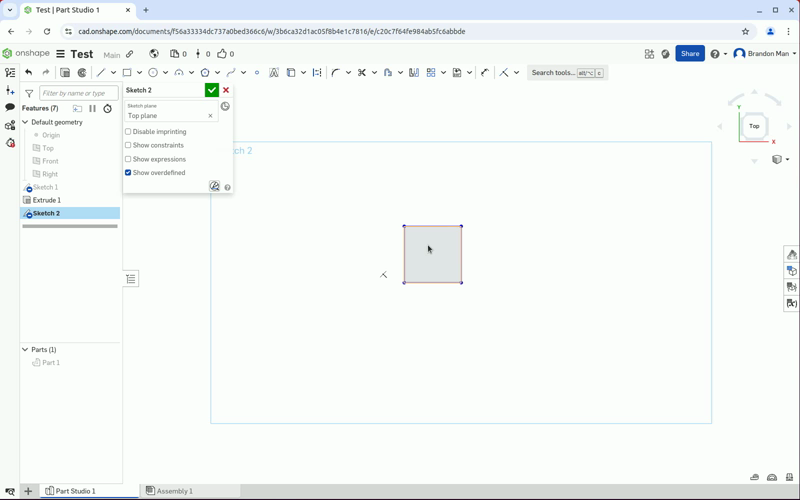
click(428, 244)
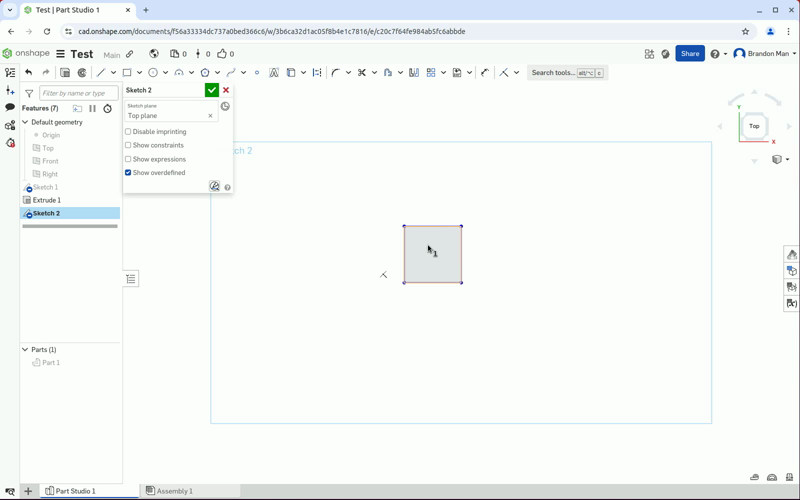
mouse_move(73, 352)
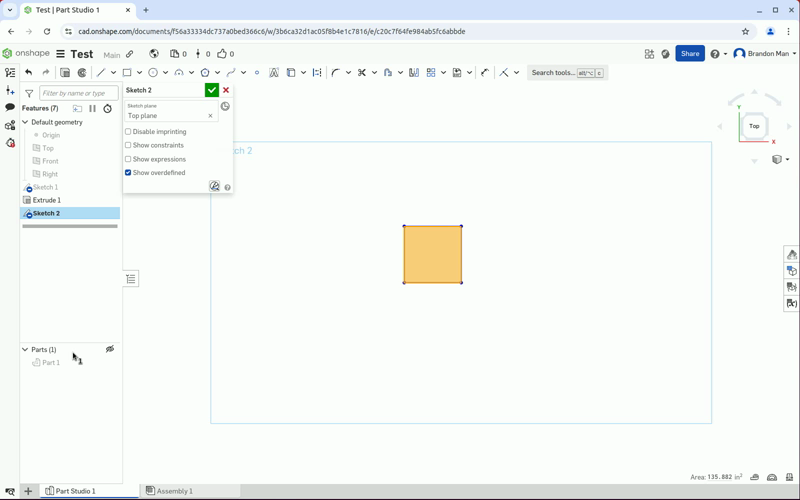
key(shift+y)
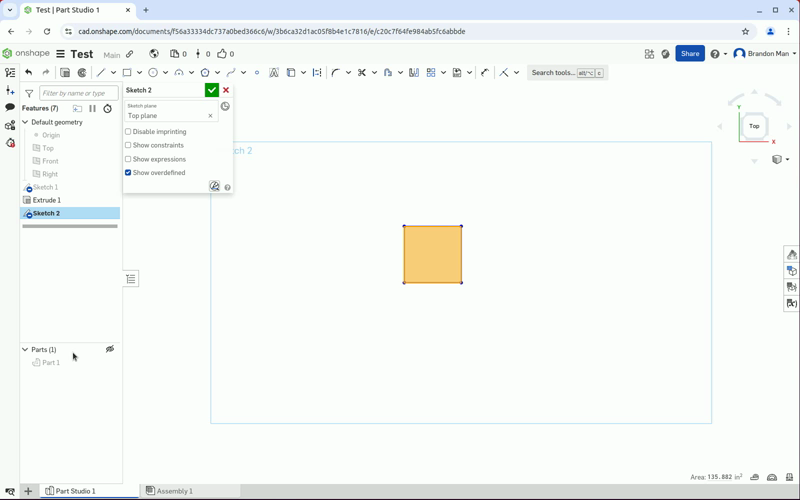
key(shift+e)
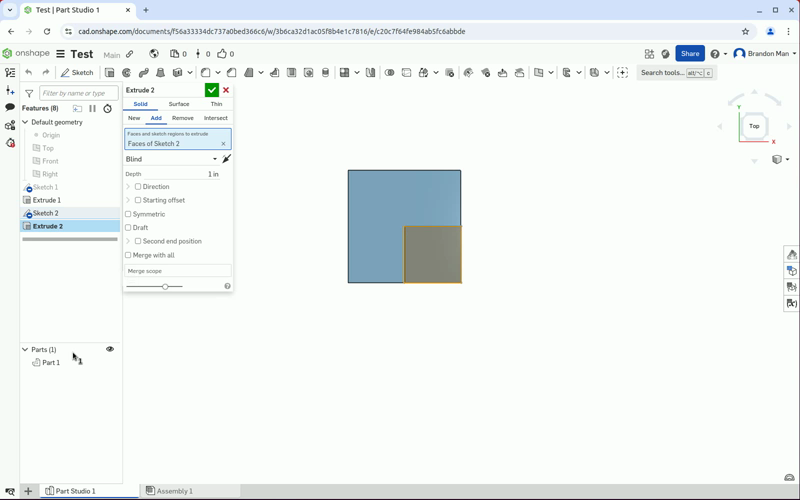
mouse_move(143, 106)
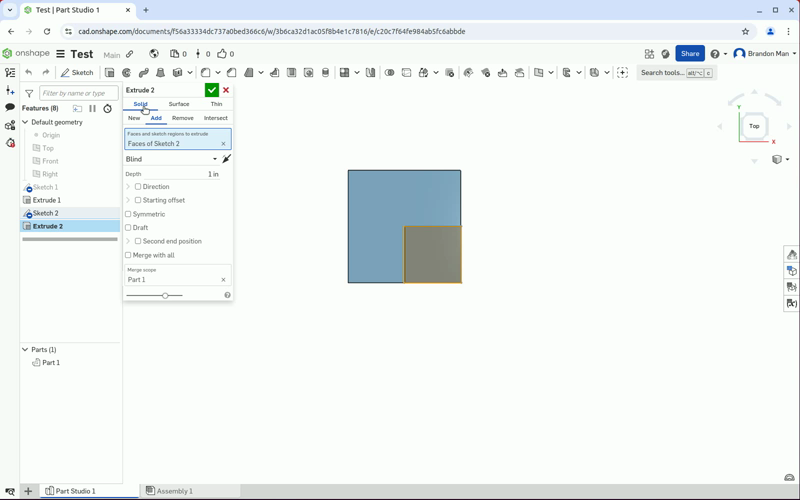
click(143, 106)
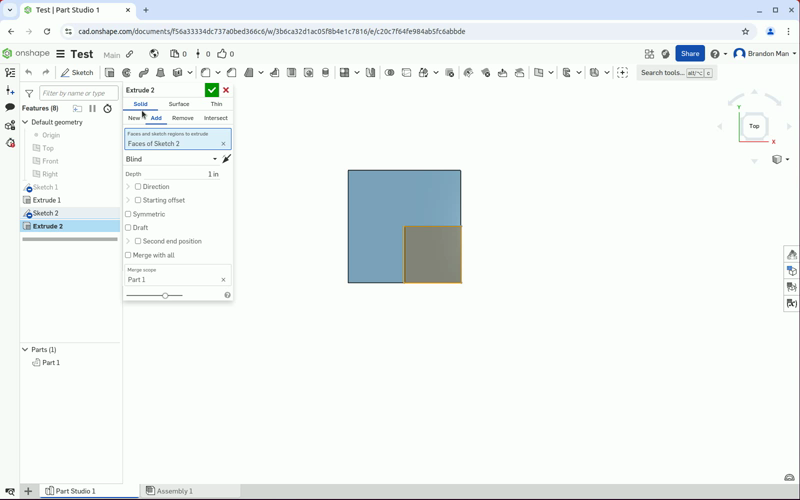
mouse_move(137, 120)
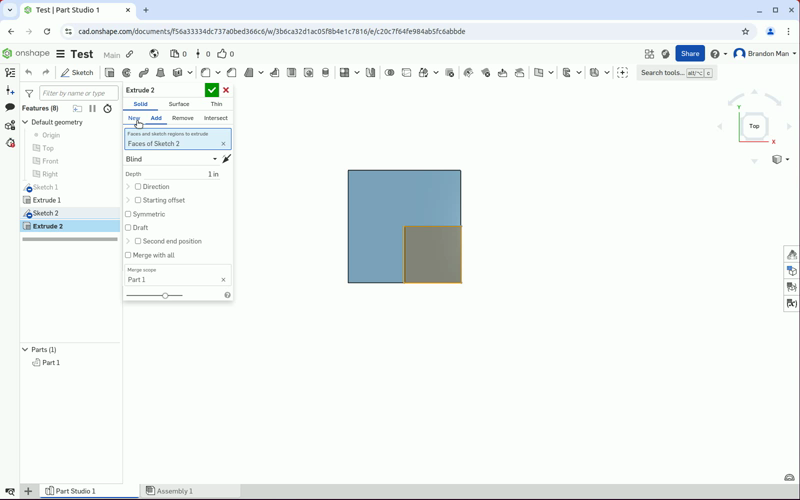
click(137, 120)
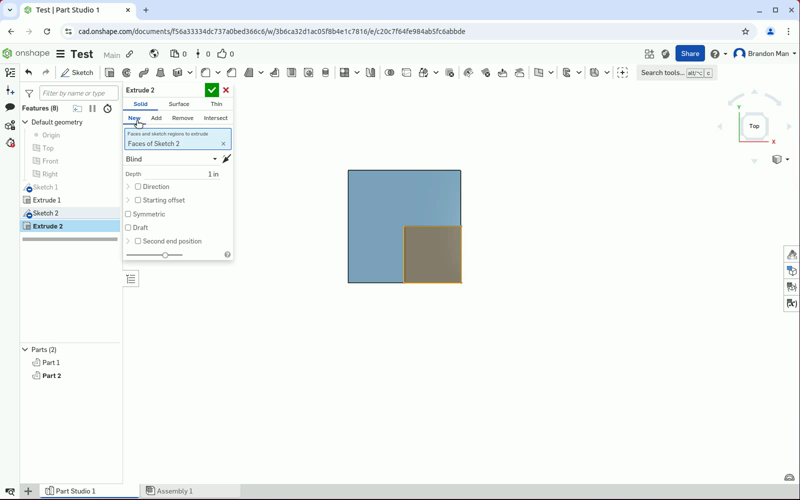
key(tab, 4)
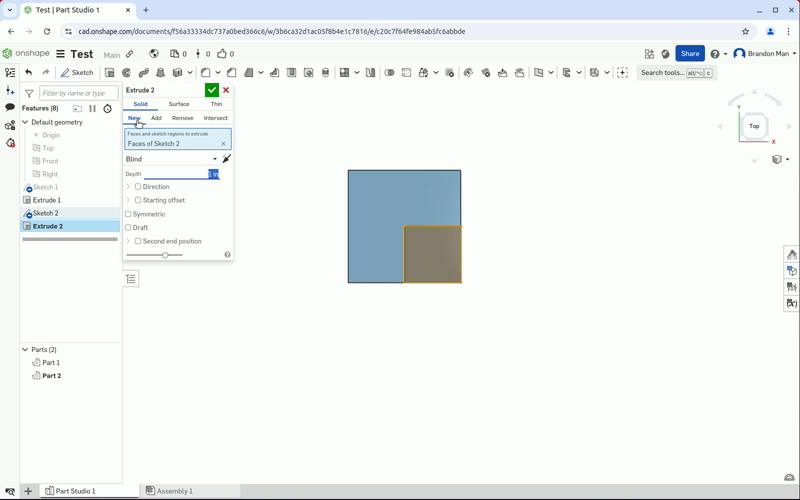
text(2.407)
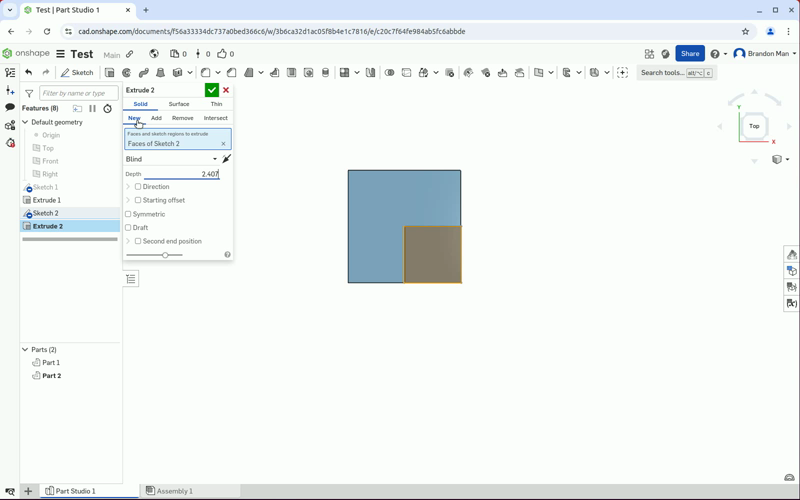
key(enter)
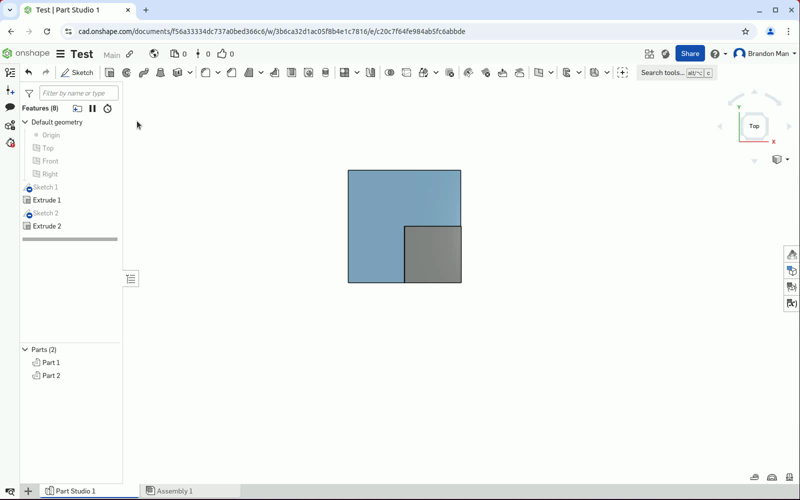
key(shift+h)
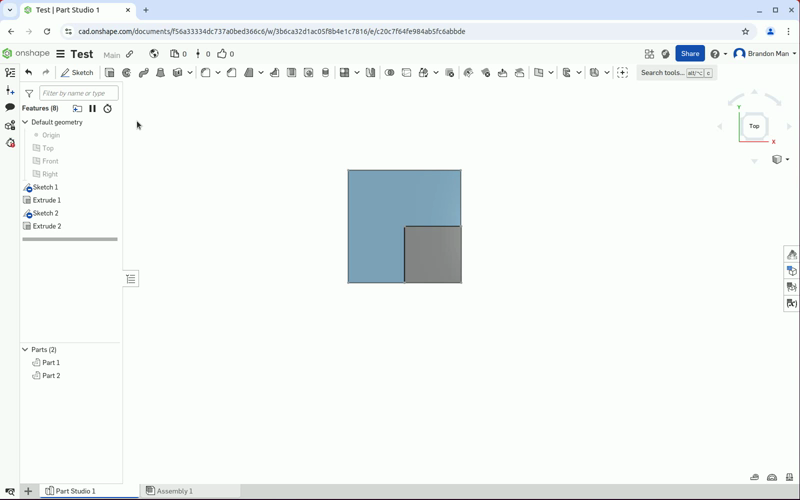
key(shift+h)
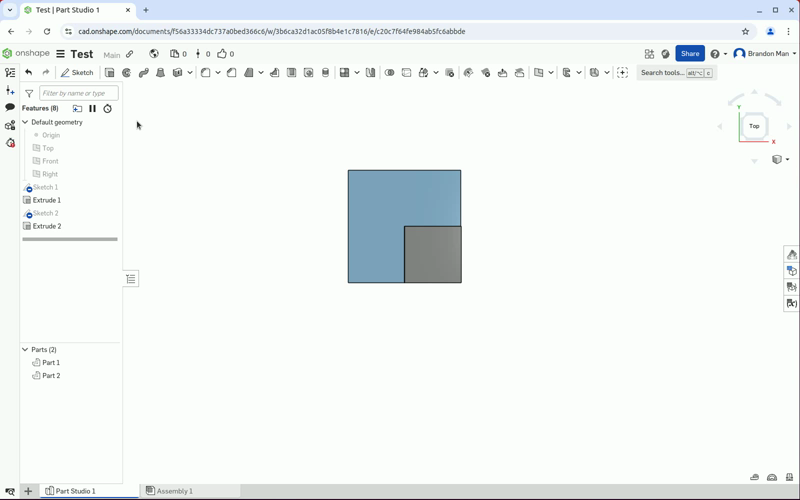
mouse_move(73, 189)
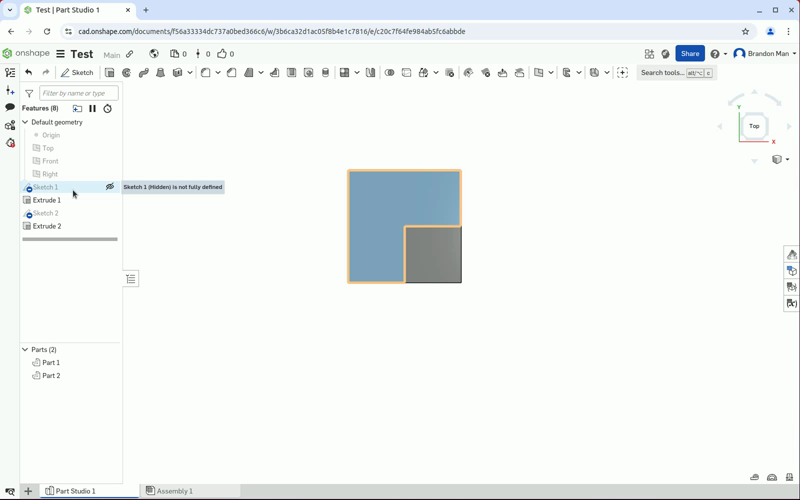
click(73, 189)
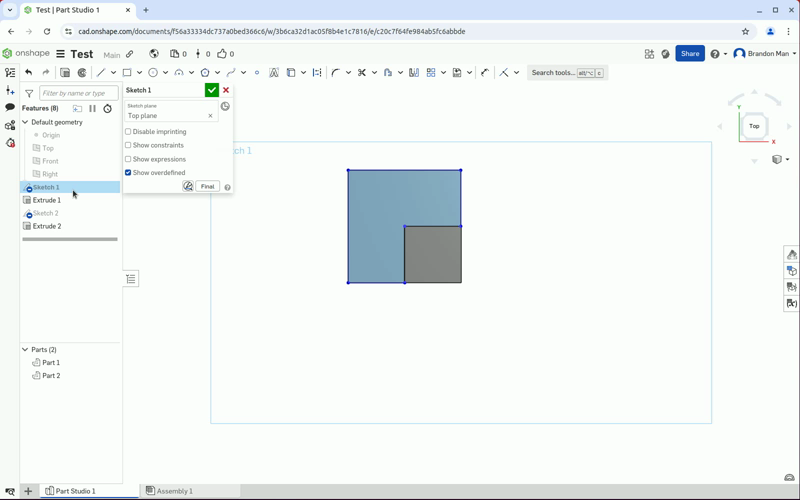
mouse_move(229, 92)
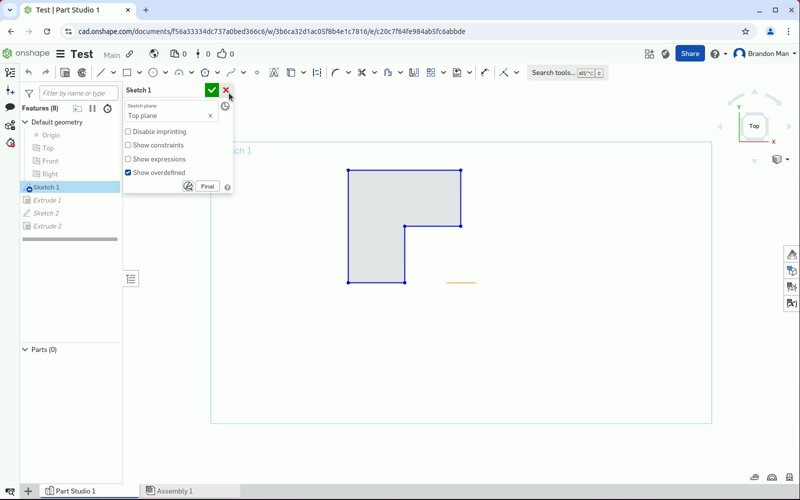
click(229, 92)
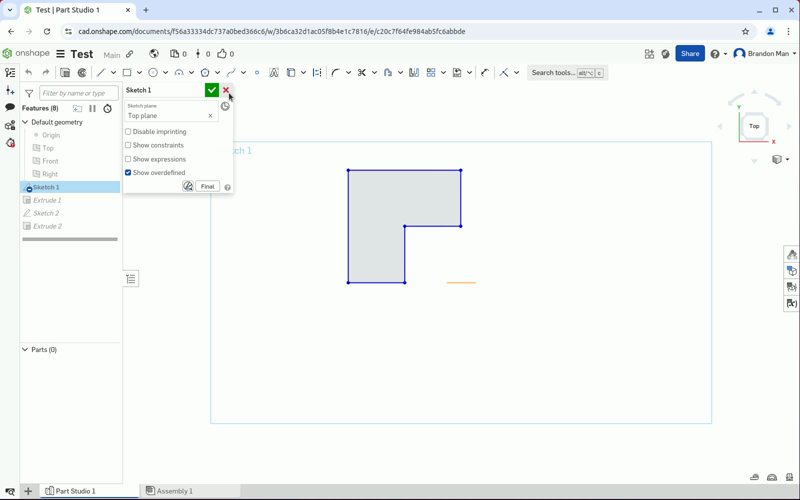
key(shift+s)
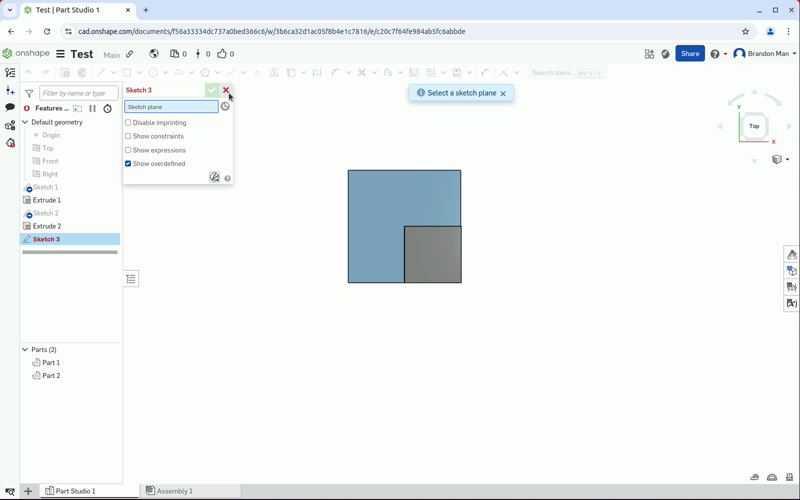
mouse_move(73, 150)
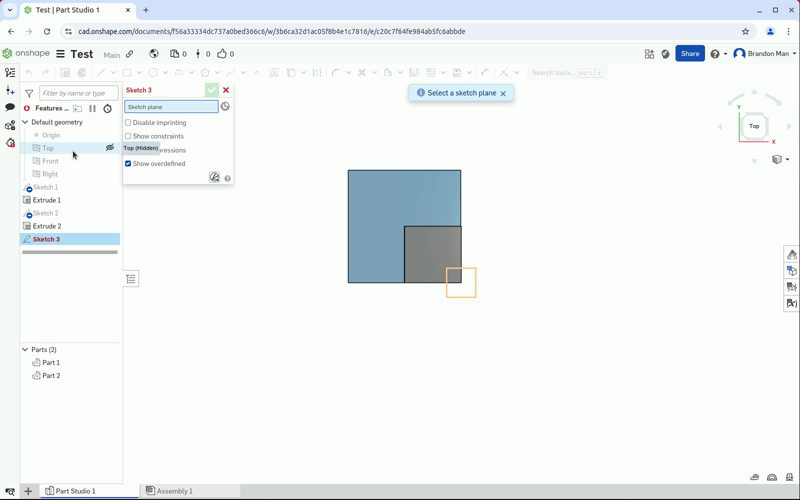
click(73, 150)
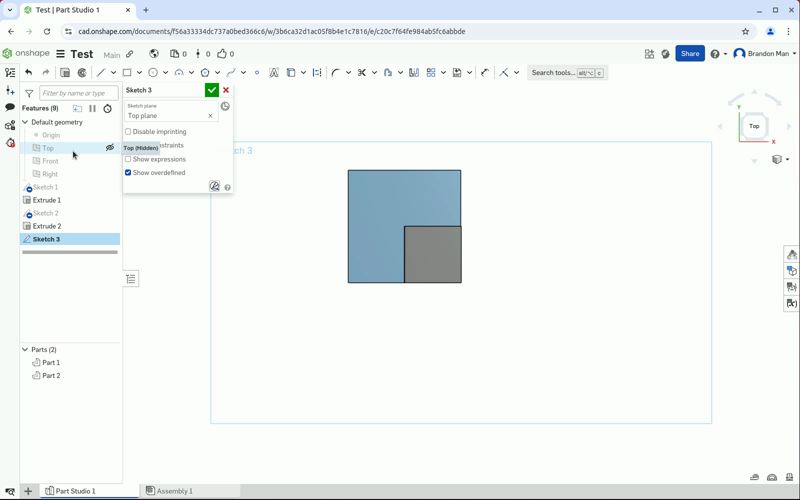
mouse_move(73, 352)
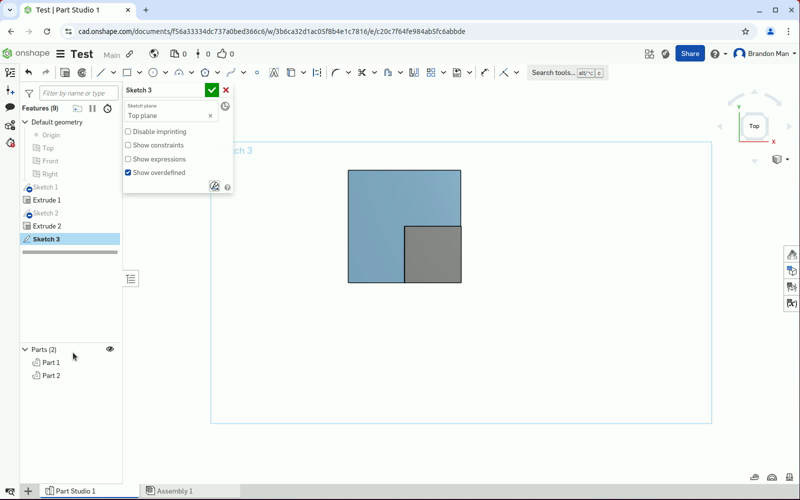
key(y)
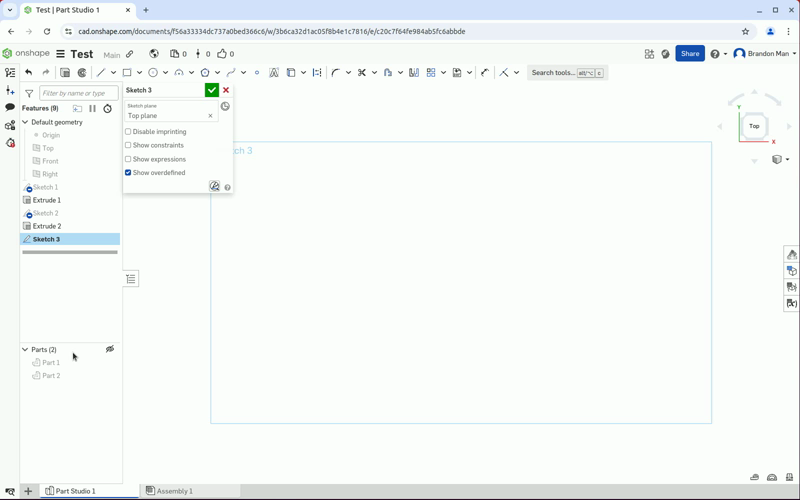
key(l)
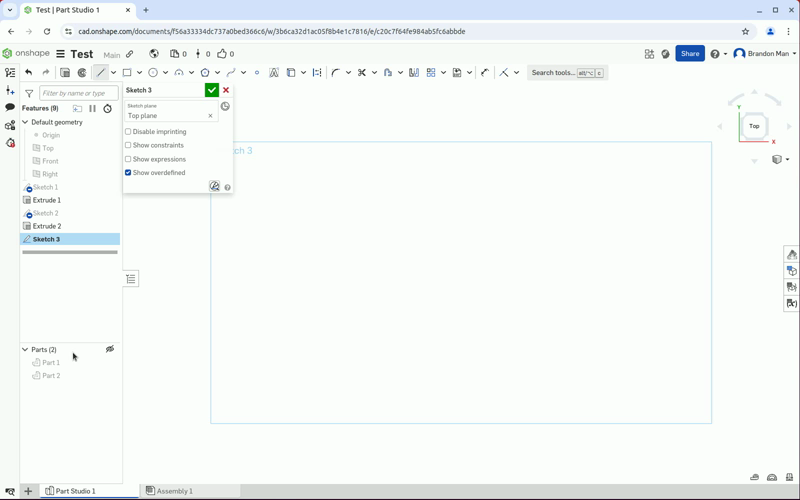
key_down(shift)
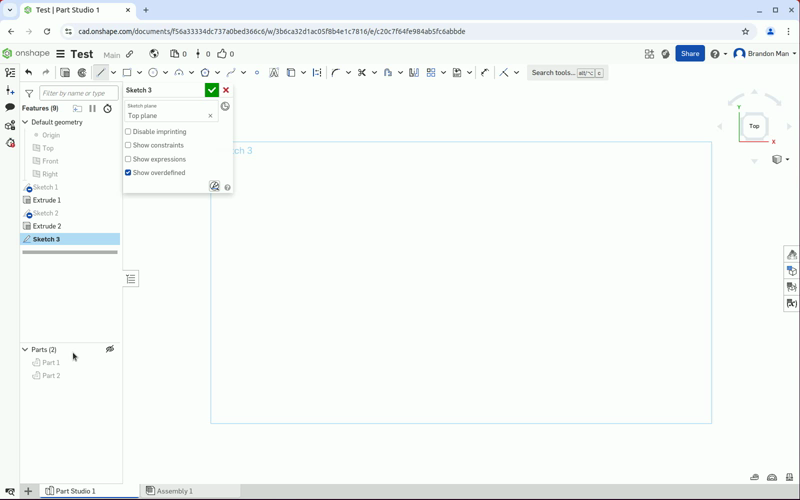
mouse_move(460, 282)
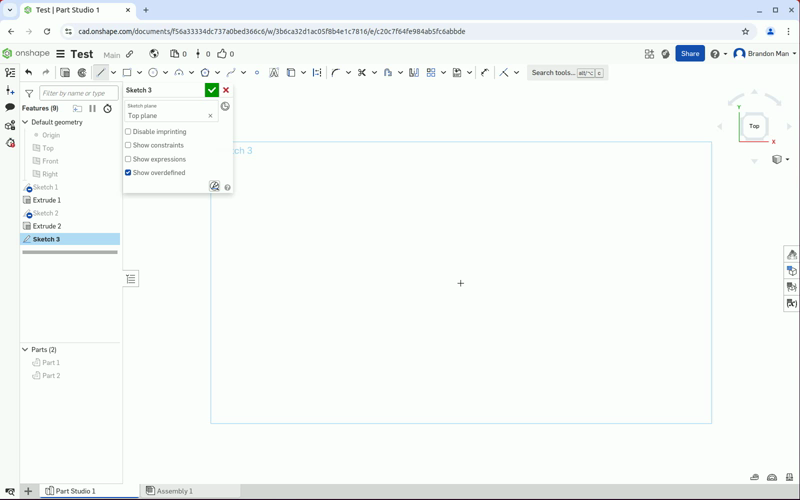
click(460, 282)
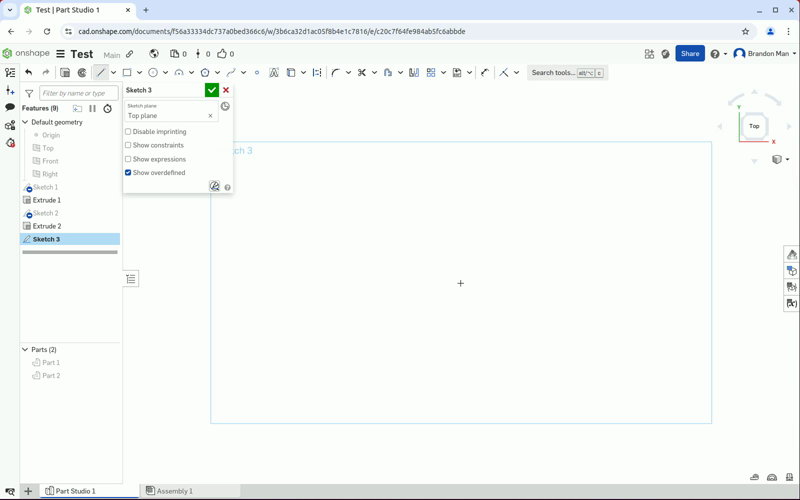
key_up(shift)
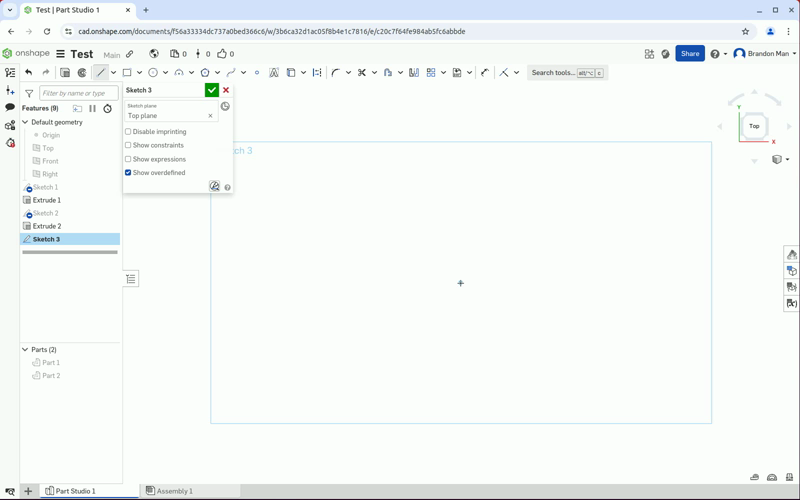
key_down(shift)
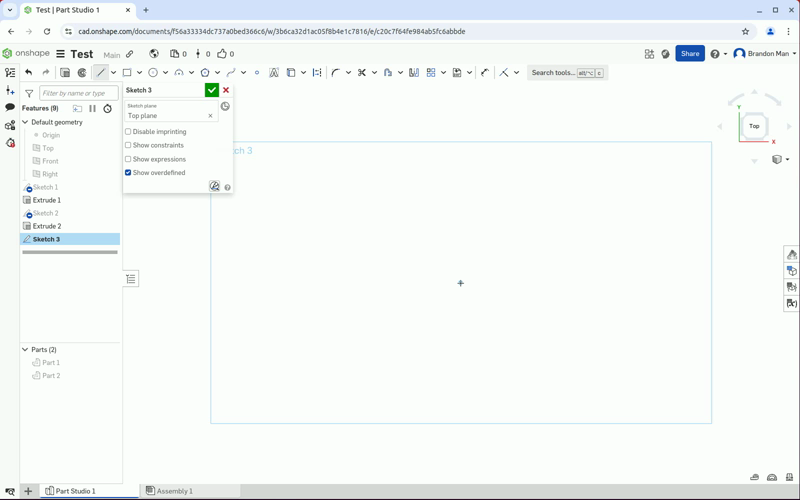
mouse_move(536, 282)
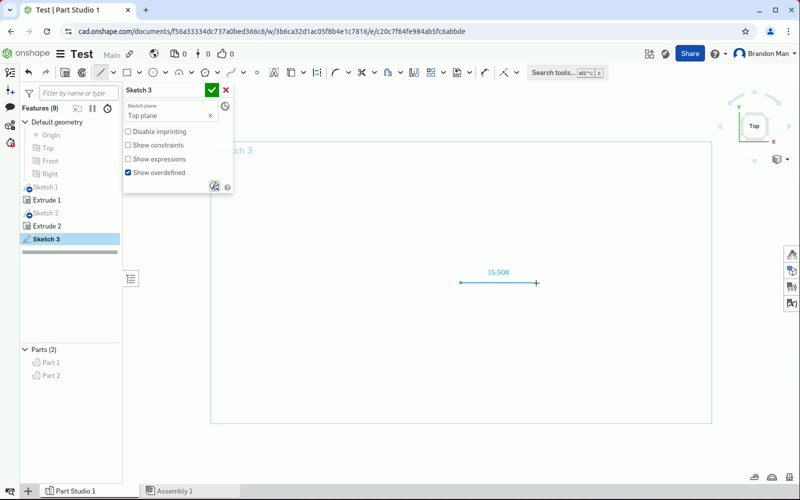
click(536, 282)
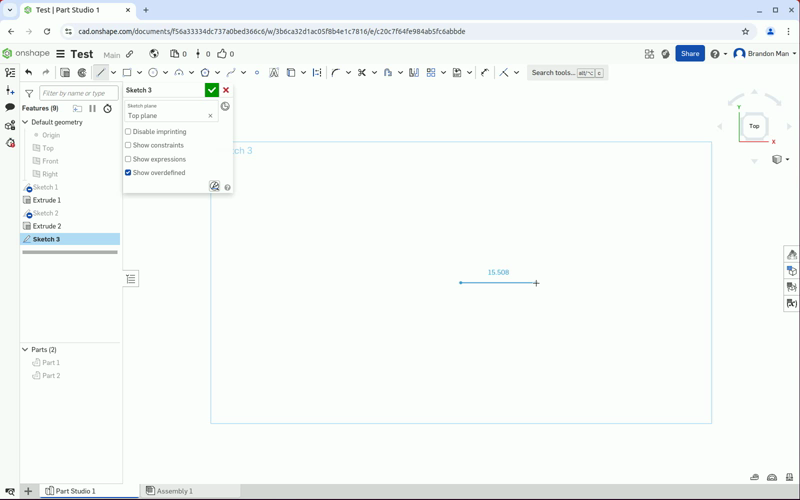
key_up(shift)
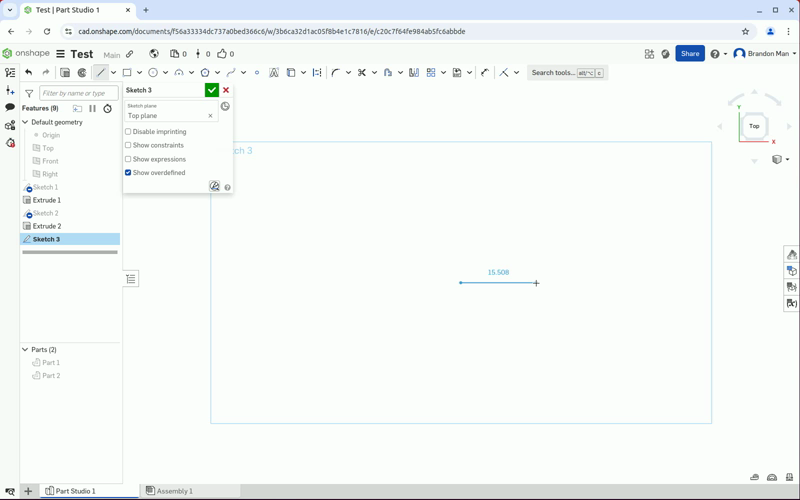
key_down(shift)
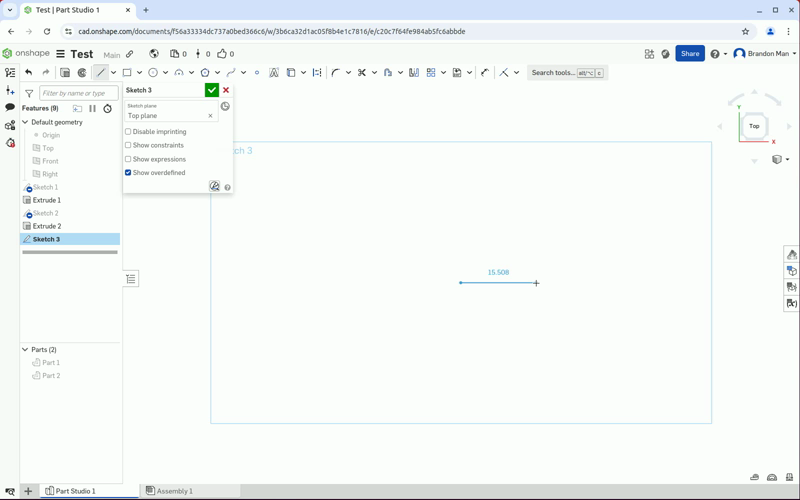
mouse_move(566, 282)
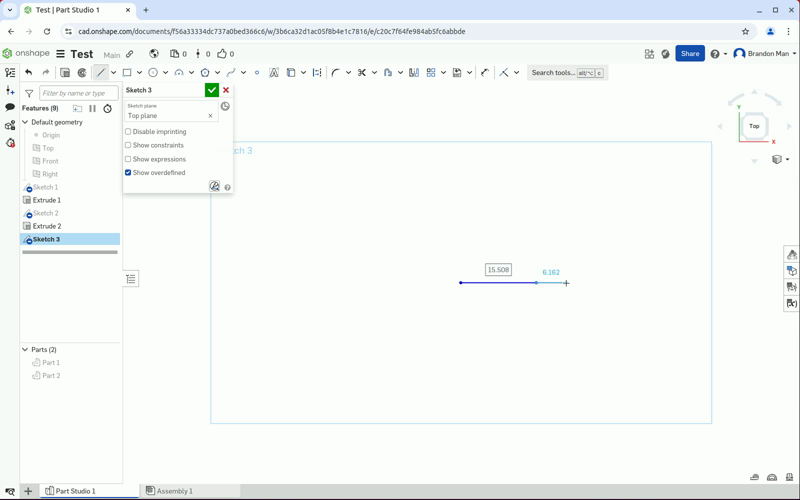
mouse_move(536, 226)
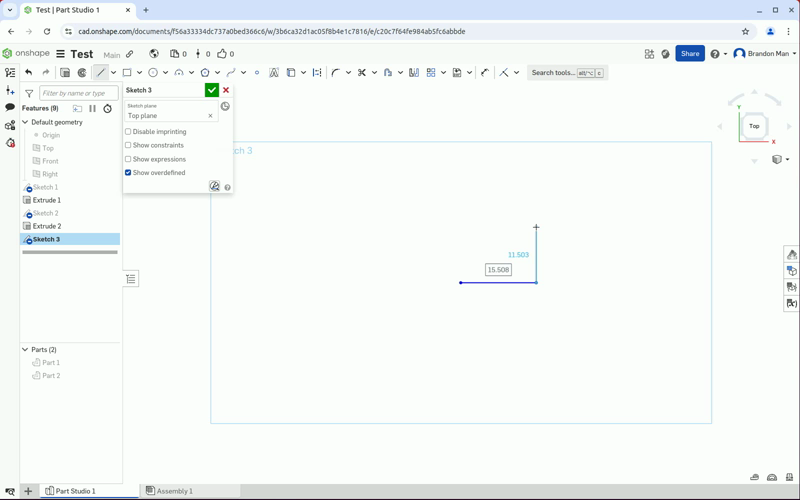
click(536, 226)
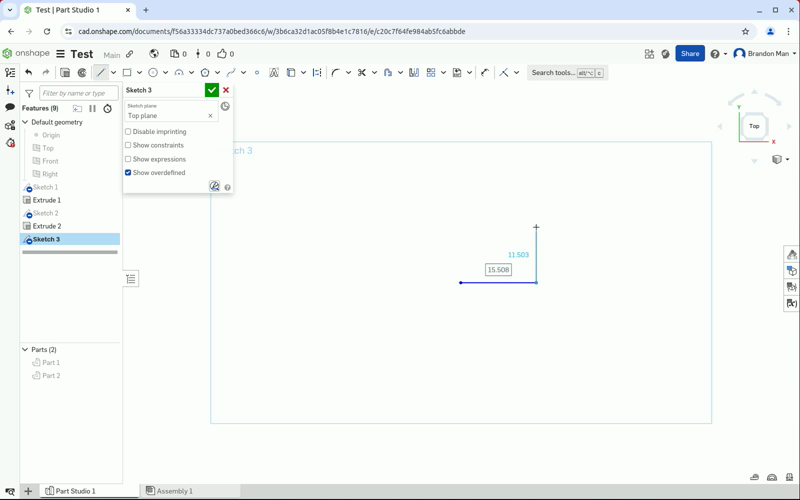
key_up(shift)
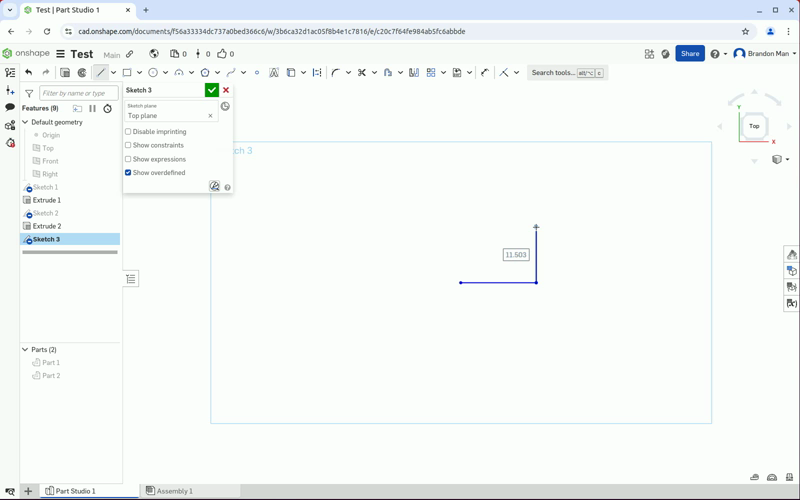
key_down(shift)
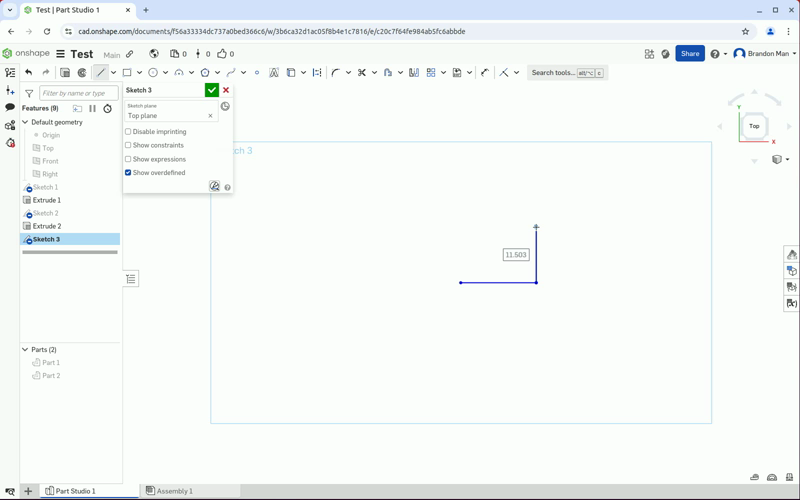
mouse_move(460, 226)
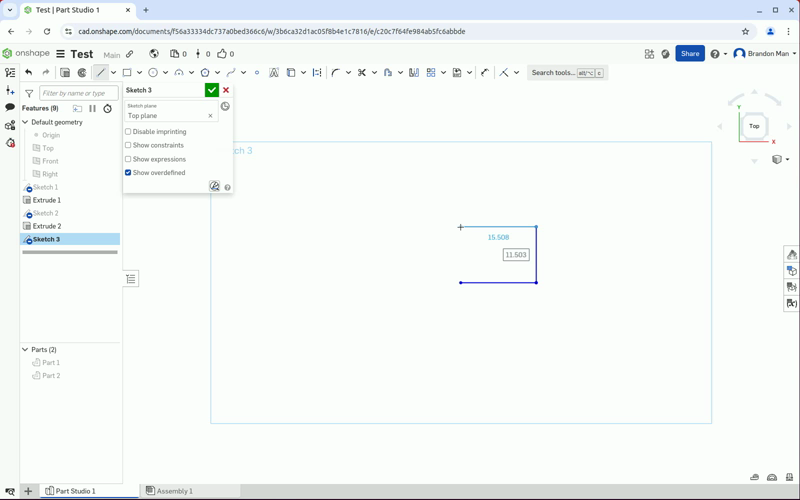
click(460, 226)
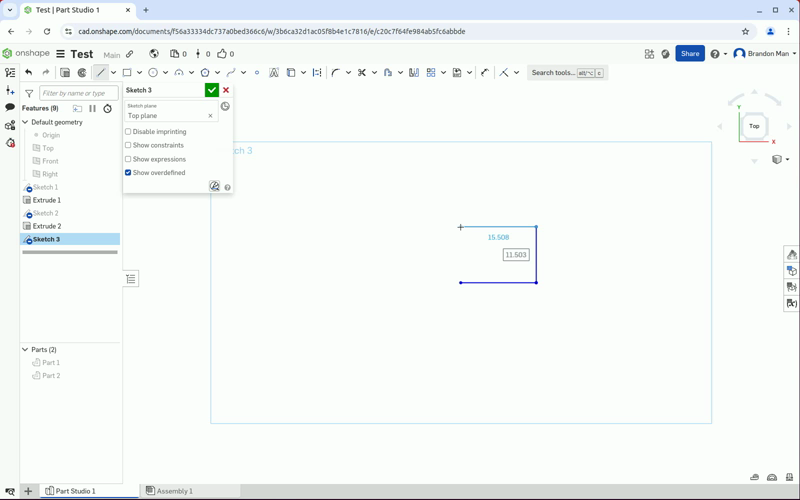
key_up(shift)
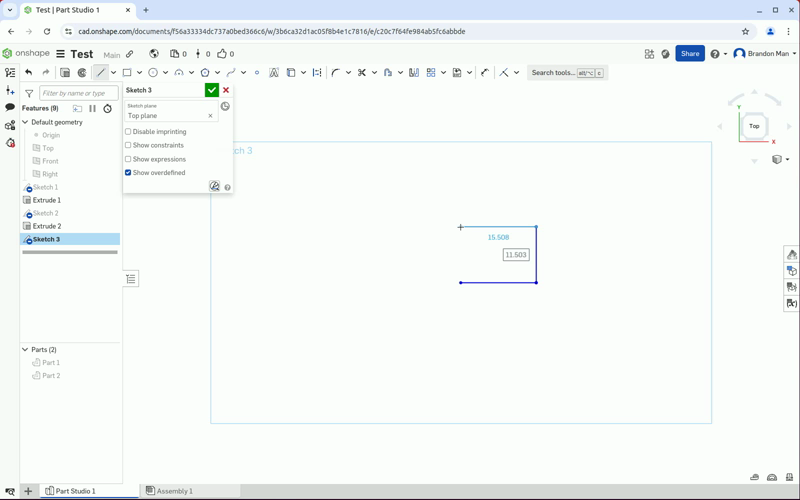
mouse_move(490, 226)
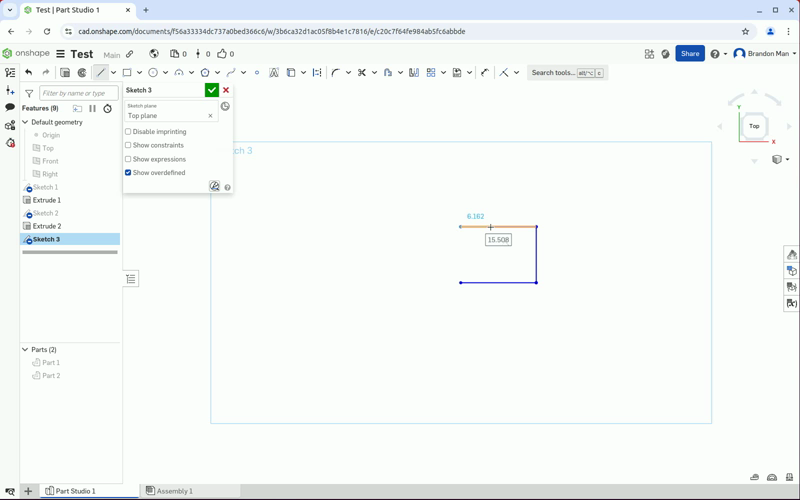
key_down(shift)
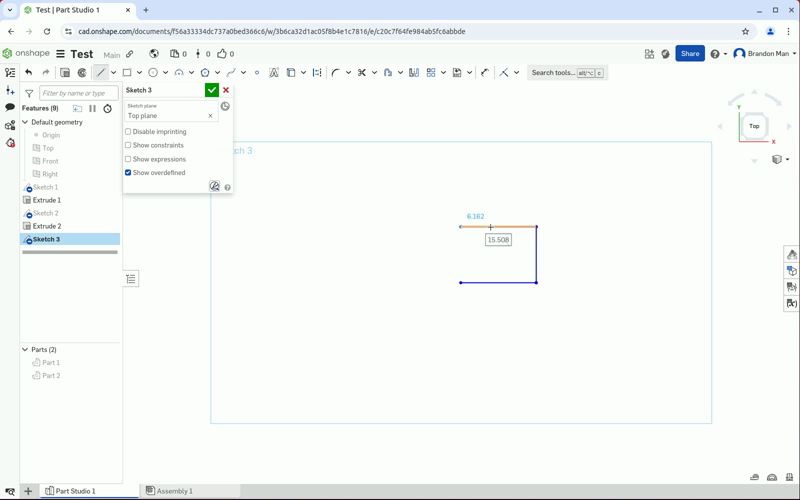
mouse_move(460, 282)
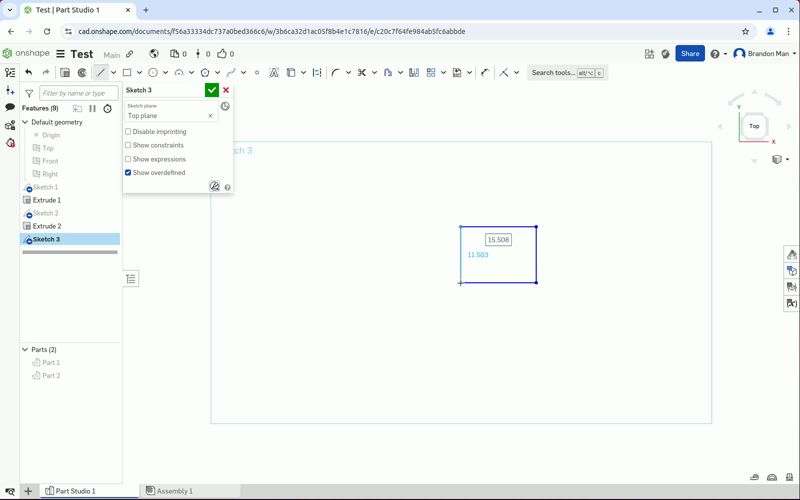
key_up(shift)
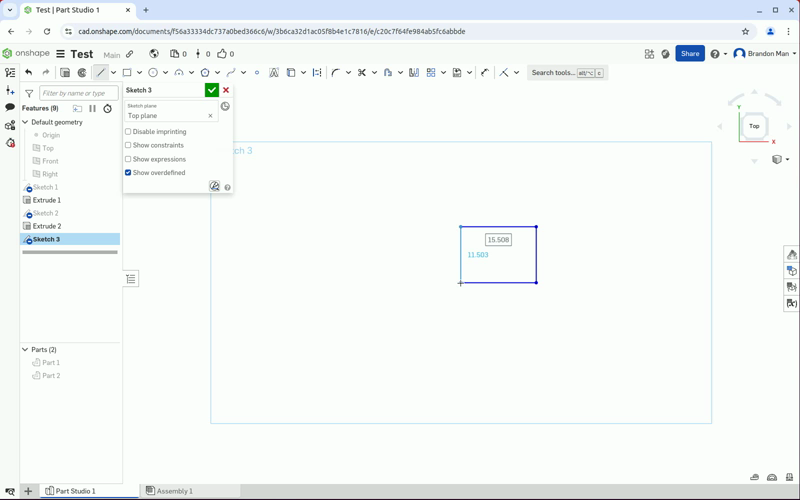
click(460, 282)
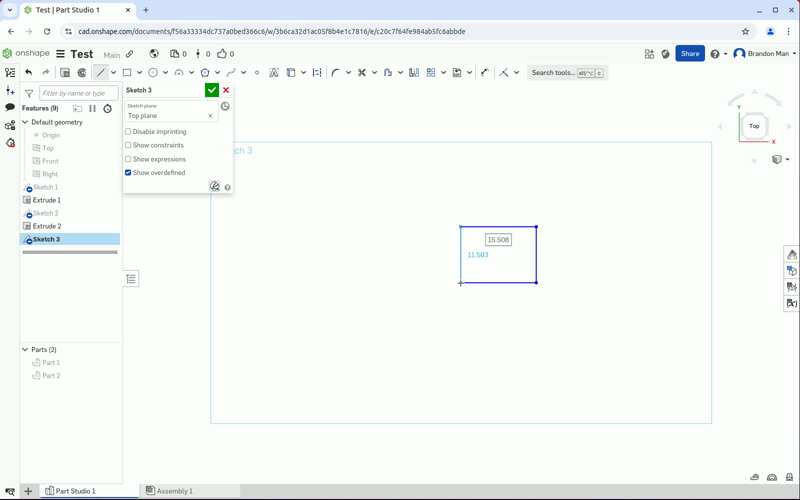
key(esc)
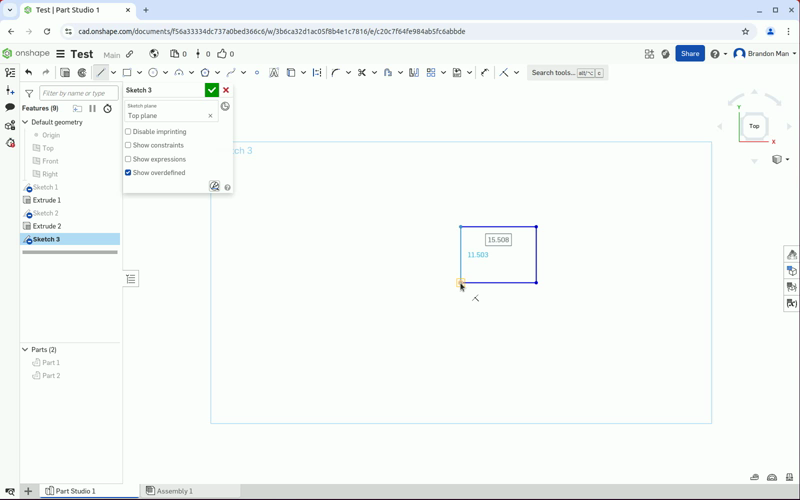
mouse_move(520, 234)
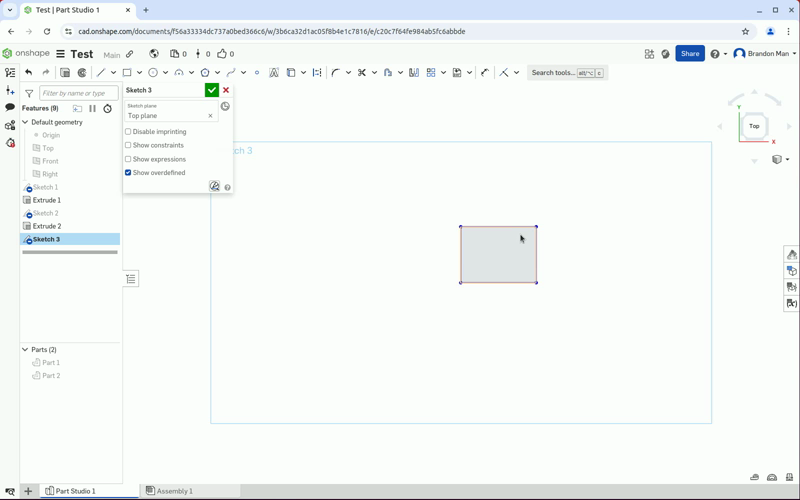
click(520, 234)
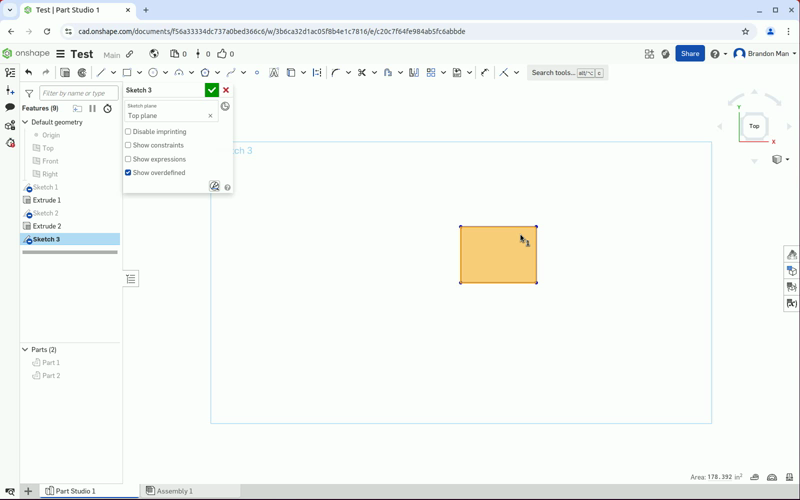
mouse_move(73, 352)
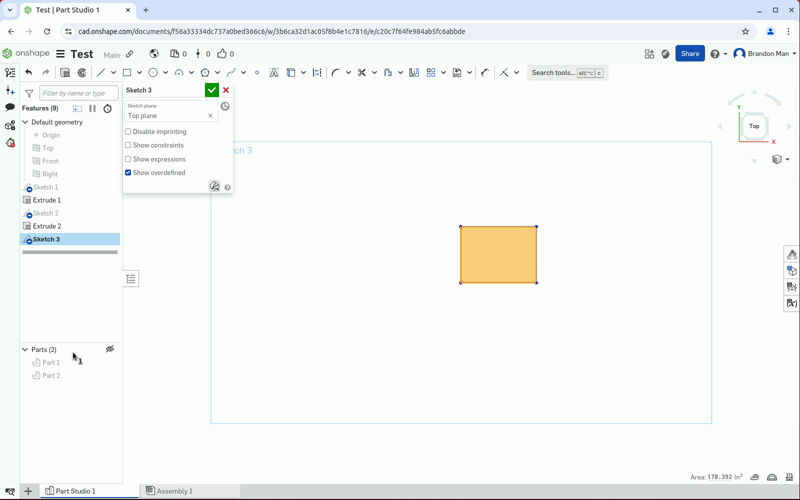
key(shift+y)
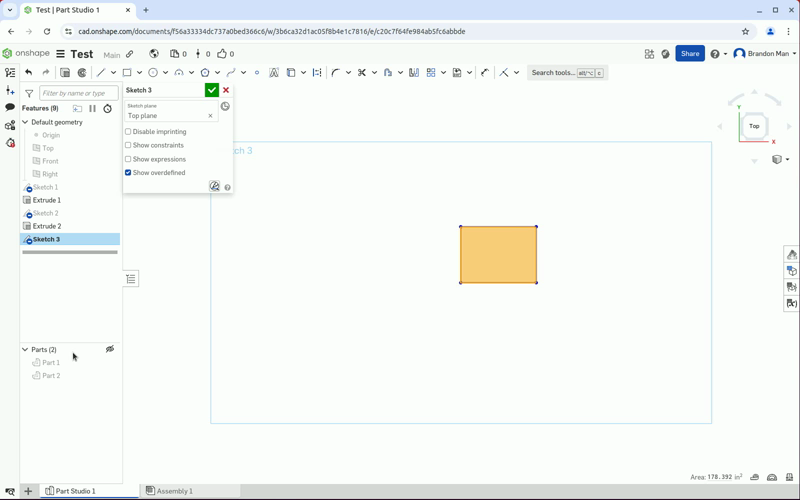
key(shift+e)
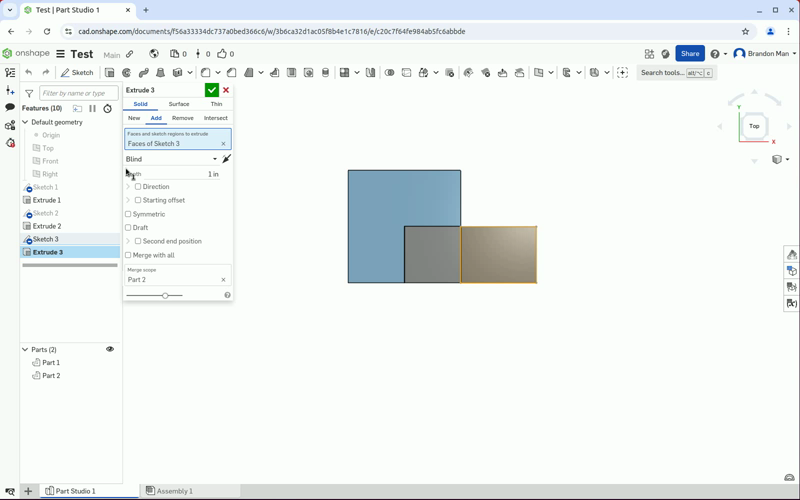
mouse_move(143, 106)
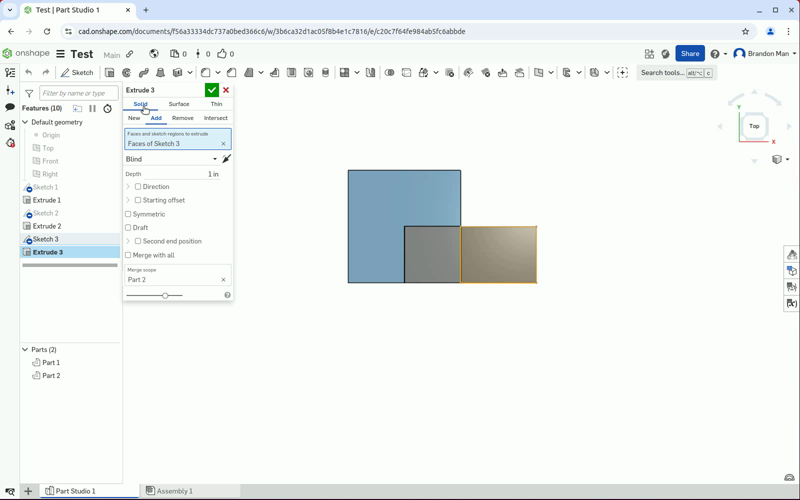
click(143, 106)
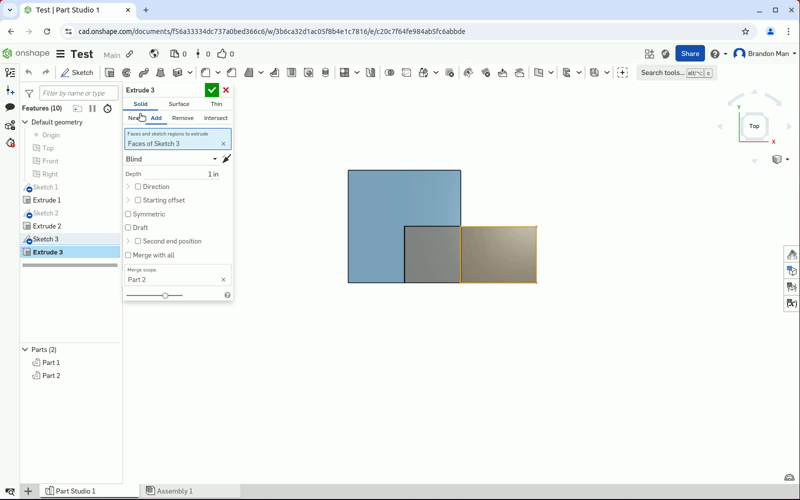
mouse_move(137, 120)
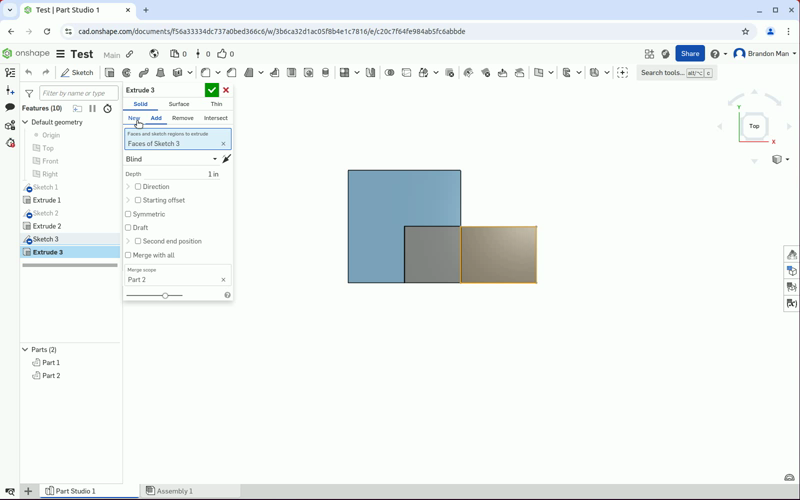
click(137, 120)
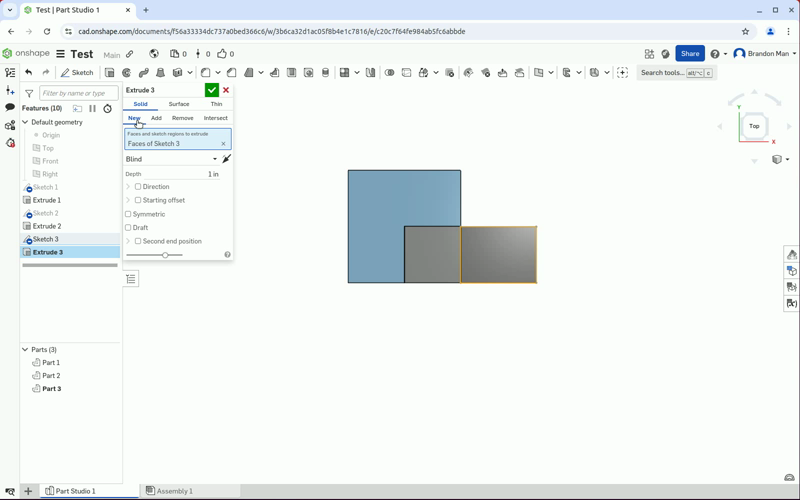
key(tab, 4)
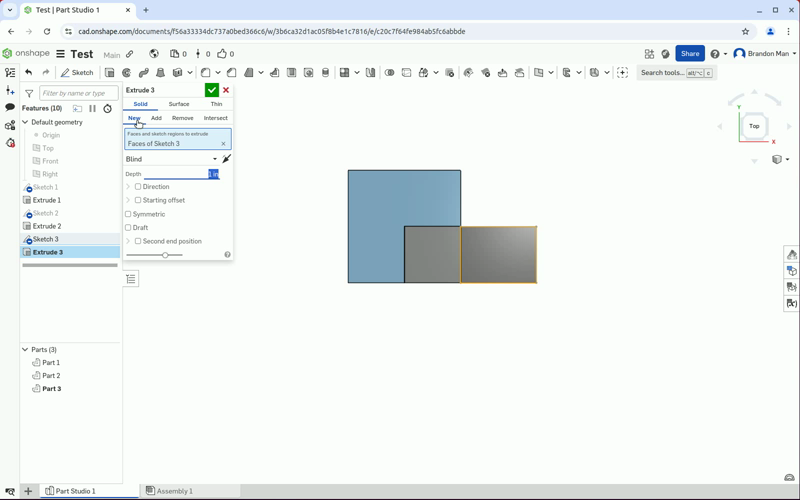
text(2.407)
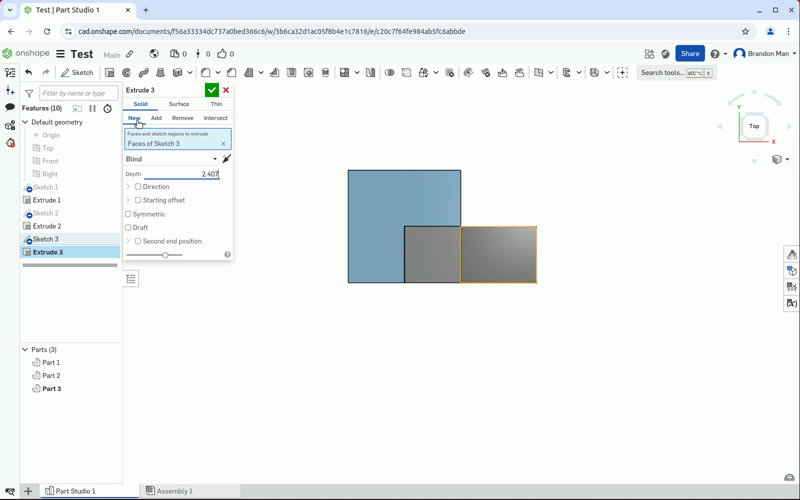
key(enter)
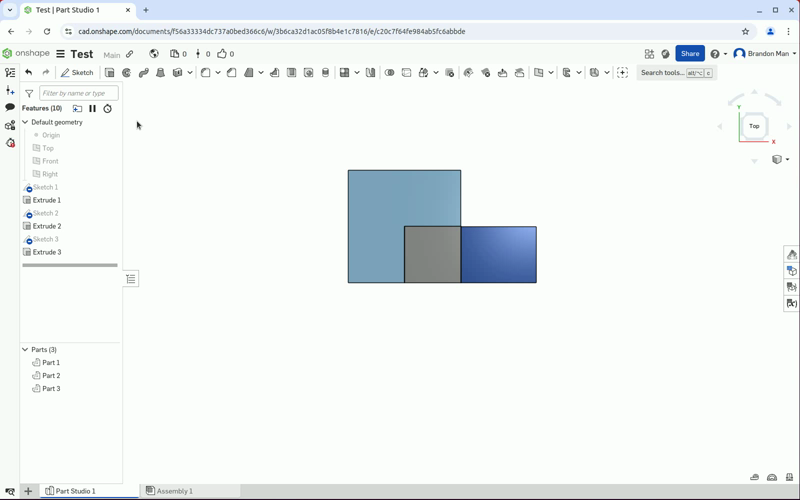
key(shift+h)
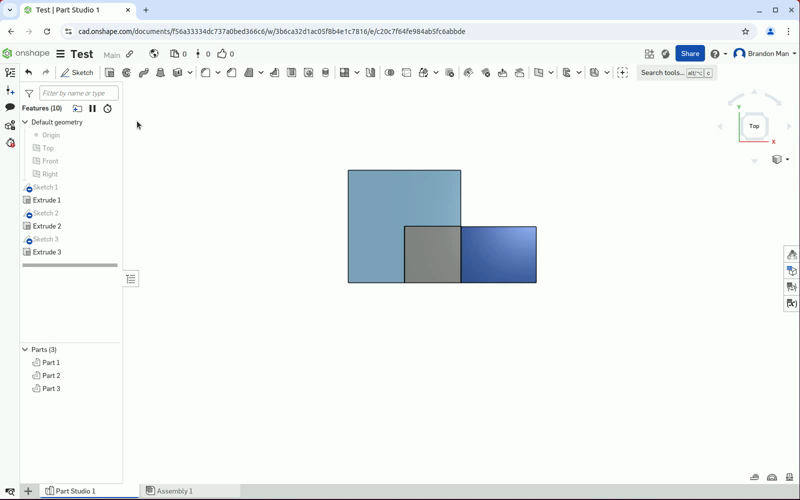
key(shift+h)
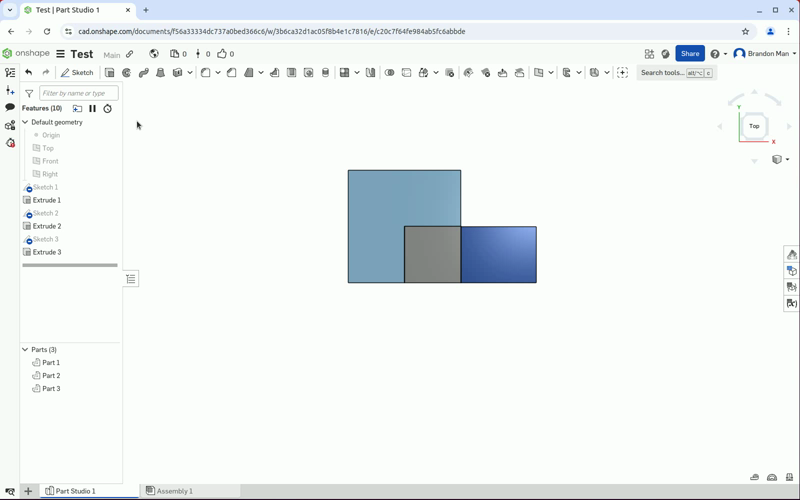
mouse_move(73, 189)
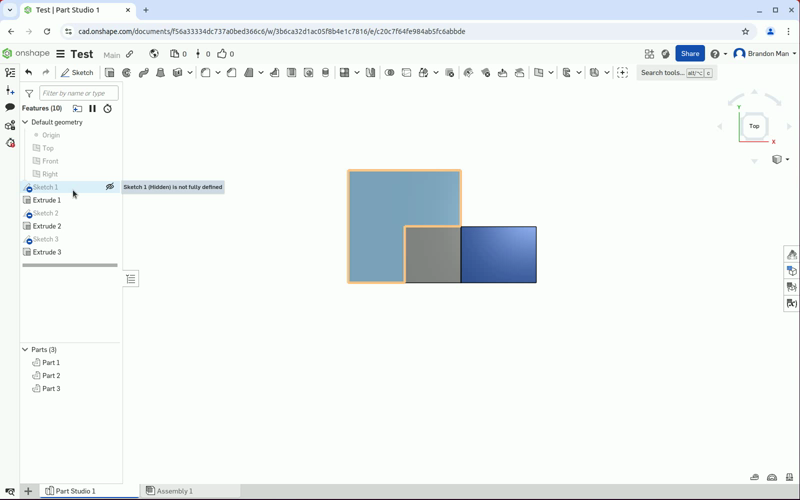
click(73, 189)
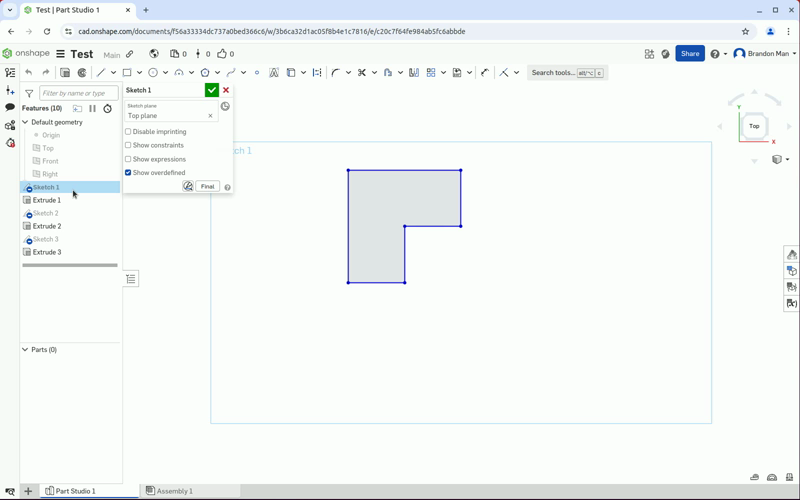
mouse_move(229, 92)
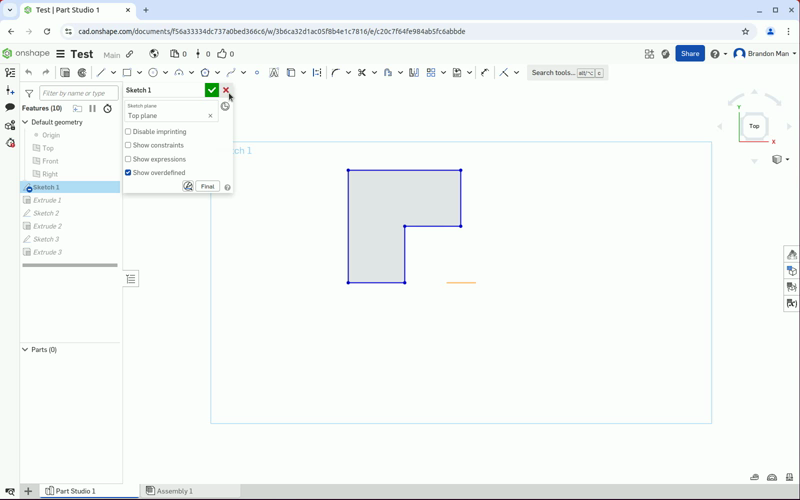
click(229, 92)
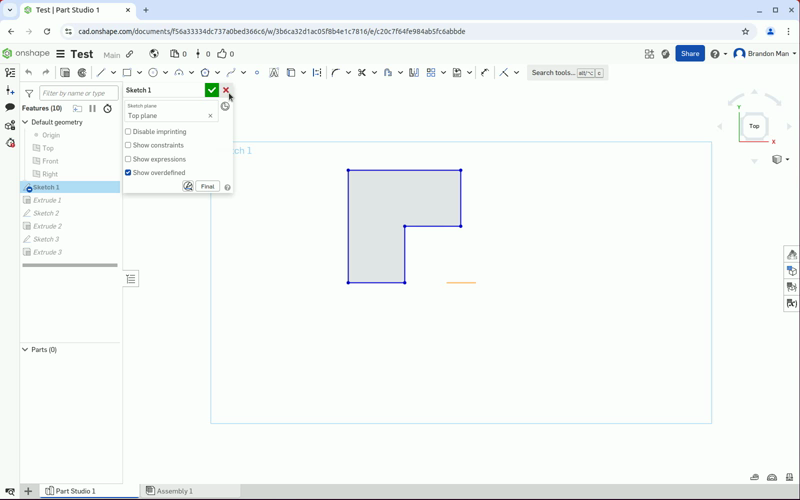
key(shift+s)
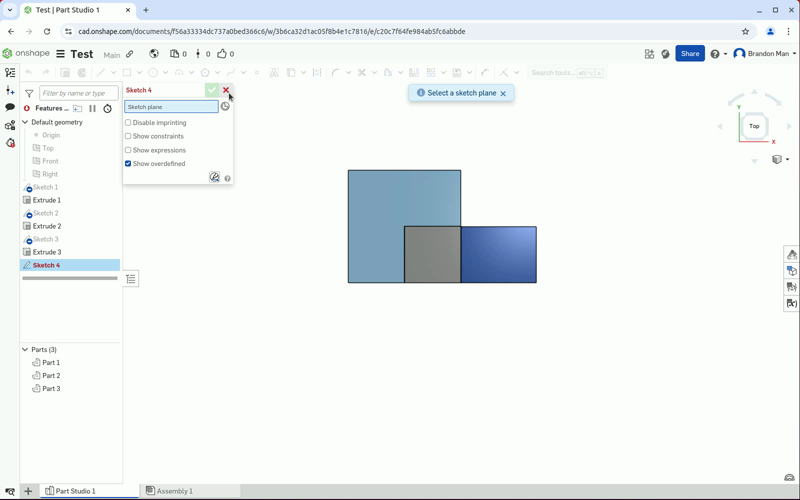
mouse_move(73, 150)
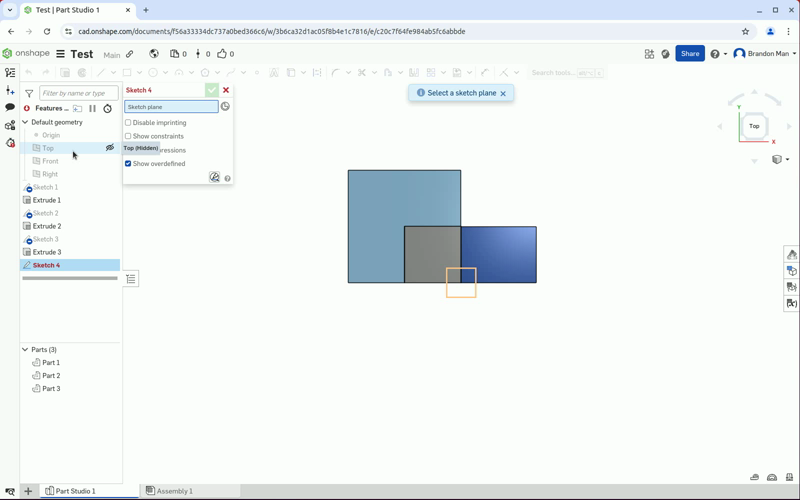
click(73, 150)
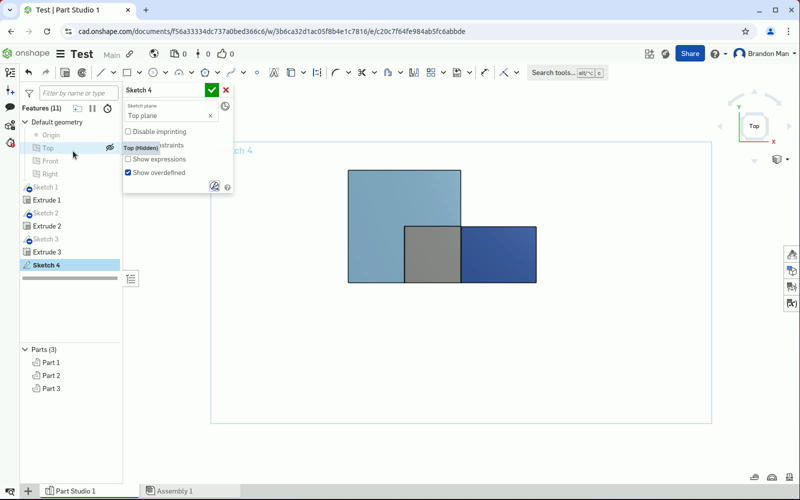
mouse_move(73, 352)
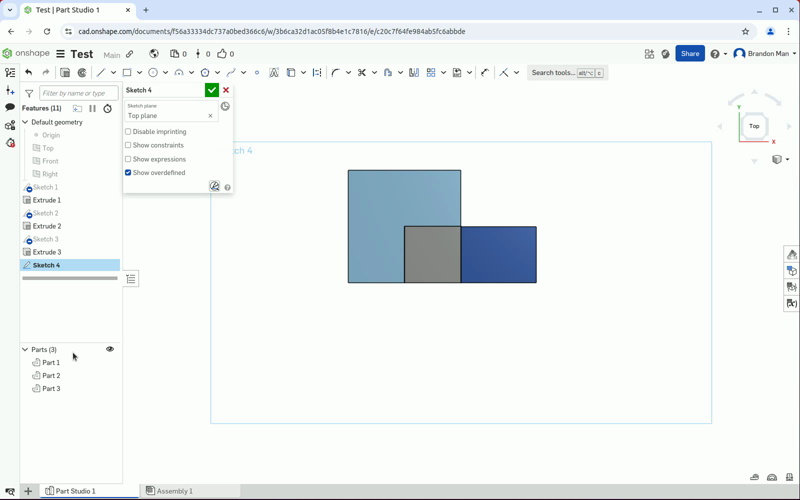
key(y)
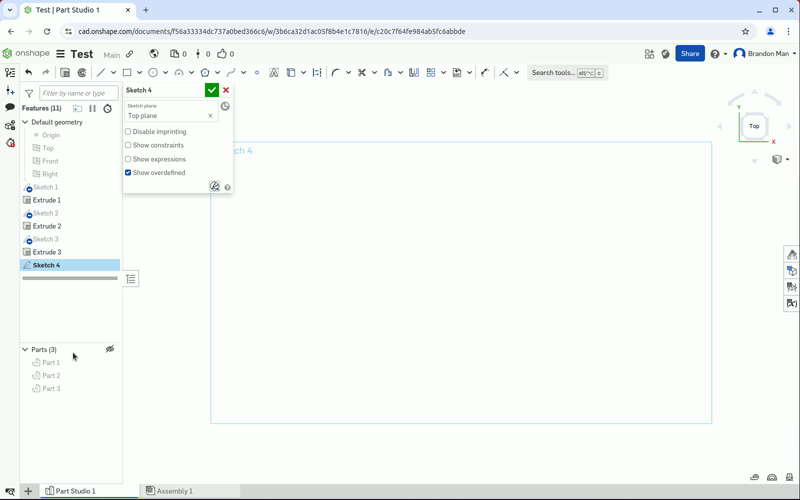
key(l)
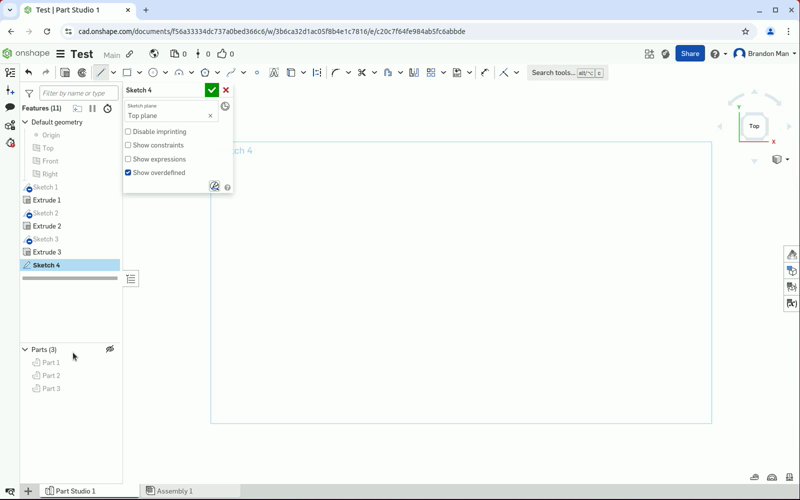
key_down(shift)
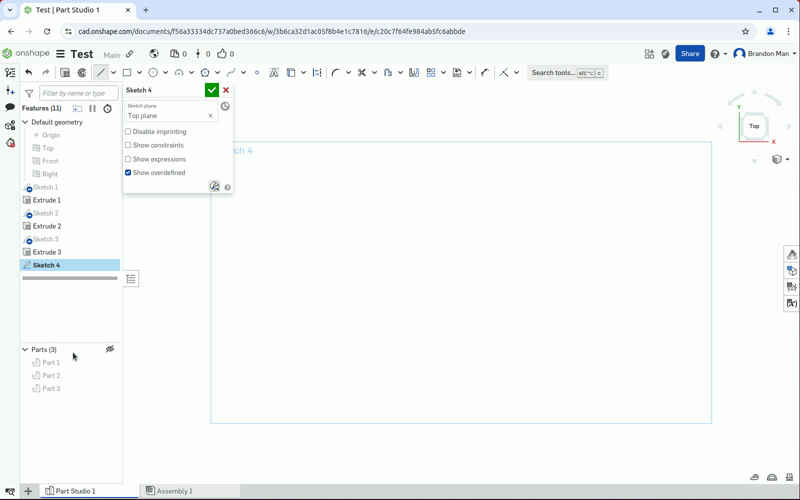
mouse_move(404, 357)
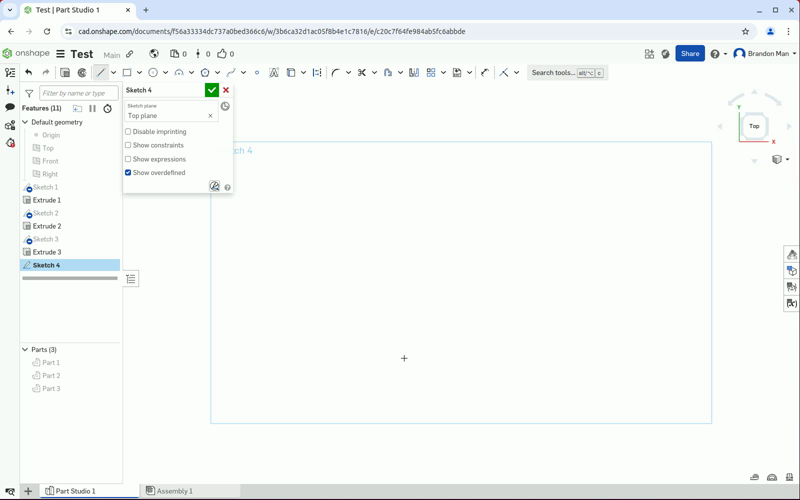
click(404, 357)
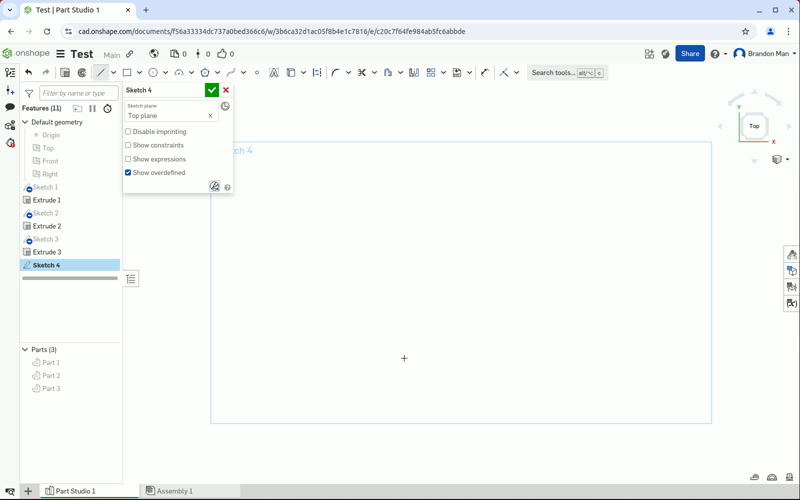
key_up(shift)
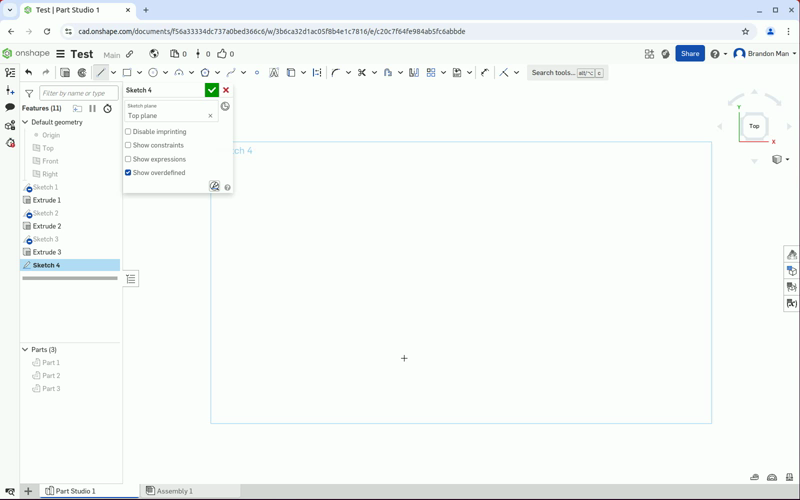
key_down(shift)
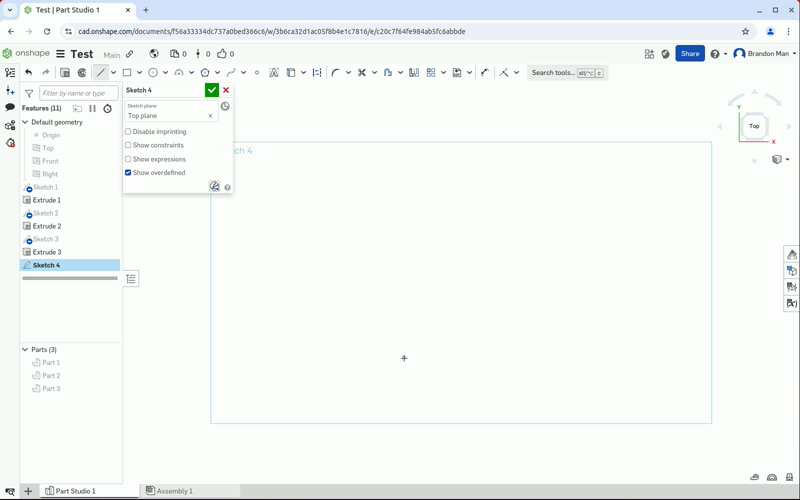
mouse_move(434, 357)
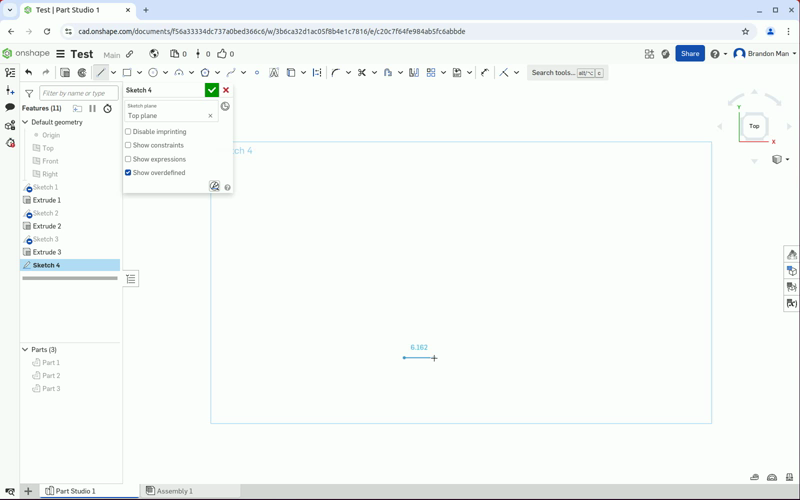
mouse_move(460, 357)
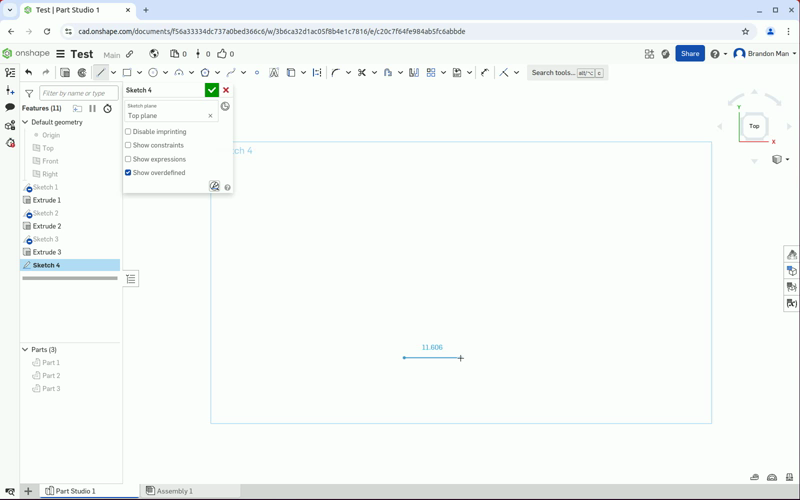
click(460, 357)
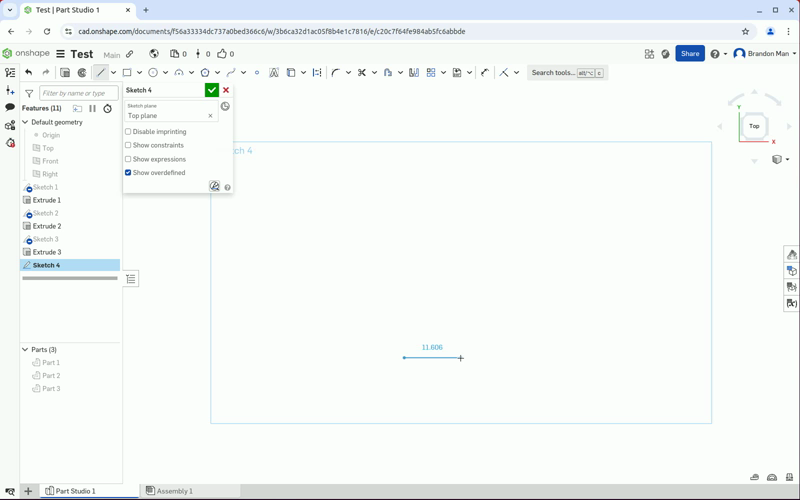
key_up(shift)
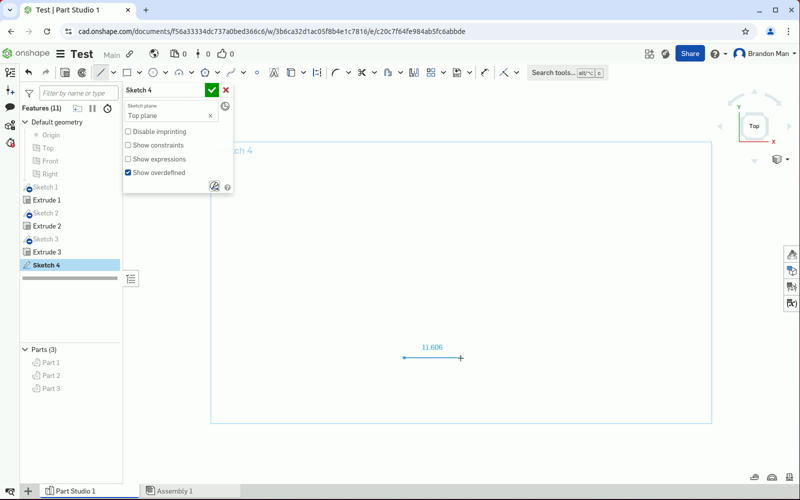
key_down(shift)
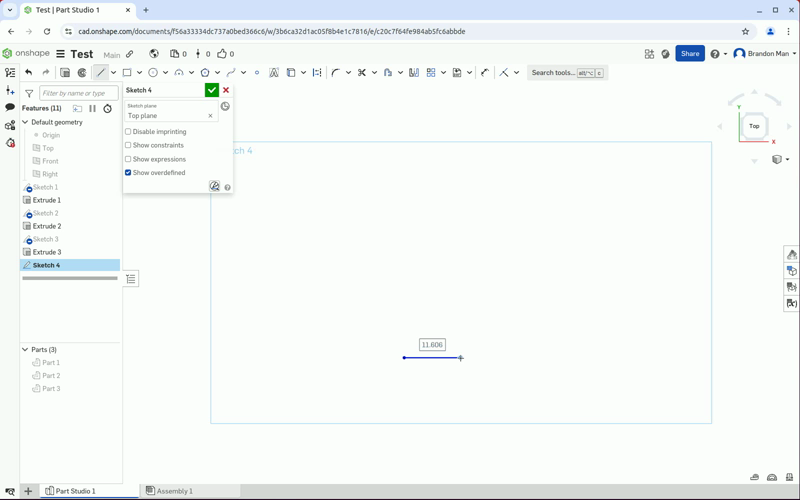
mouse_move(460, 282)
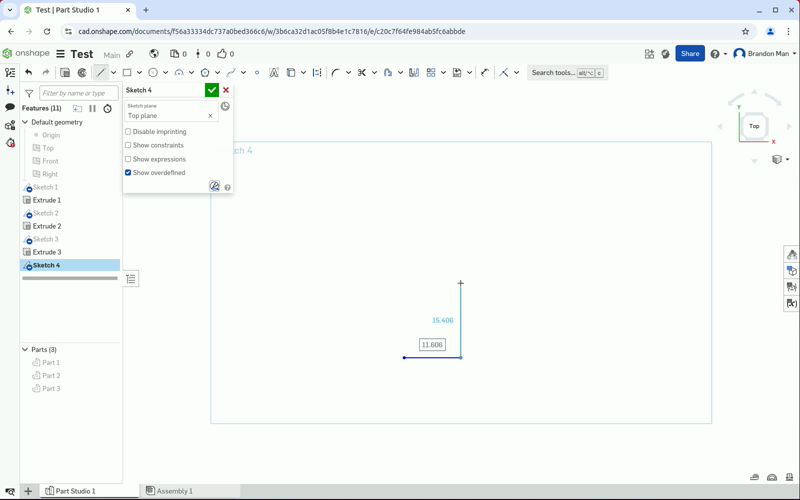
click(460, 282)
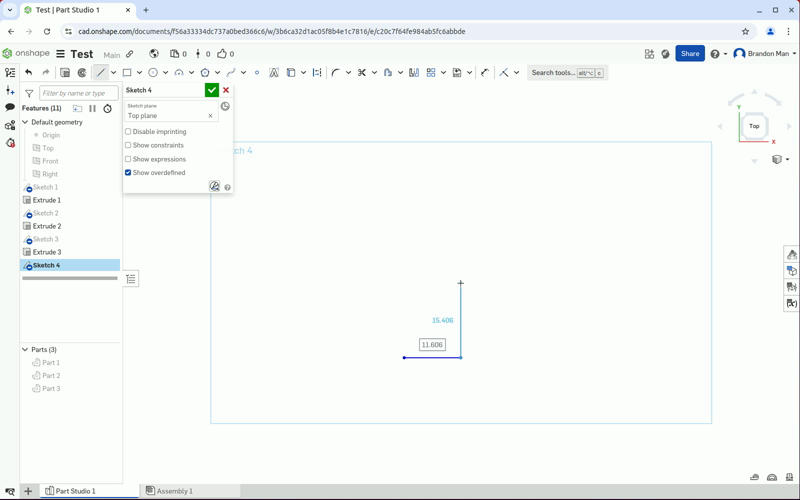
key_up(shift)
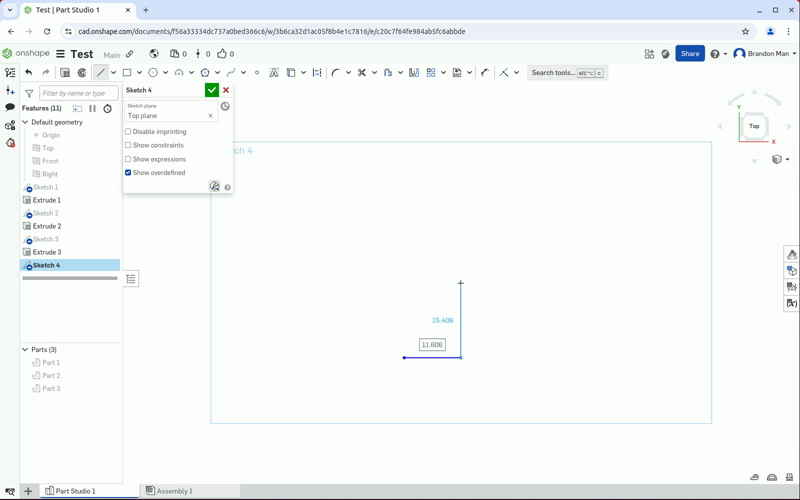
key_down(shift)
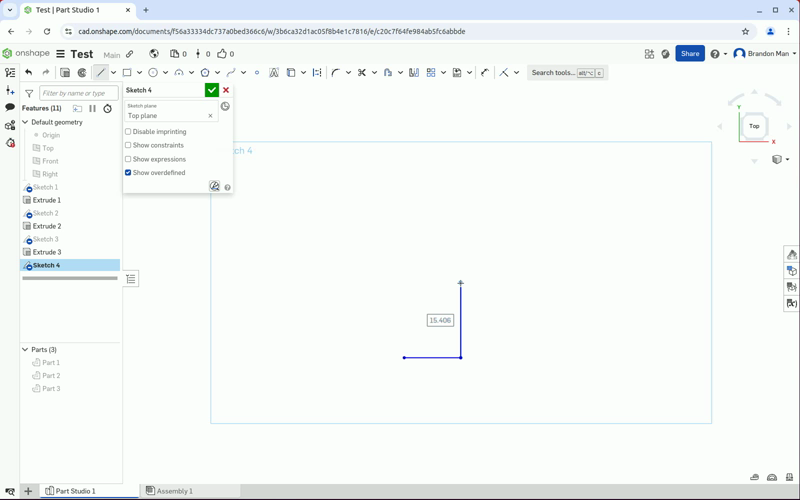
mouse_move(490, 282)
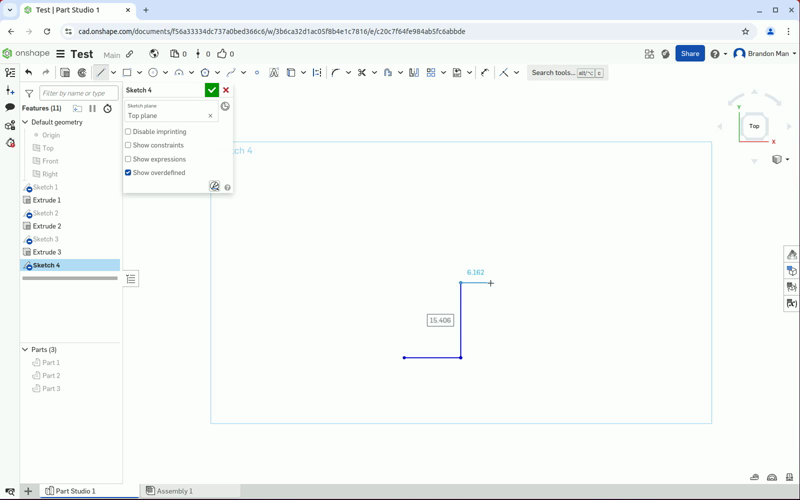
mouse_move(404, 282)
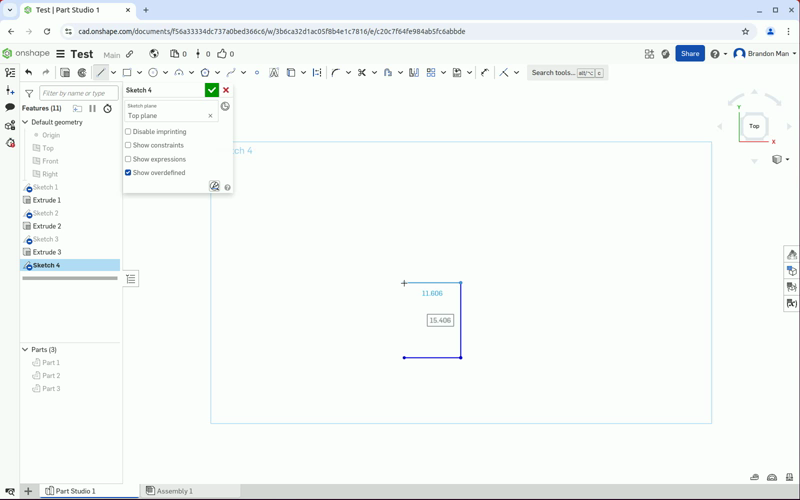
click(404, 282)
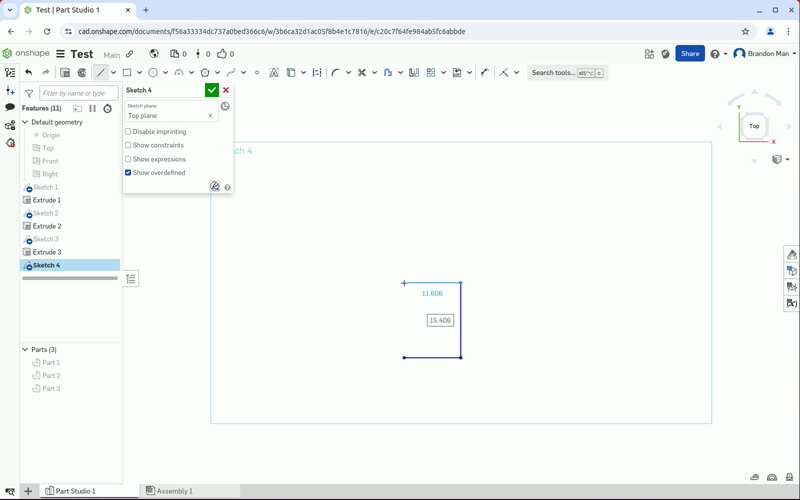
key_up(shift)
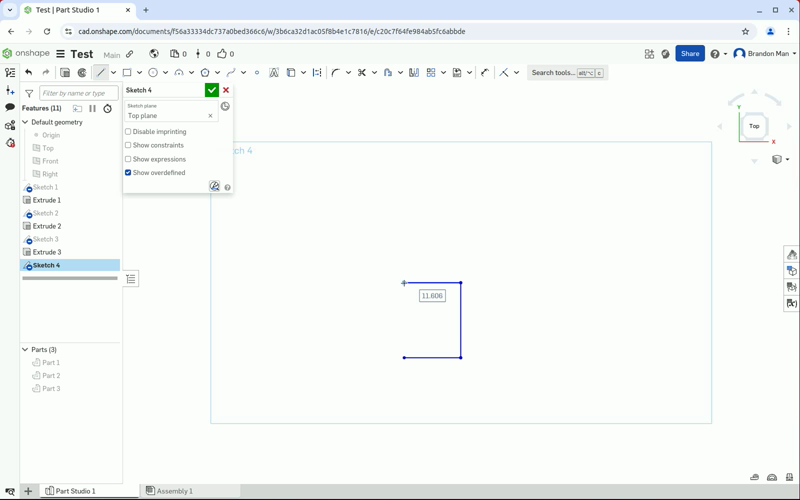
key_down(shift)
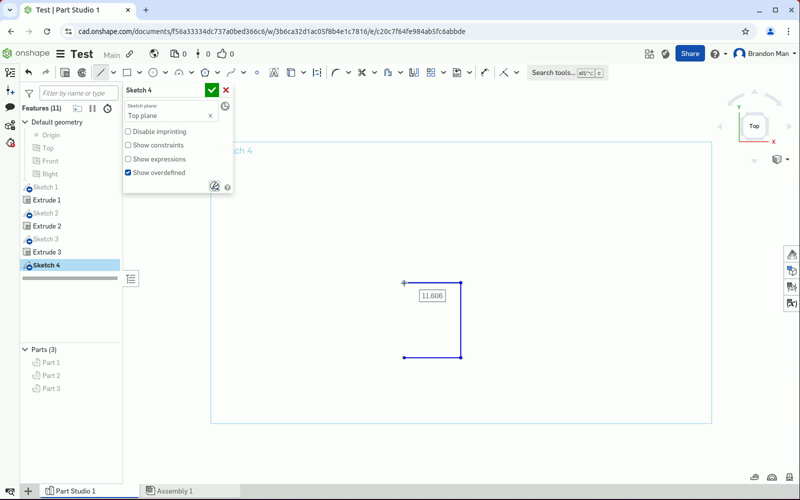
mouse_move(404, 357)
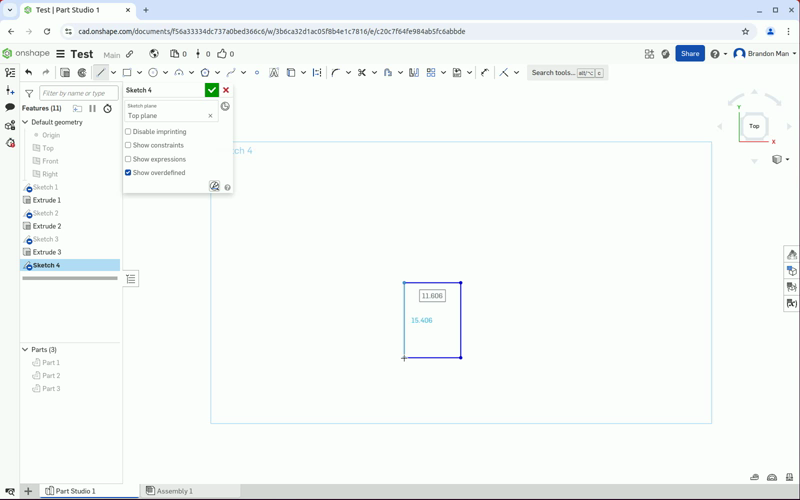
key_up(shift)
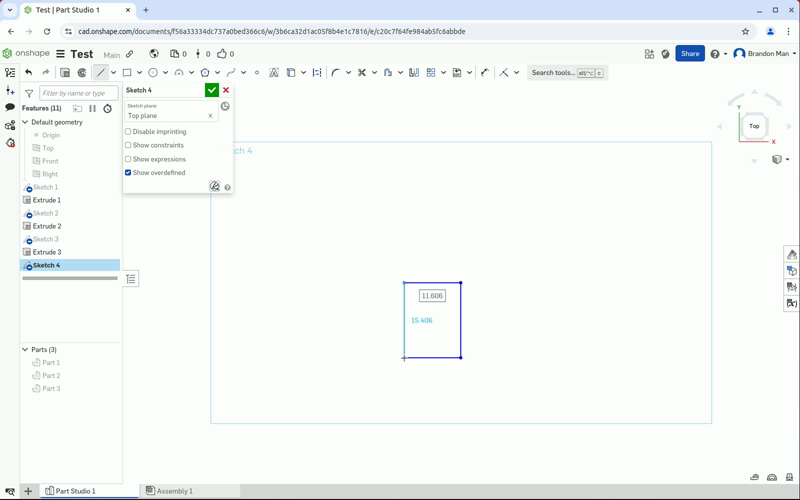
click(404, 357)
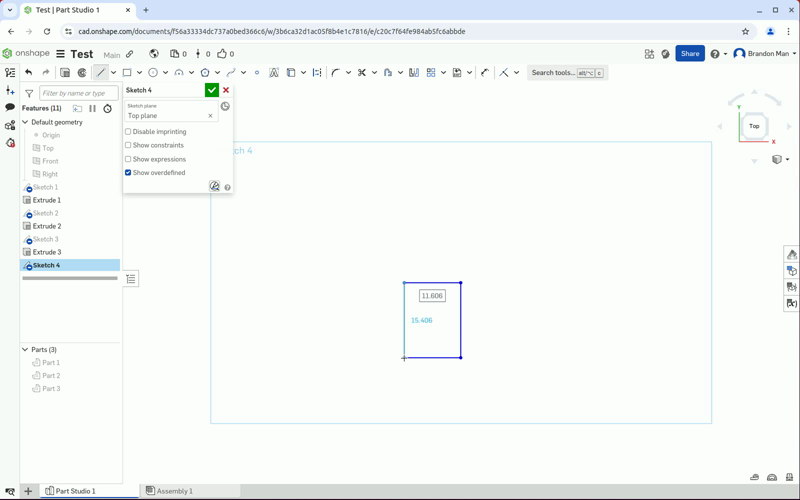
key(esc)
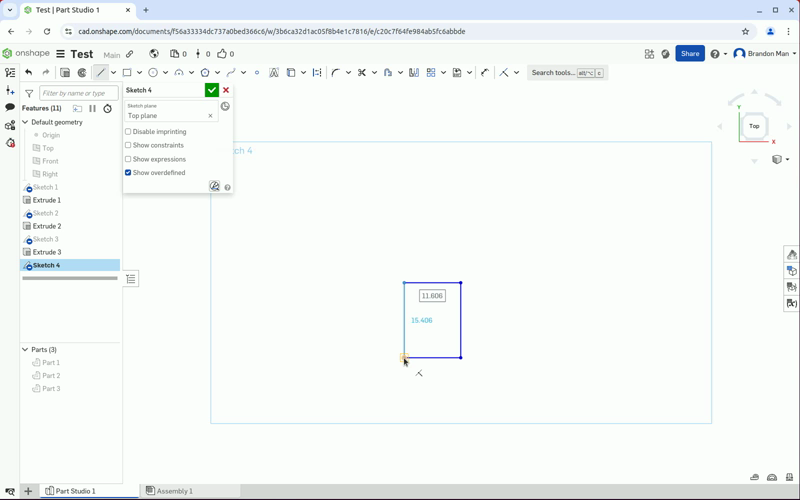
mouse_move(426, 328)
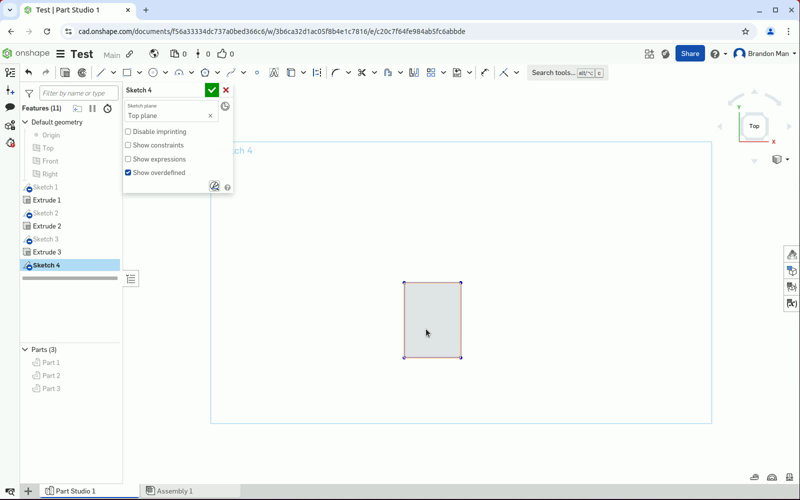
click(426, 328)
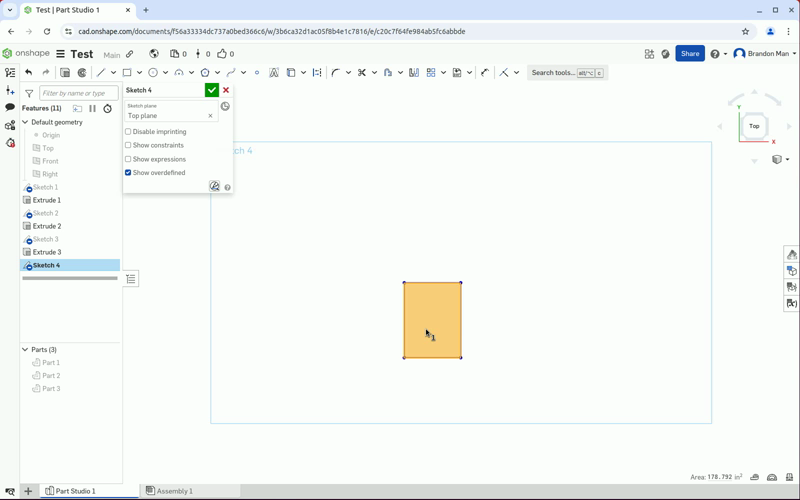
mouse_move(73, 352)
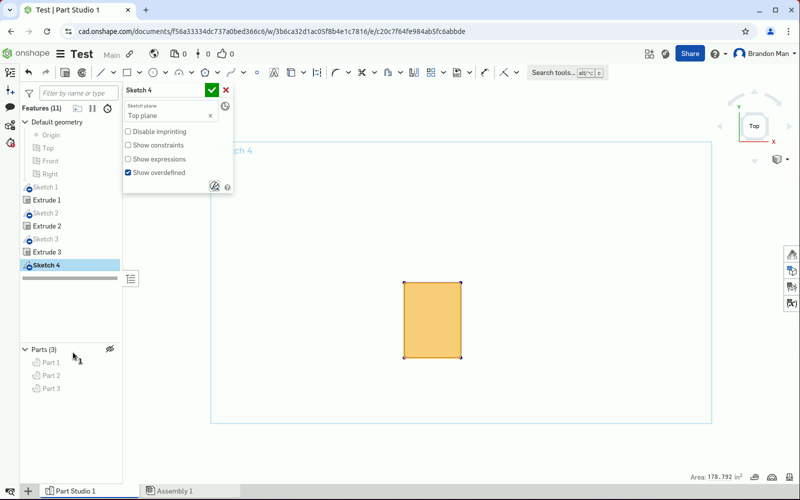
key(shift+y)
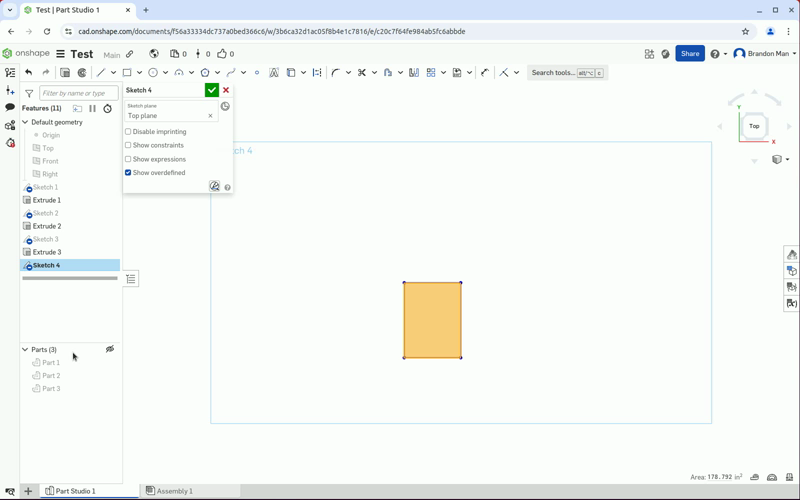
key(shift+e)
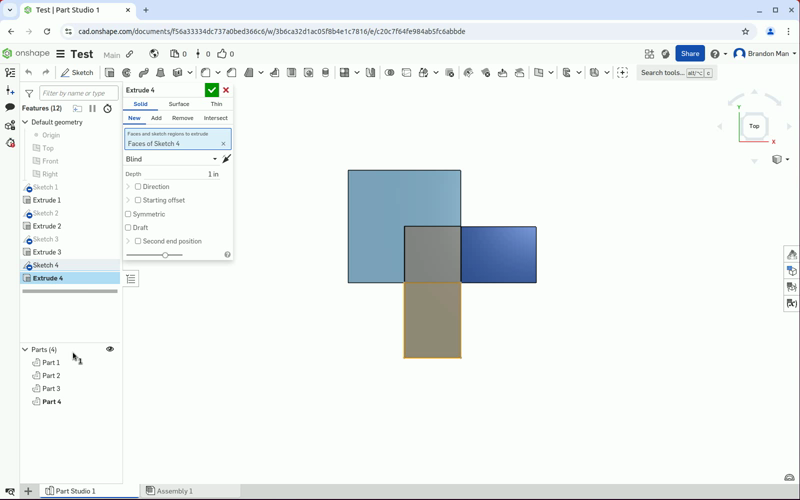
mouse_move(143, 106)
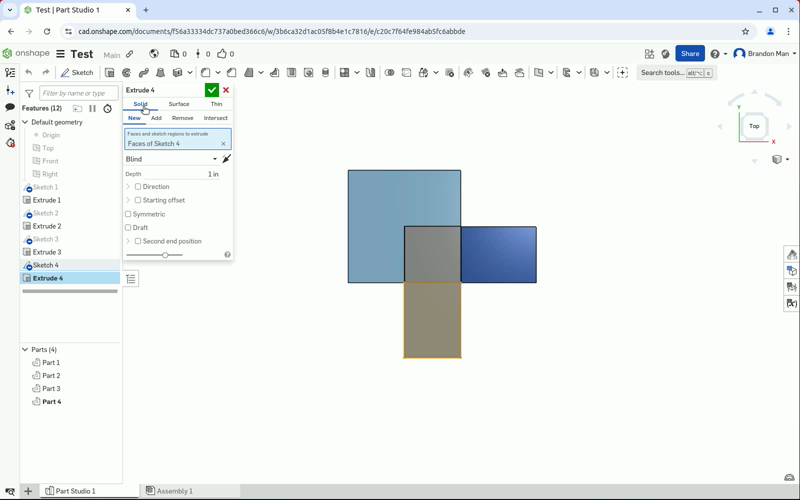
click(143, 106)
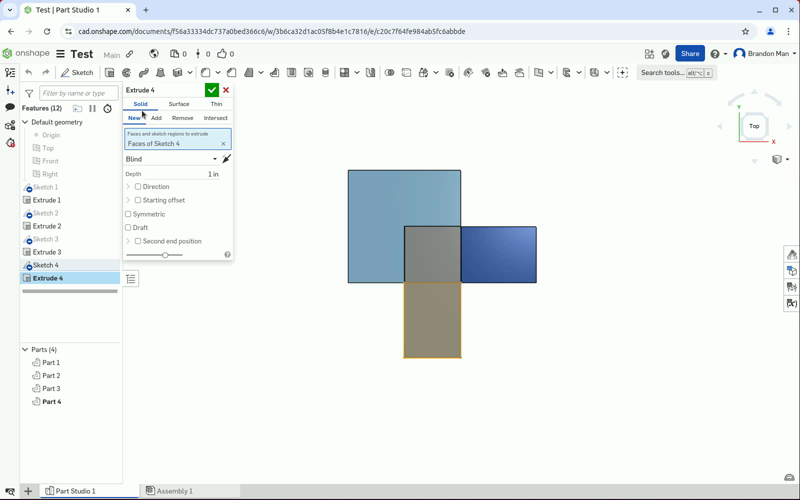
mouse_move(137, 120)
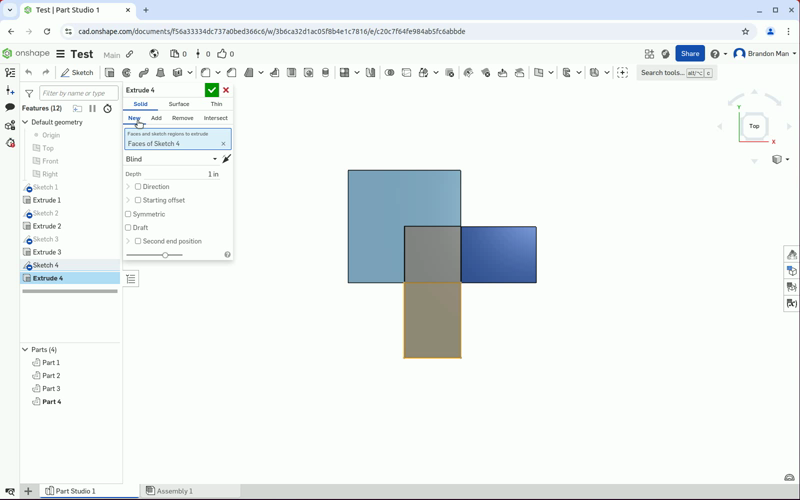
click(137, 120)
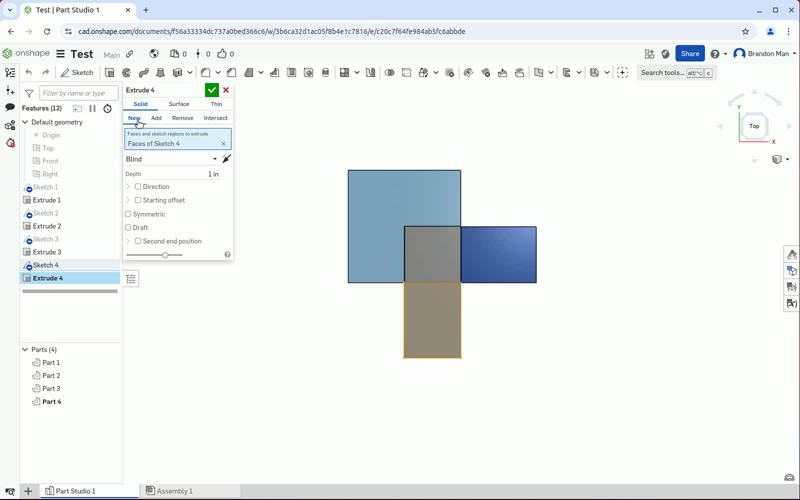
key(tab, 4)
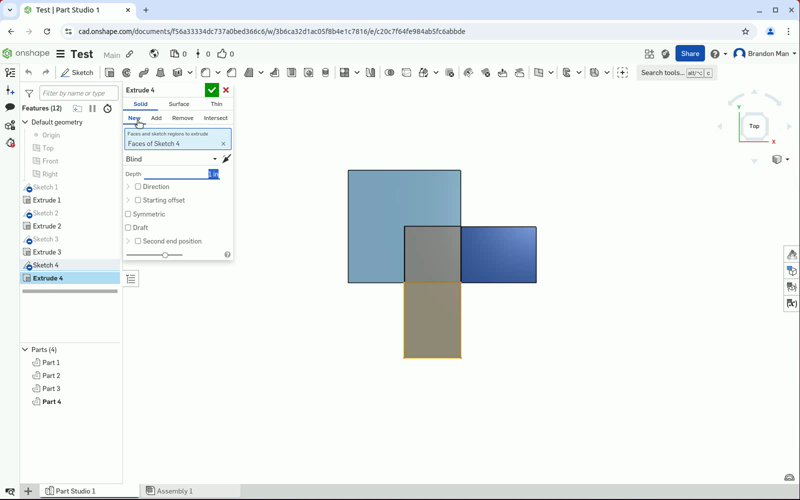
text(2.407)
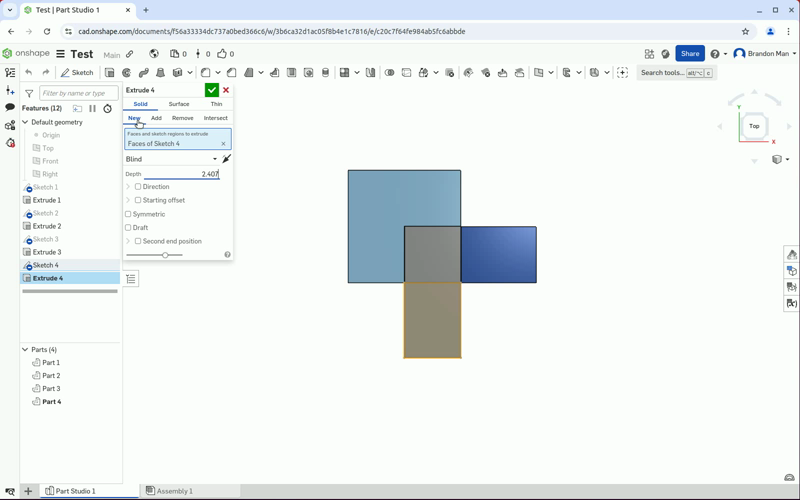
key(enter)
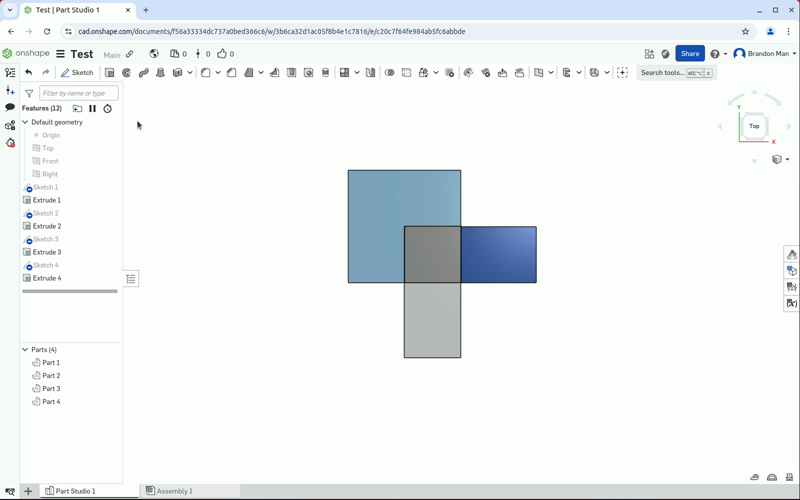
key(shift+h)
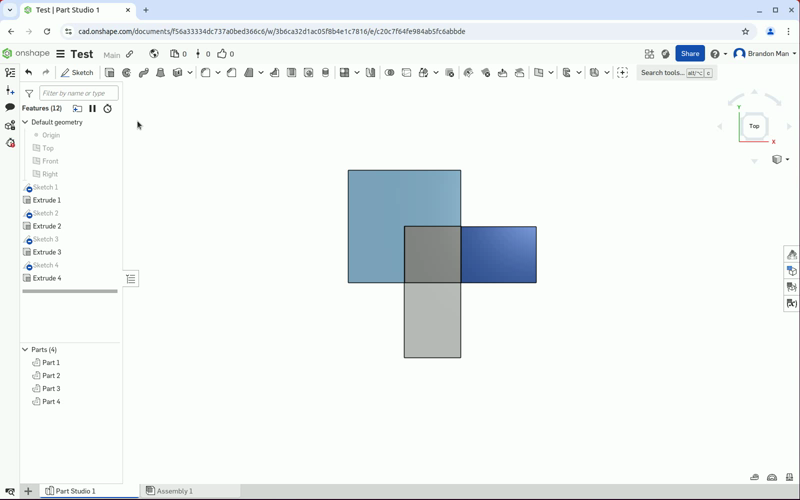
key(shift+h)
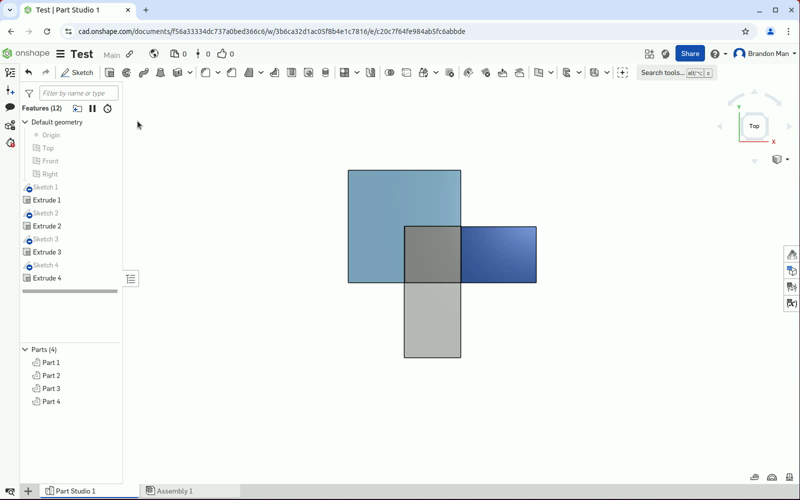
mouse_move(73, 189)
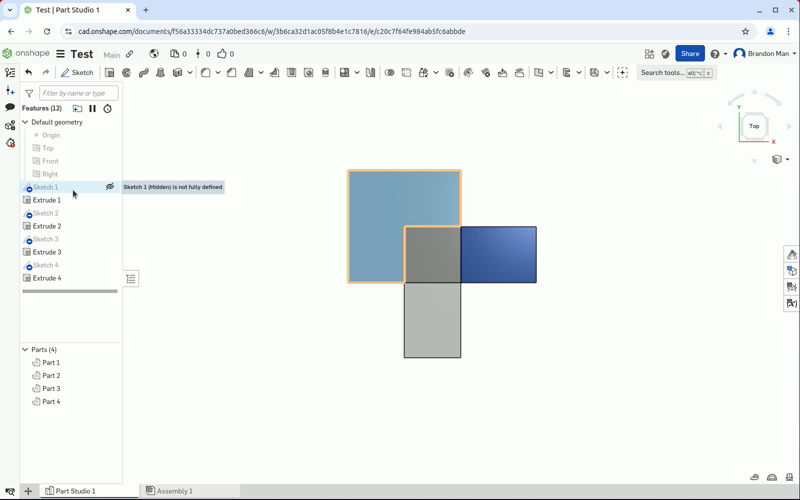
click(73, 189)
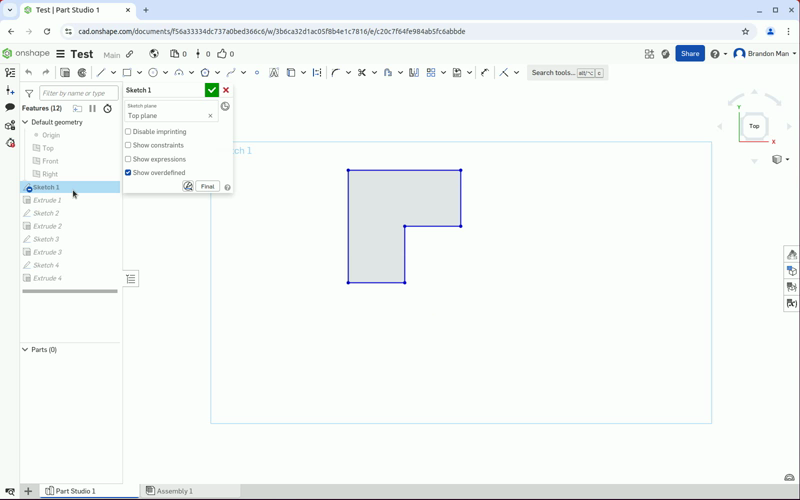
mouse_move(229, 92)
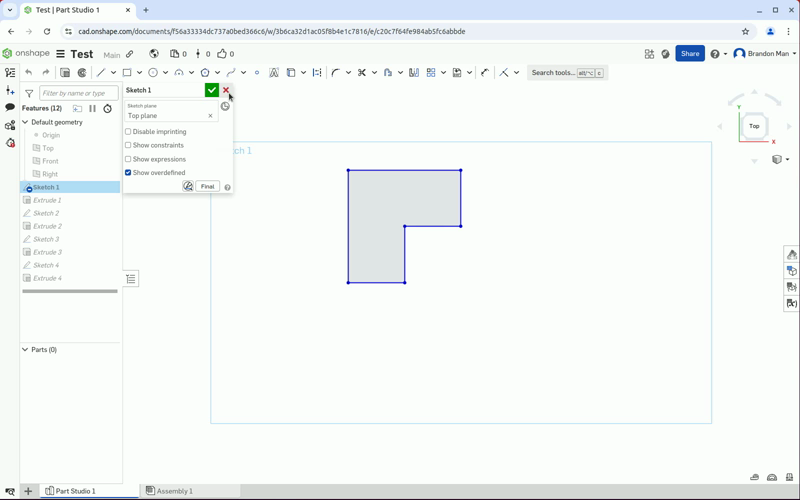
click(229, 92)
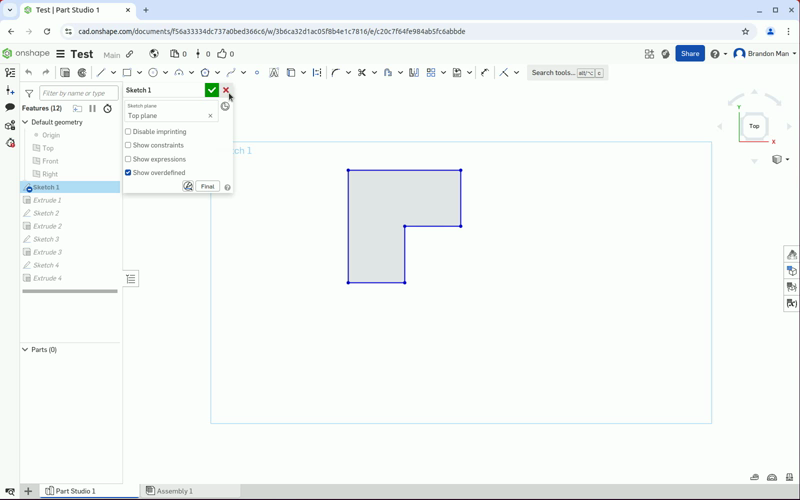
key(shift+s)
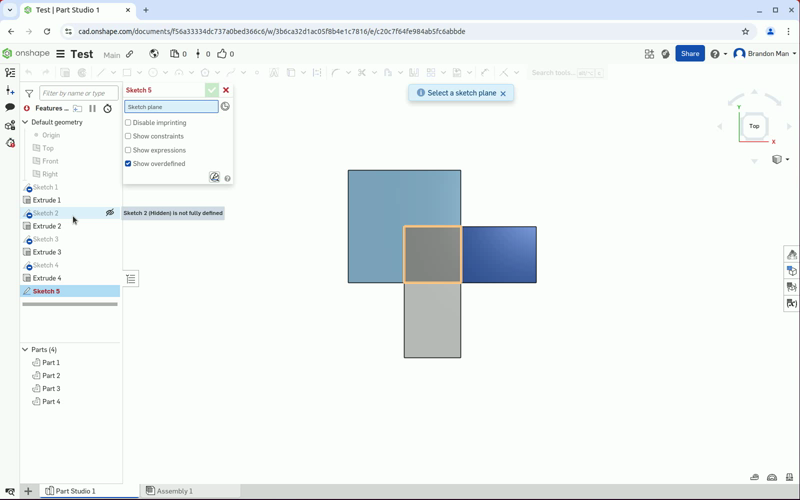
scroll(3)
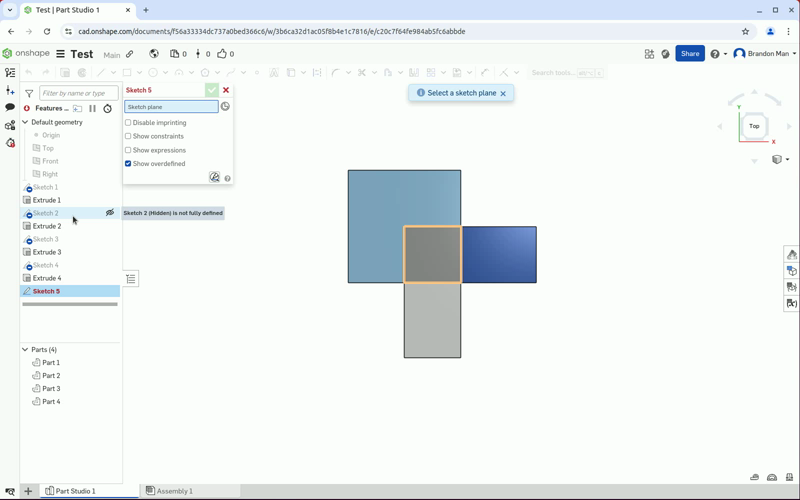
mouse_move(73, 150)
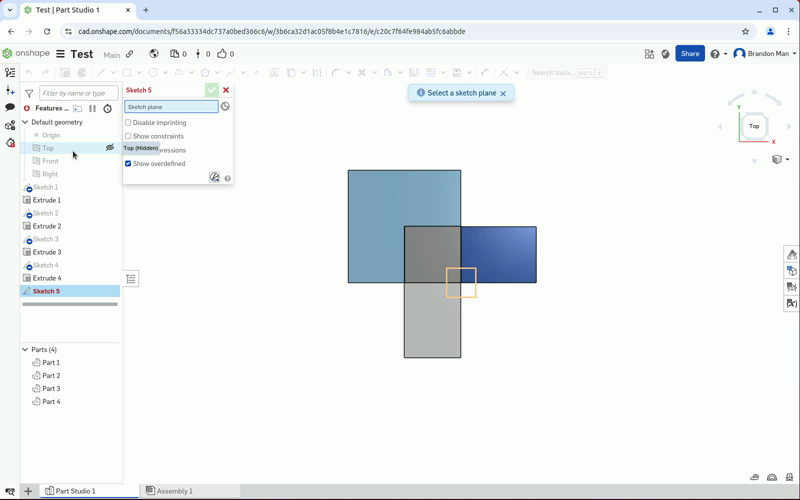
click(73, 150)
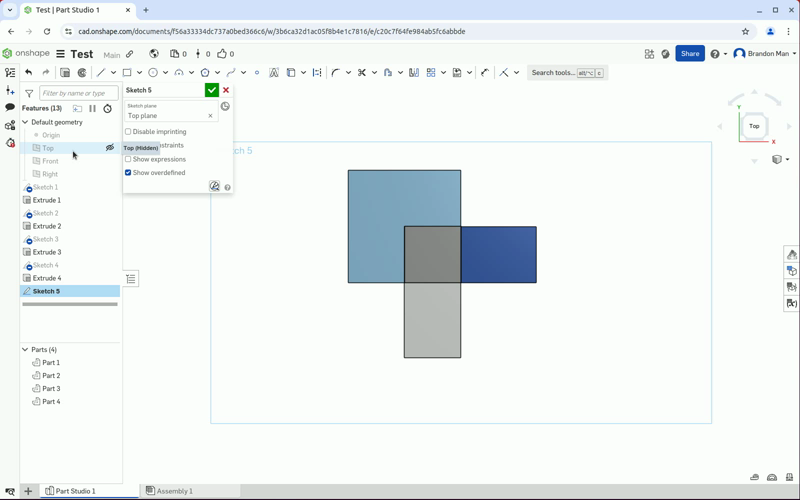
mouse_move(73, 352)
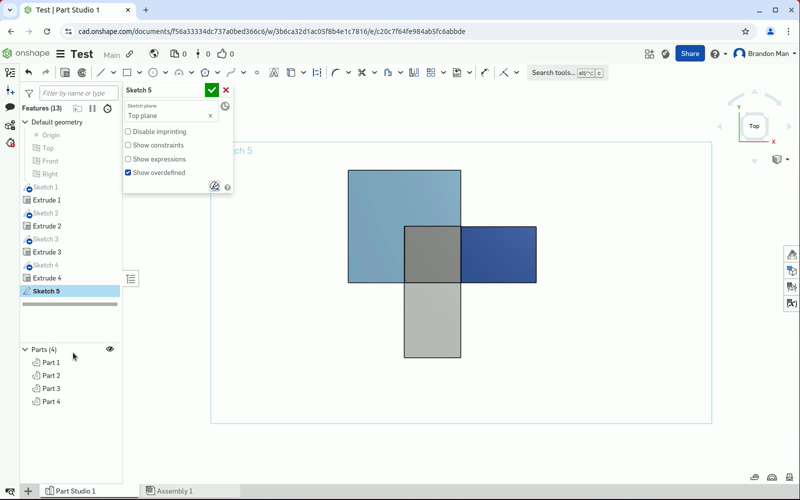
key(y)
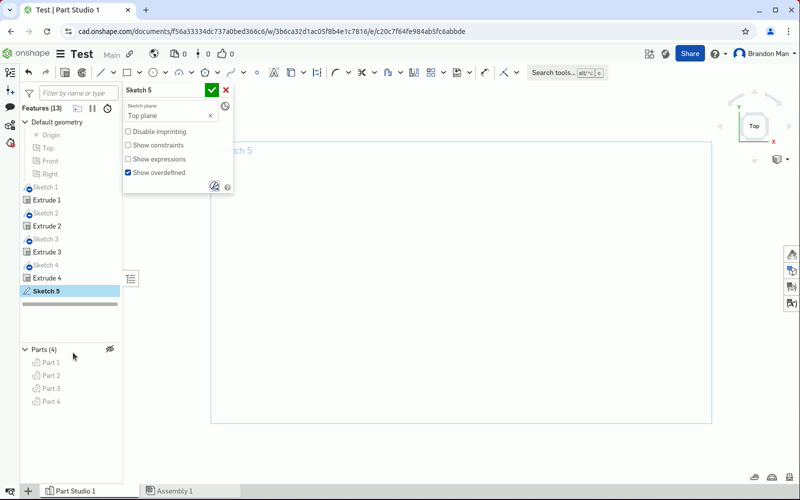
key(l)
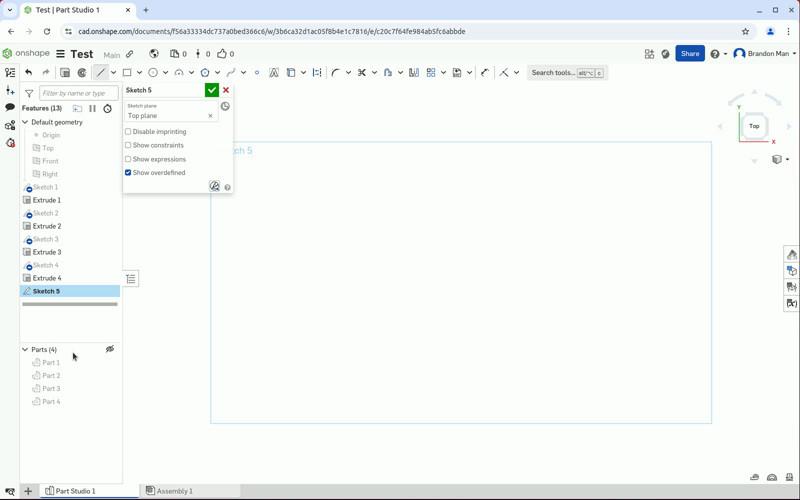
key_down(shift)
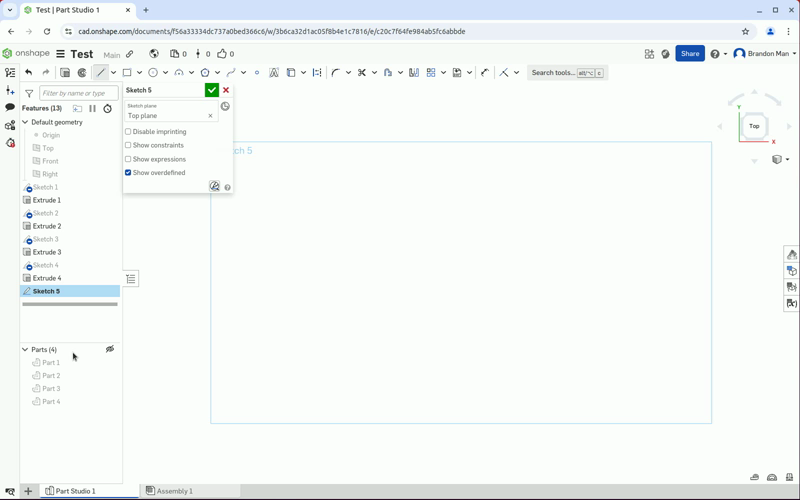
mouse_move(460, 226)
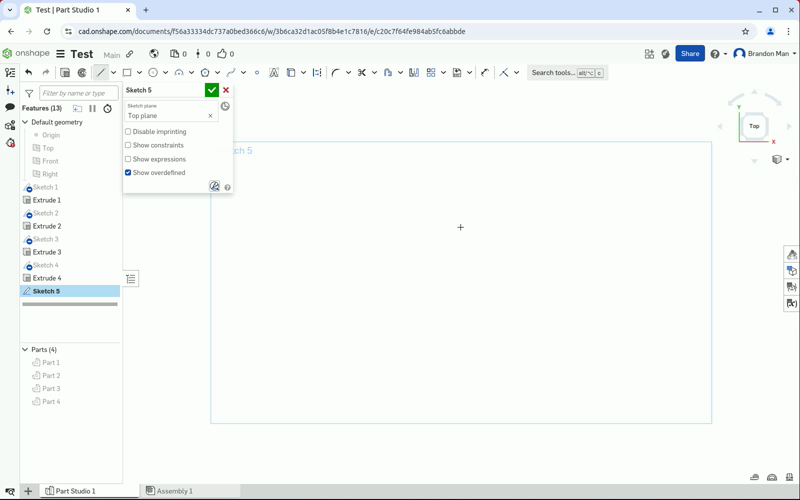
click(460, 226)
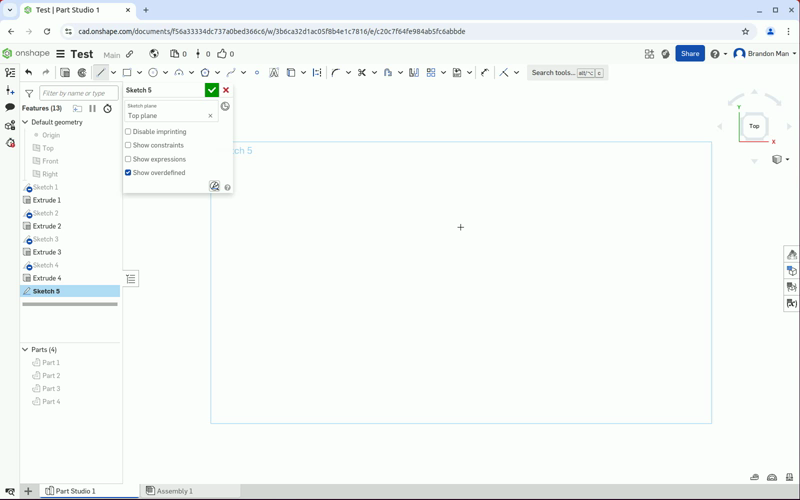
key_up(shift)
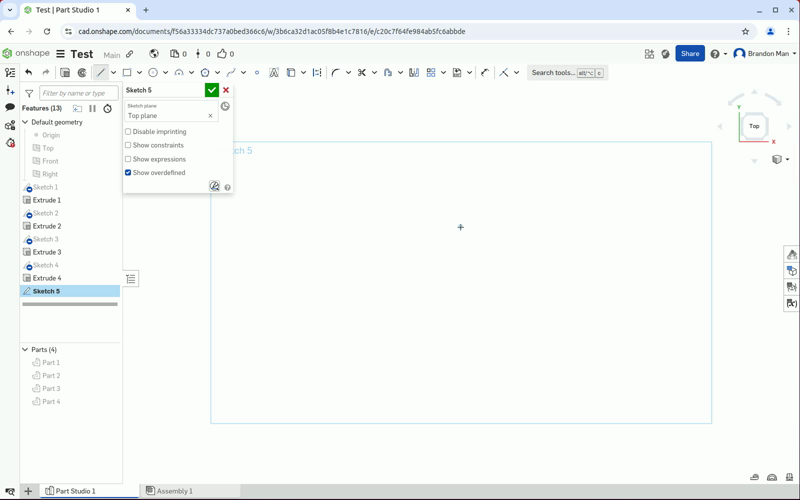
key_down(shift)
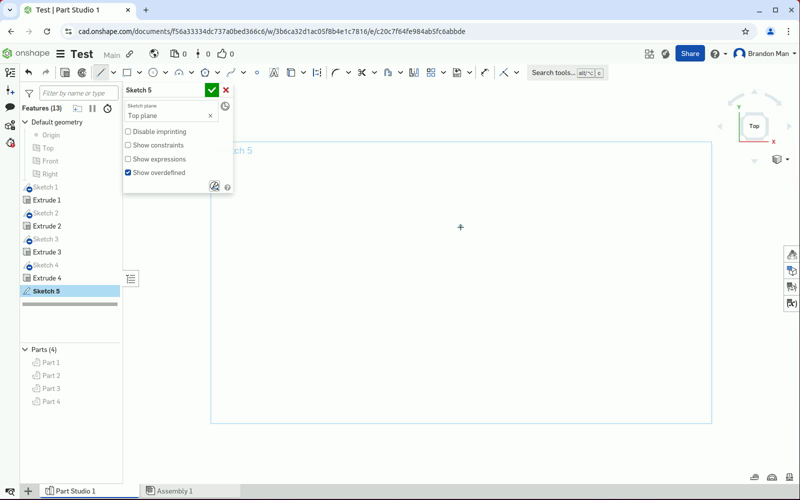
mouse_move(536, 226)
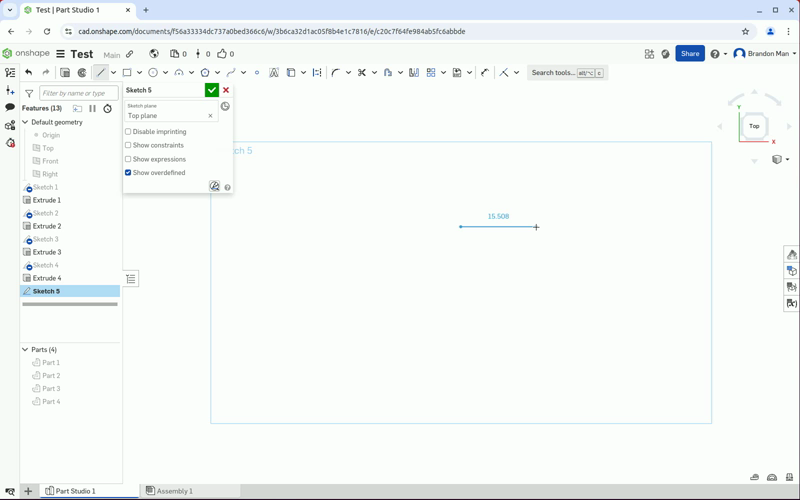
click(536, 226)
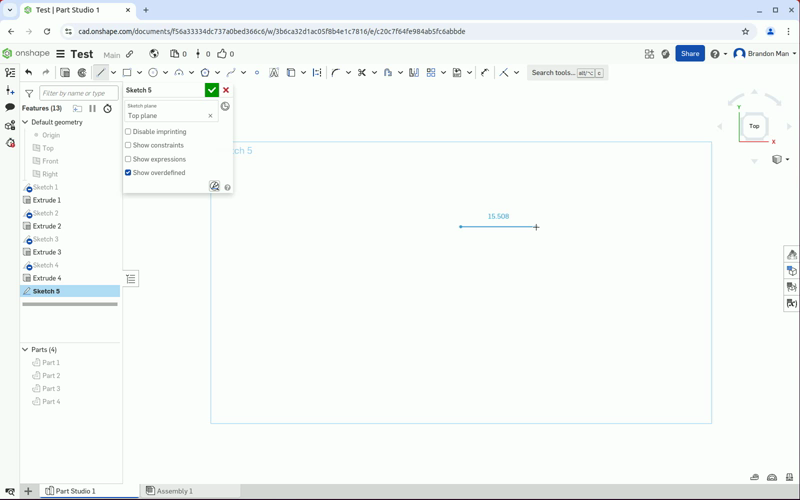
key_up(shift)
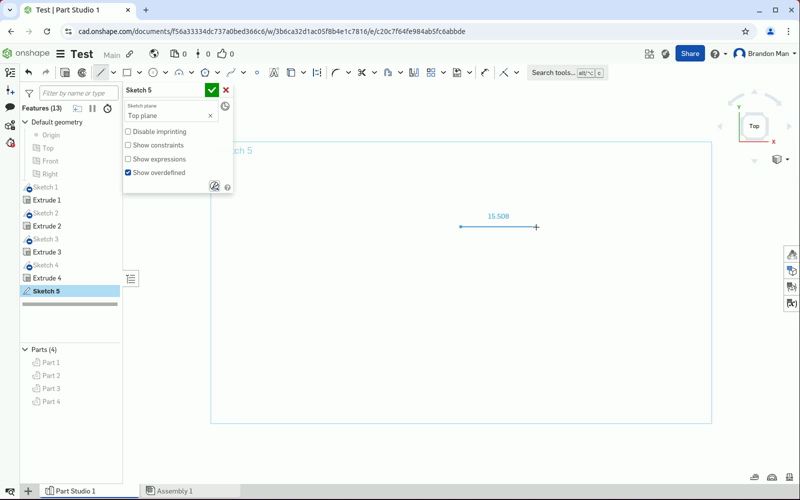
key_down(shift)
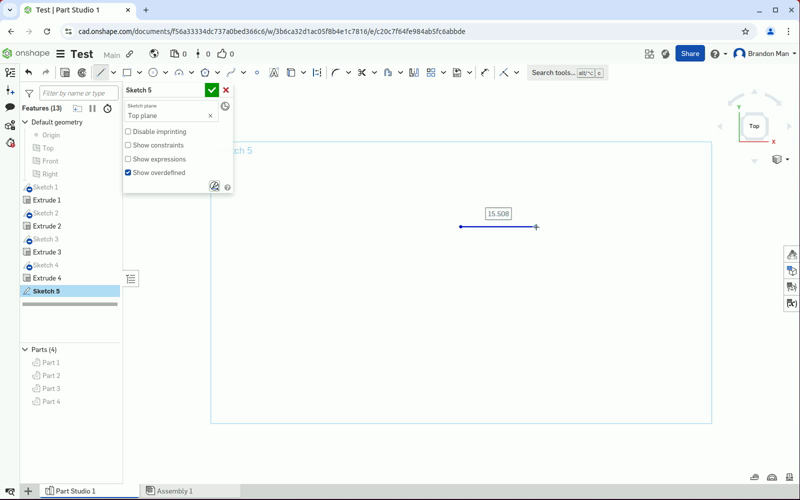
mouse_move(460, 170)
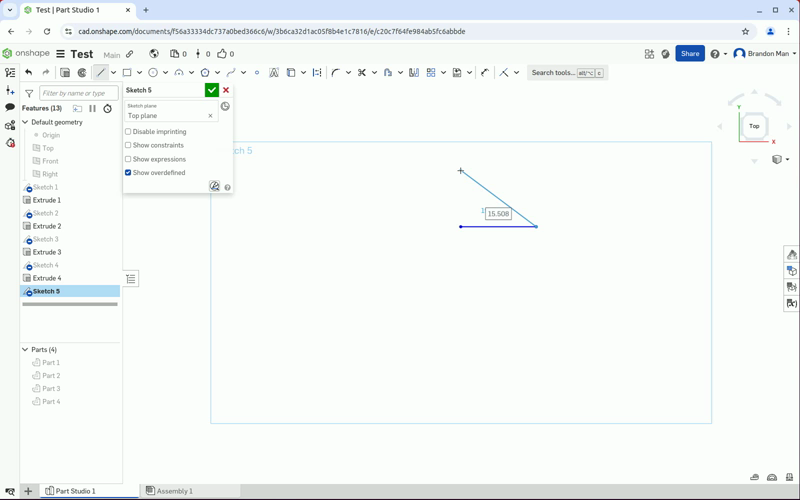
click(460, 170)
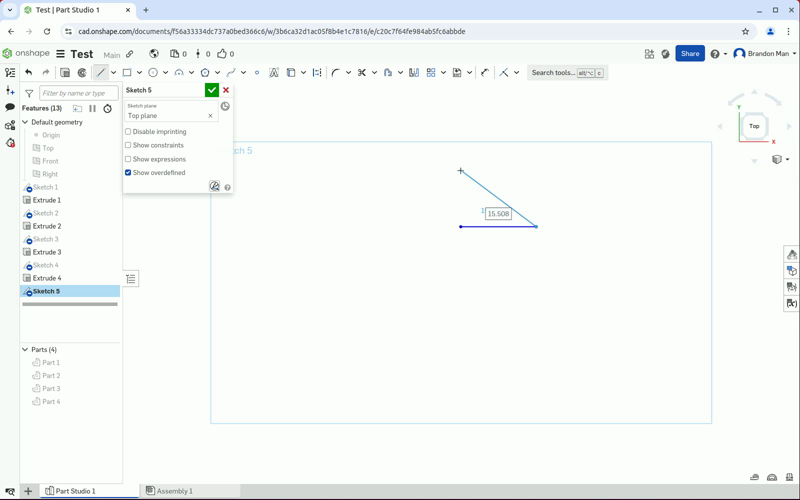
key_up(shift)
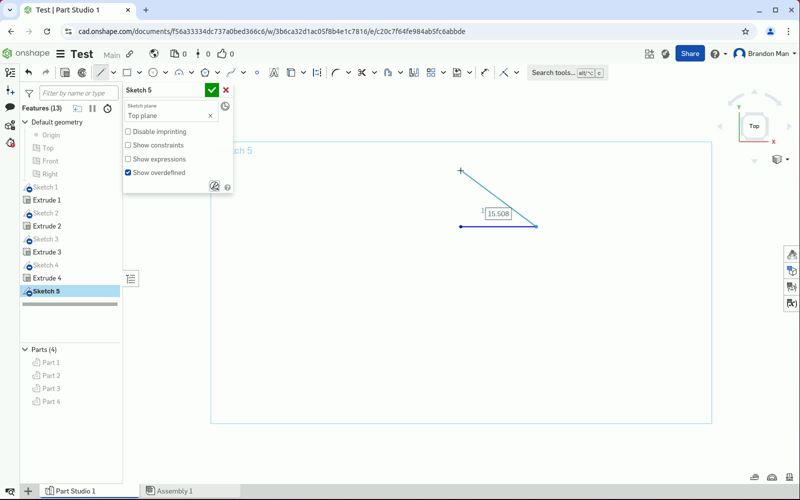
mouse_move(490, 170)
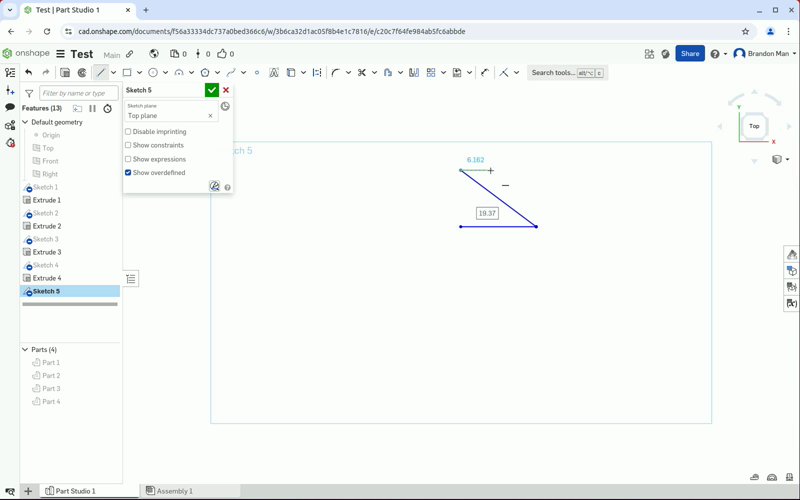
key_down(shift)
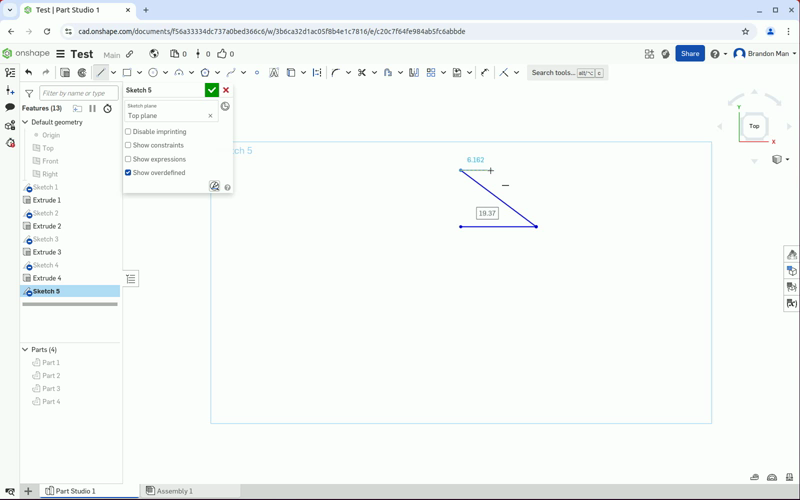
mouse_move(460, 226)
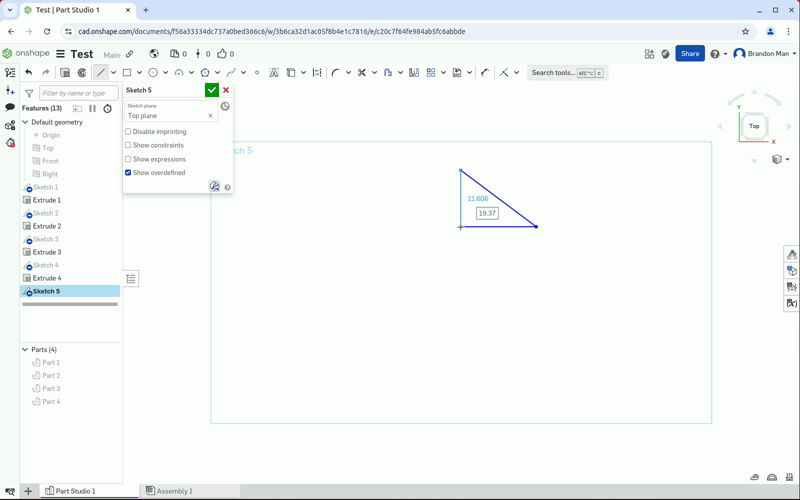
key_up(shift)
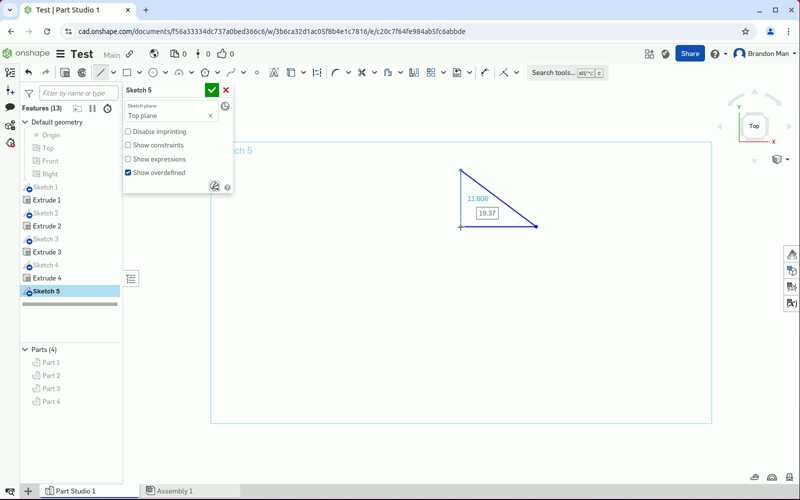
click(460, 226)
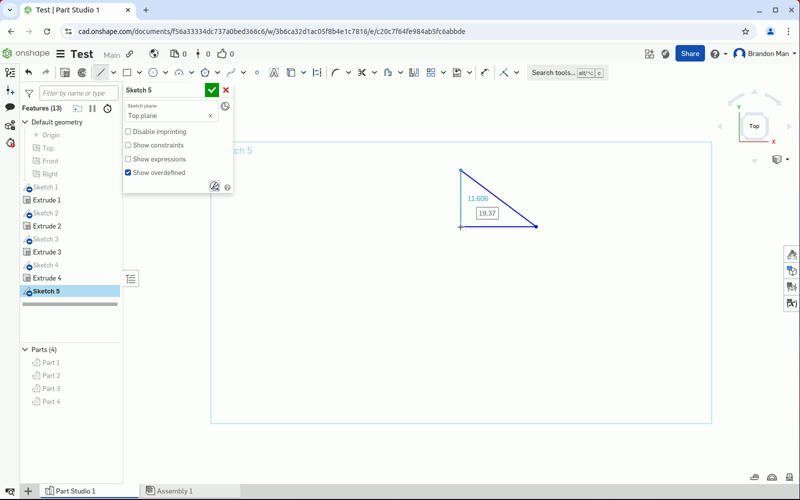
key(esc)
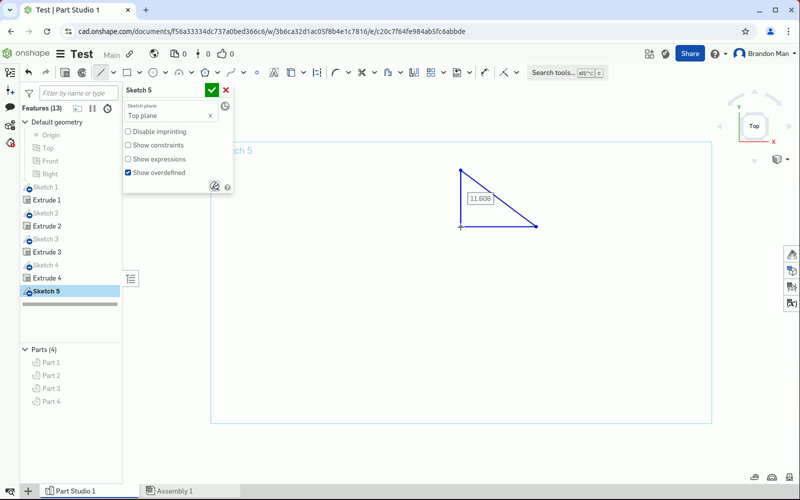
mouse_move(505, 222)
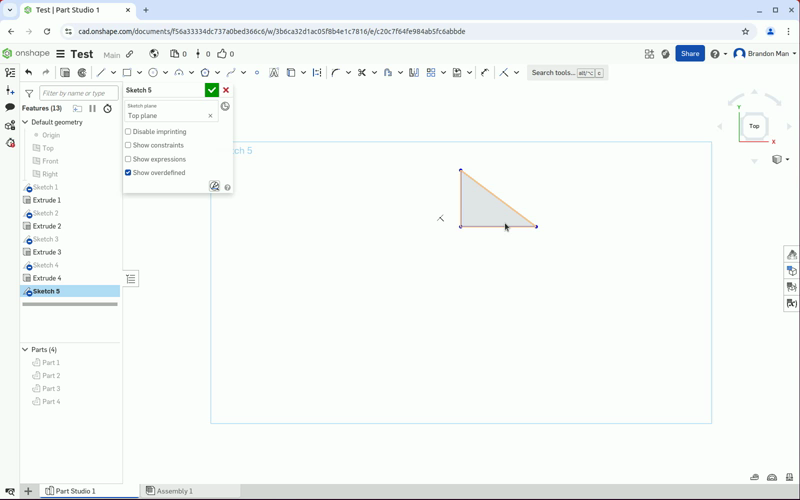
click(505, 222)
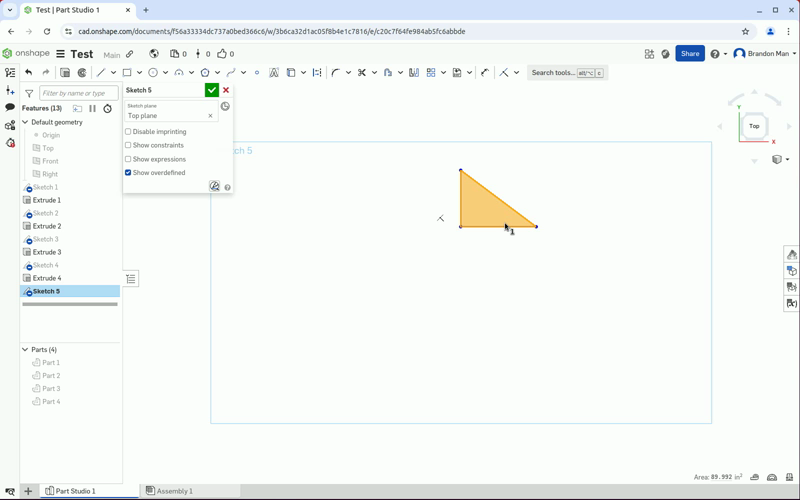
mouse_move(73, 352)
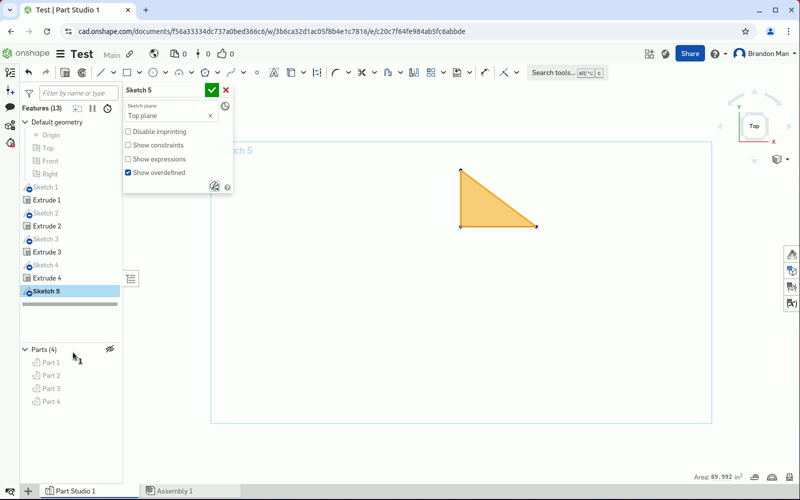
key(shift+y)
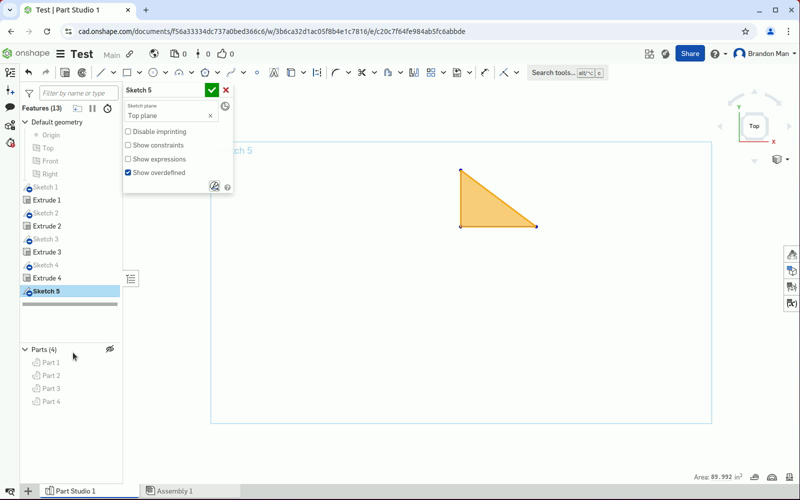
key(shift+e)
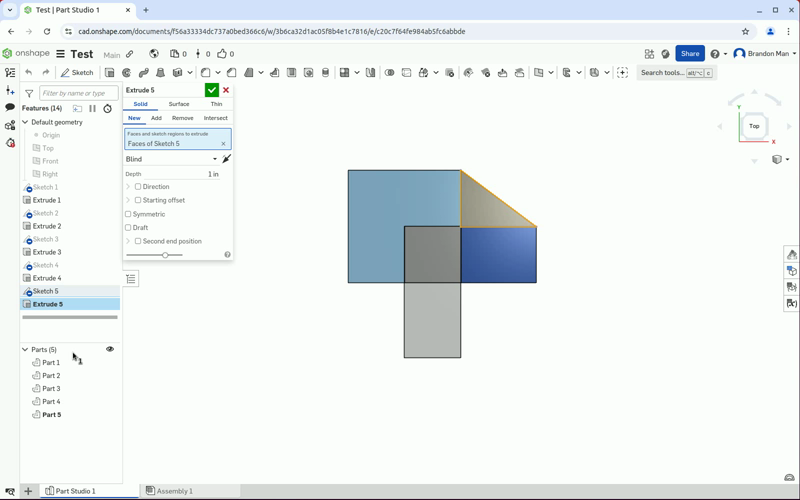
mouse_move(143, 106)
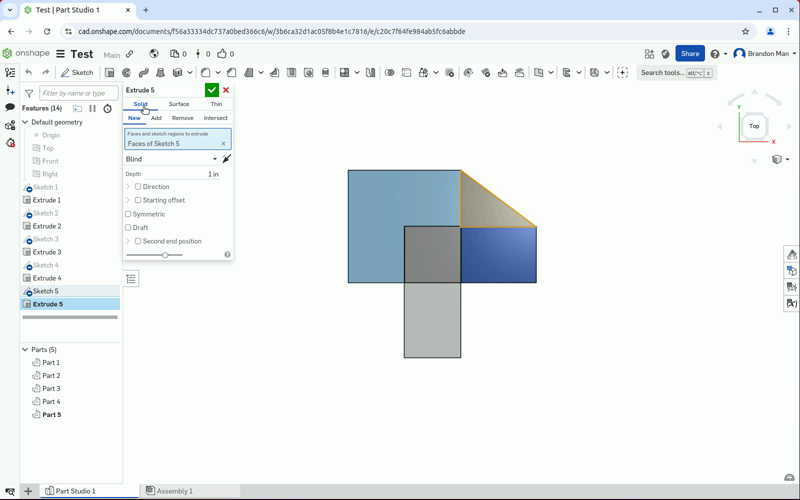
click(143, 106)
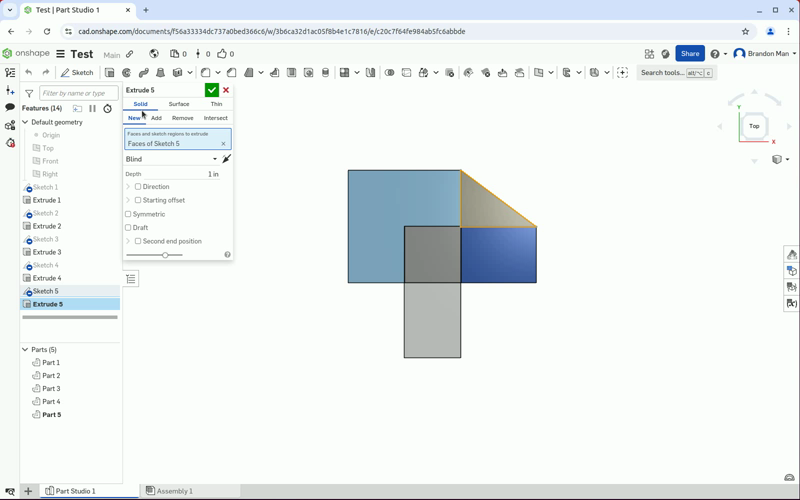
mouse_move(137, 120)
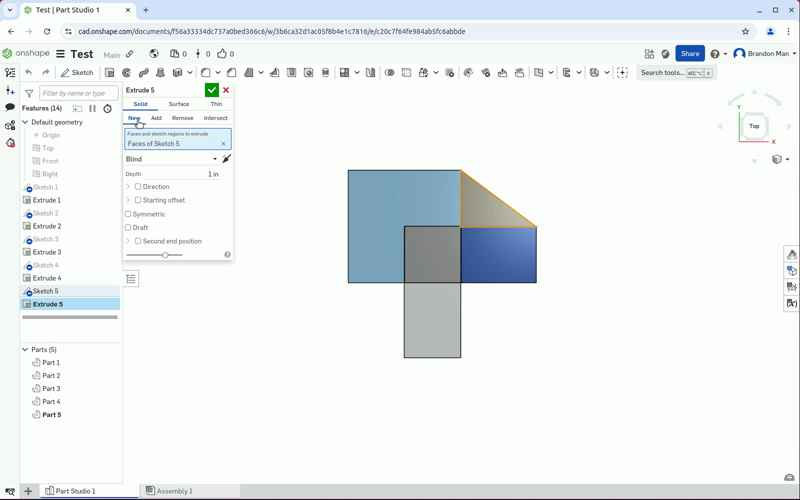
click(137, 120)
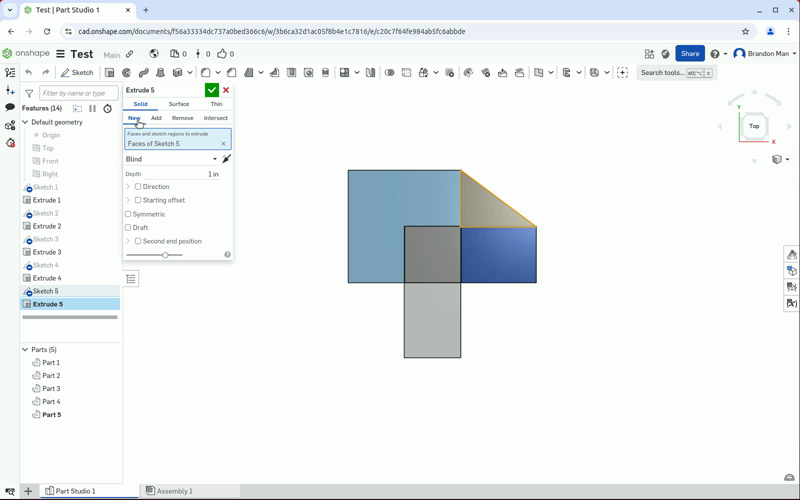
key(tab, 4)
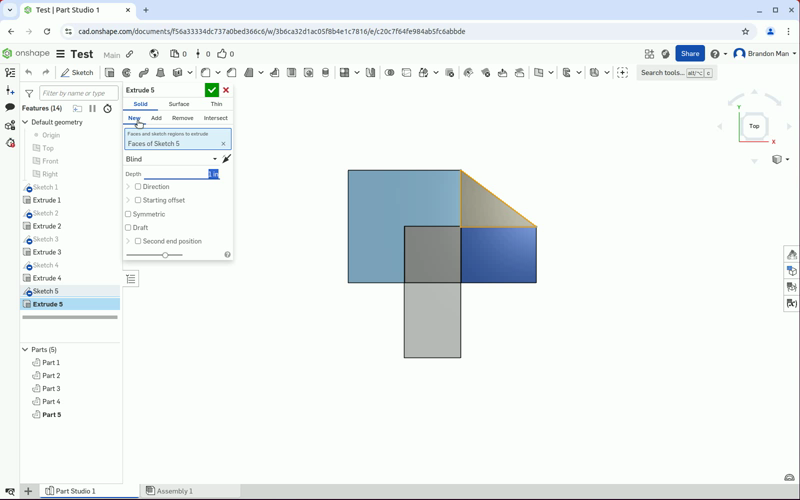
text(2.407)
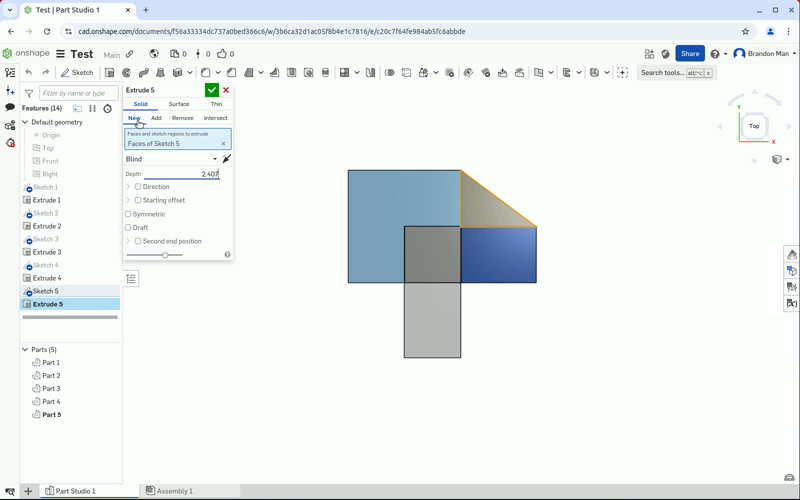
key(enter)
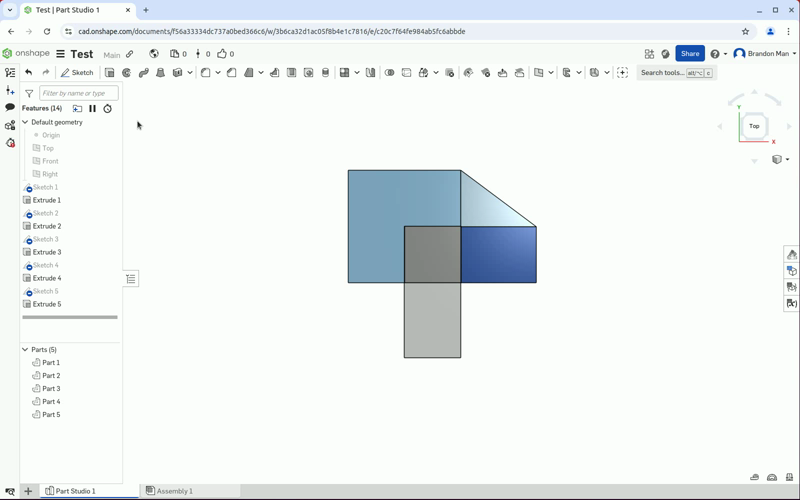
key(shift+h)
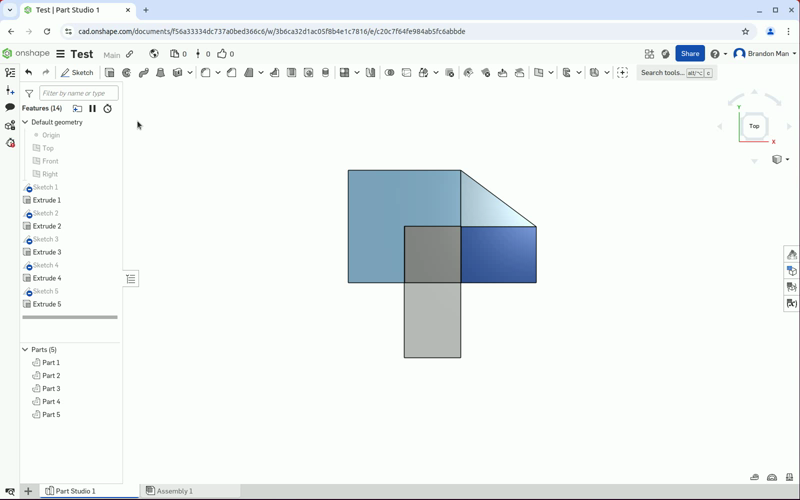
key(shift+h)
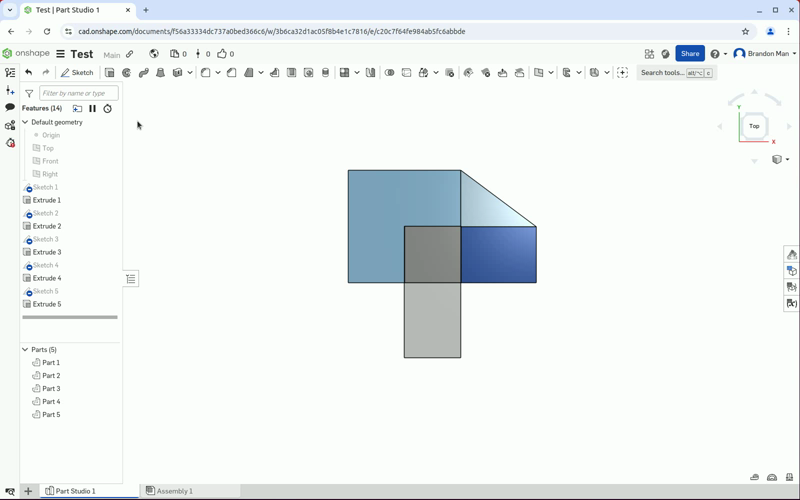
mouse_move(73, 189)
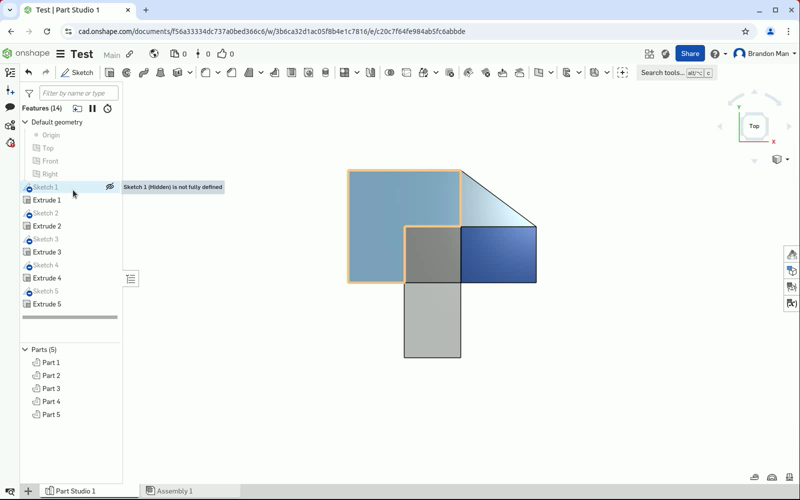
click(73, 189)
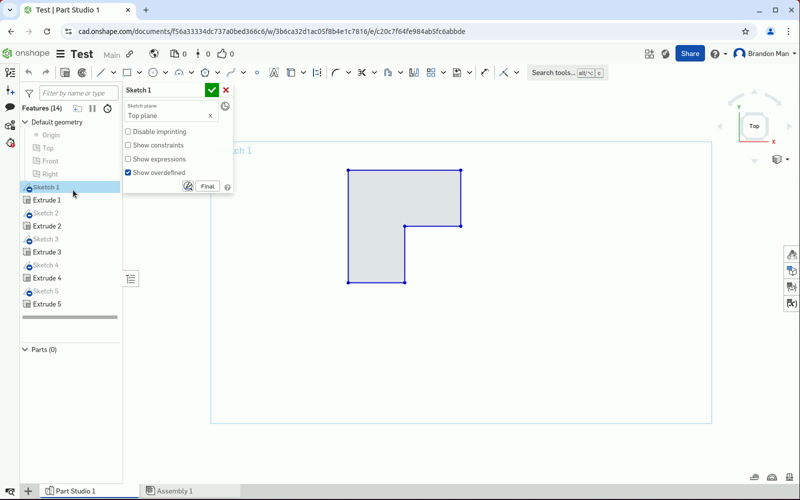
mouse_move(229, 92)
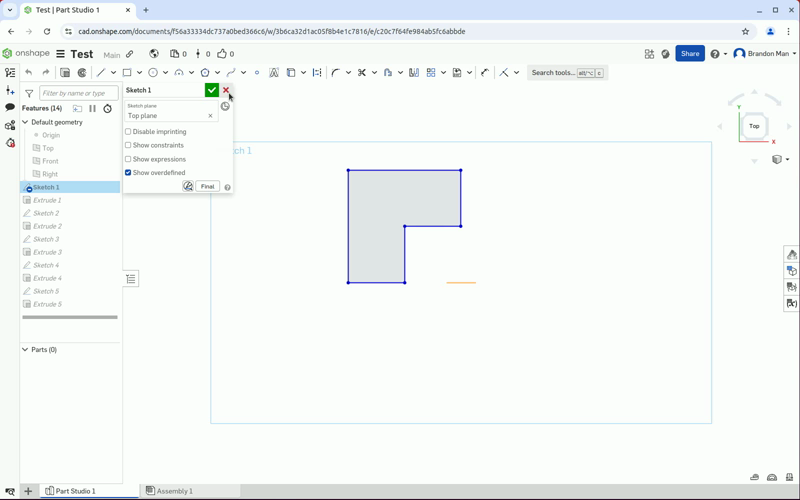
click(229, 92)
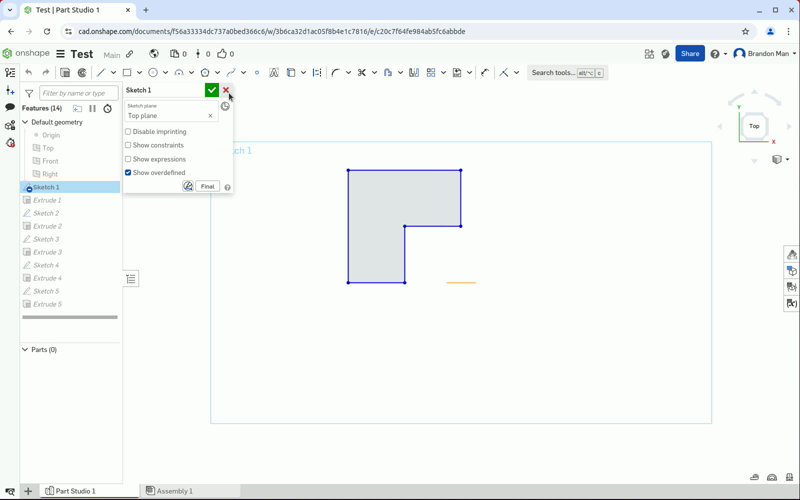
key(shift+s)
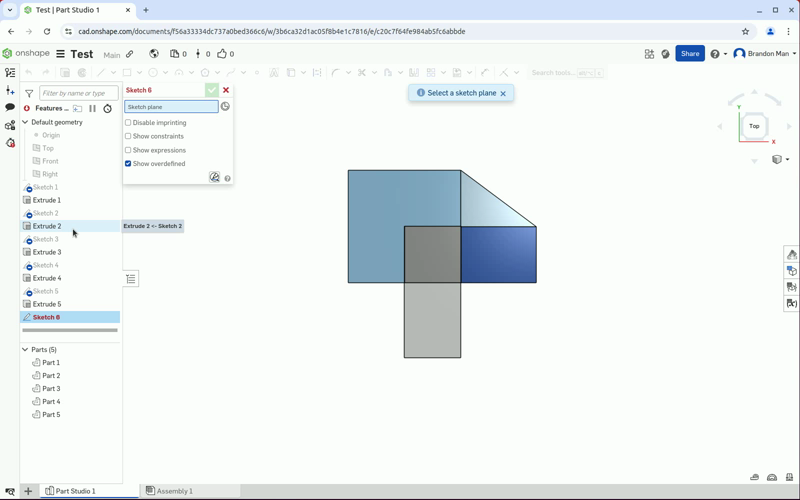
scroll(3)
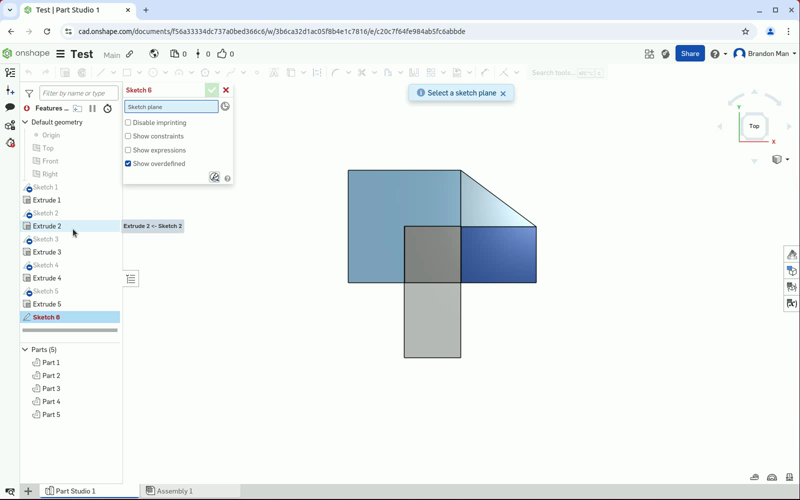
mouse_move(73, 150)
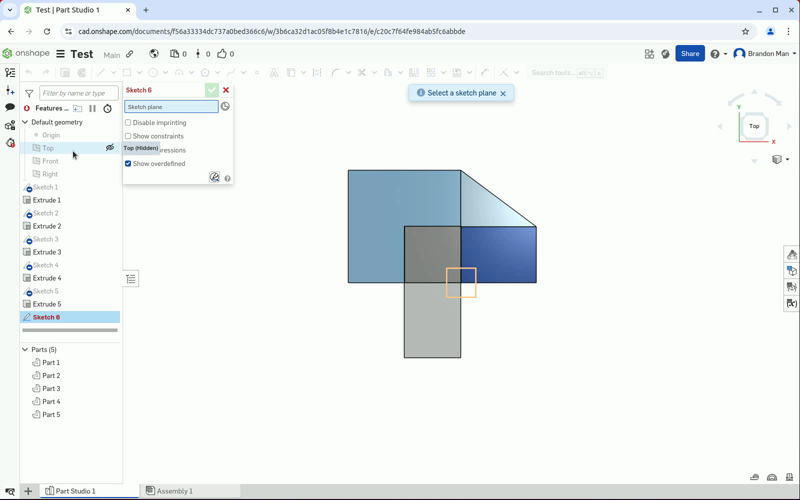
click(73, 150)
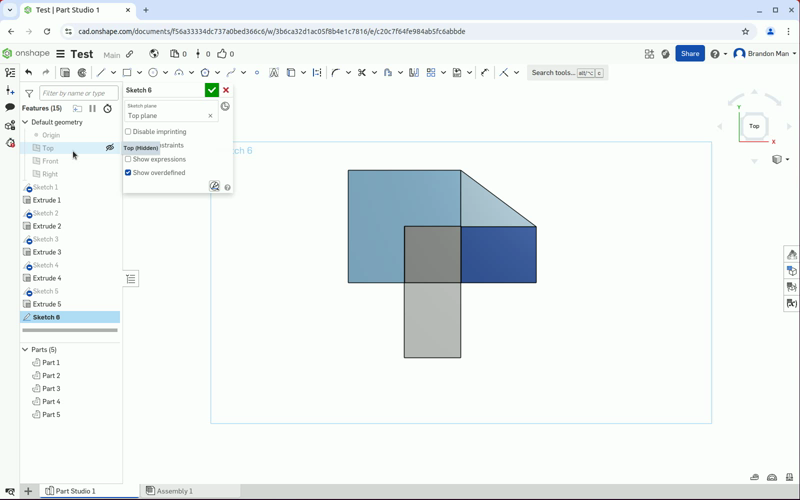
mouse_move(73, 352)
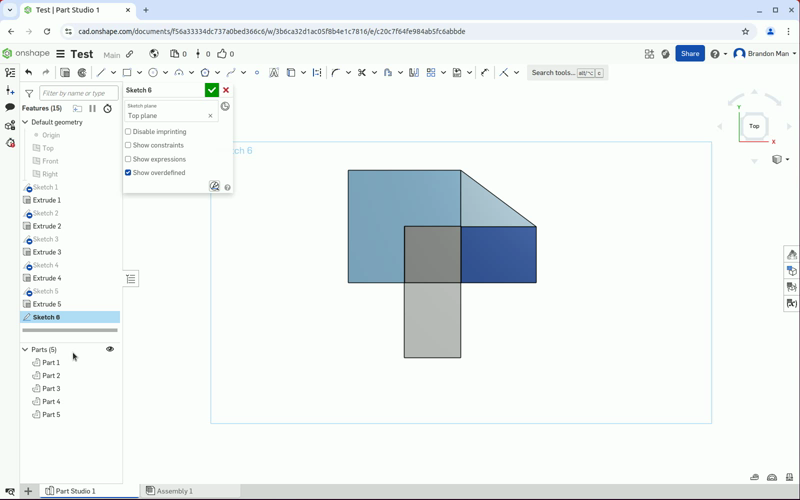
key(y)
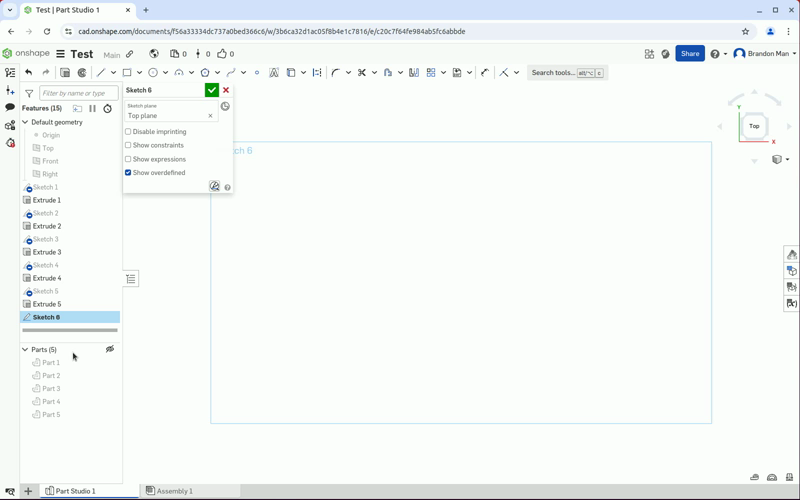
key(l)
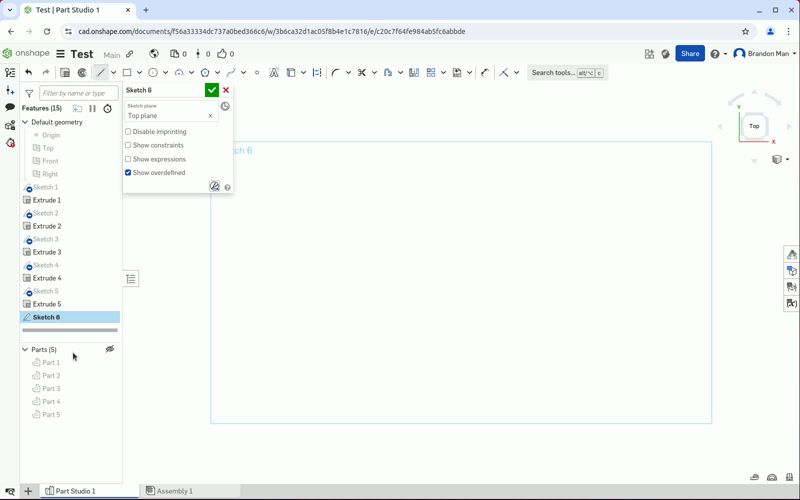
key_down(shift)
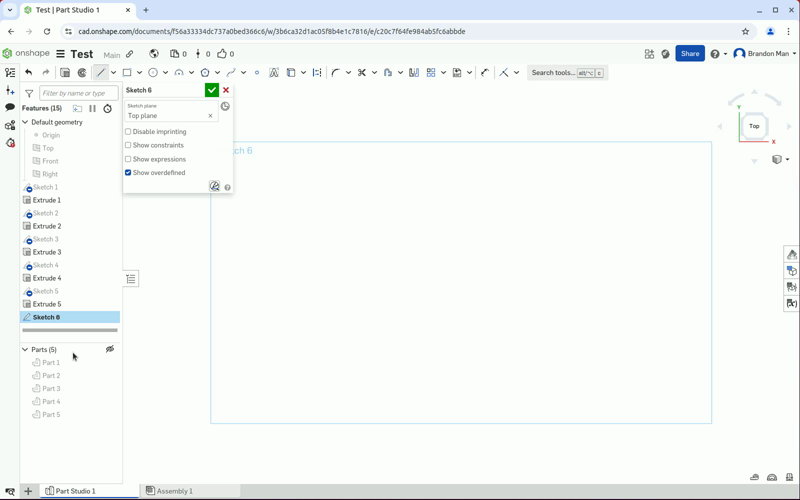
mouse_move(348, 282)
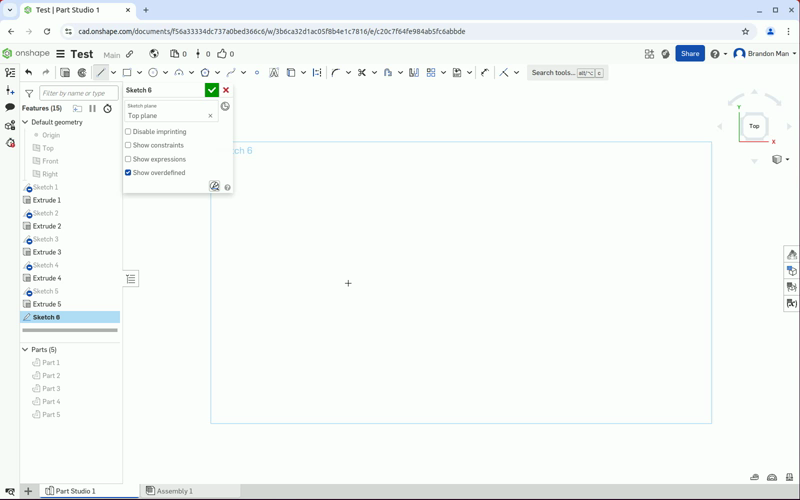
click(348, 282)
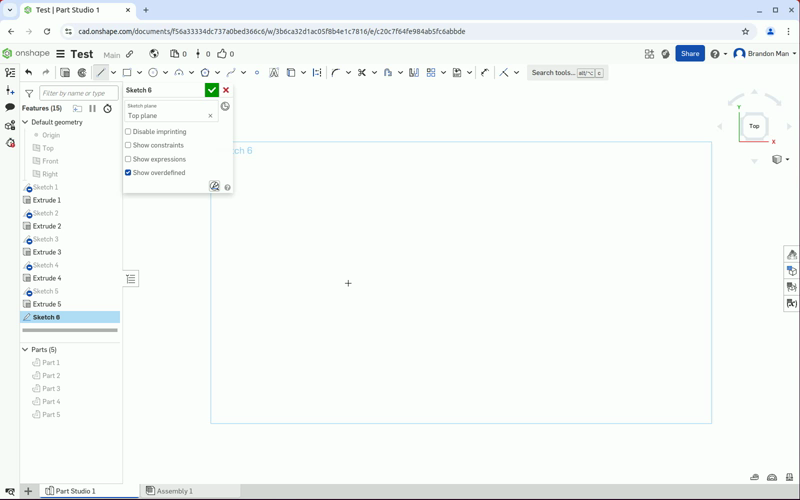
key_up(shift)
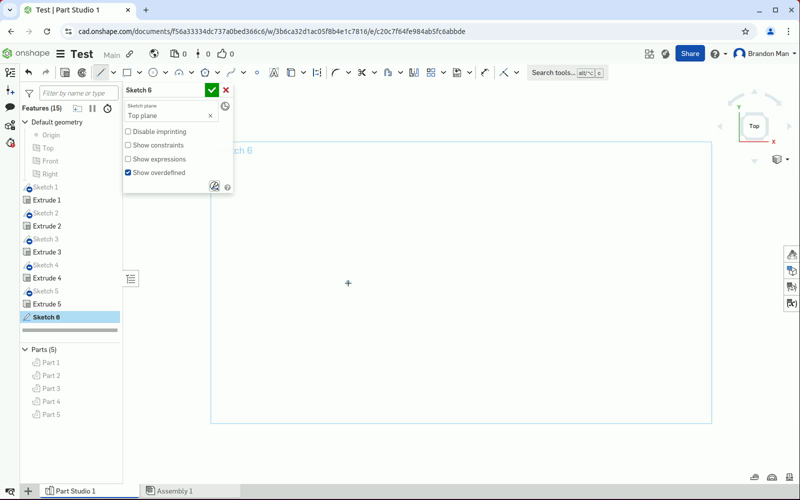
key_down(shift)
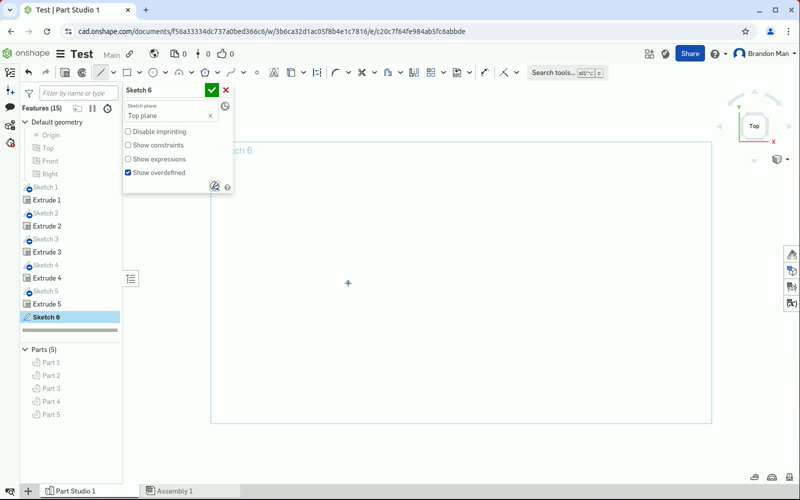
mouse_move(404, 358)
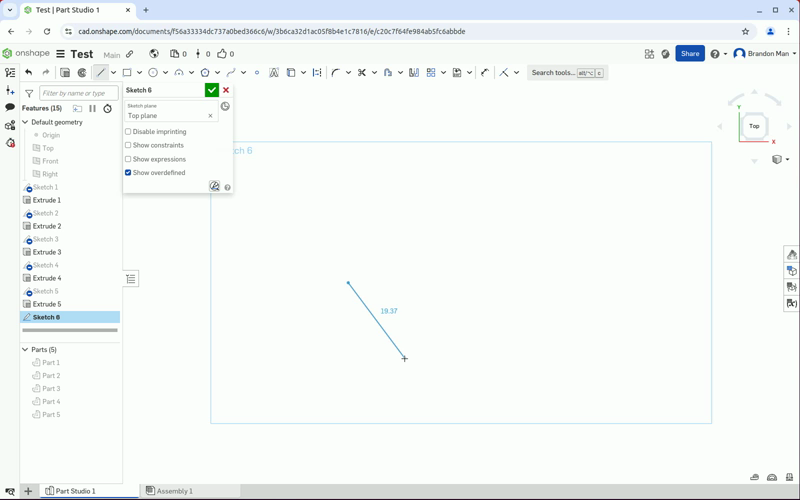
click(404, 358)
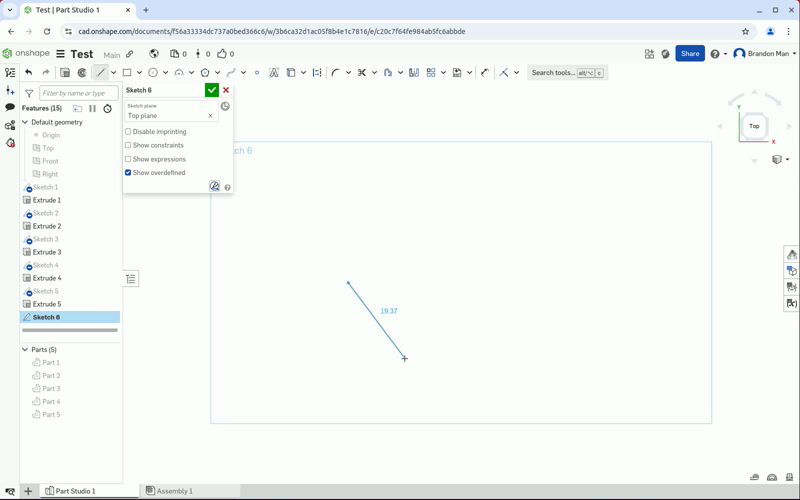
key_up(shift)
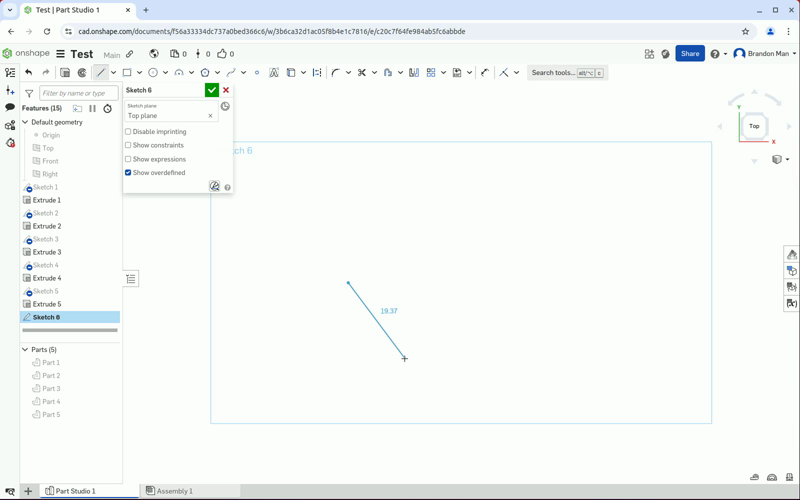
key_down(shift)
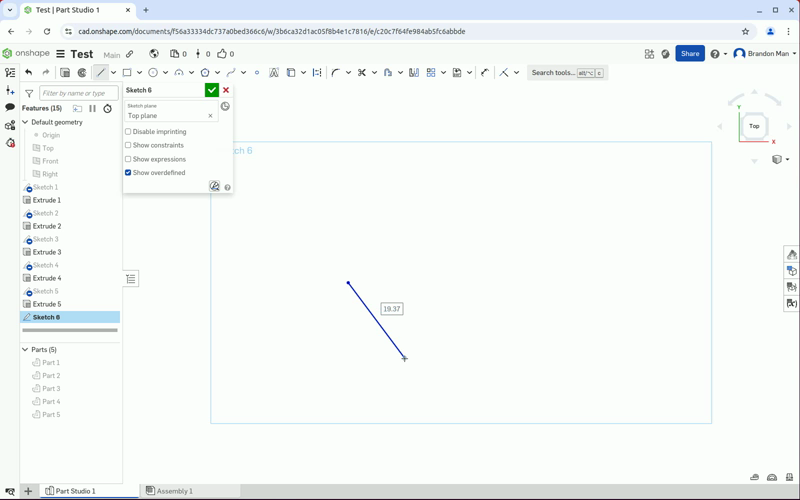
mouse_move(404, 282)
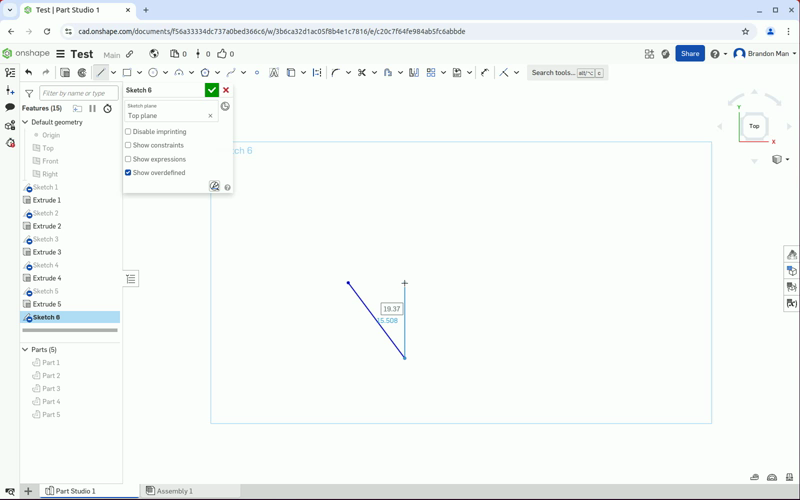
click(404, 282)
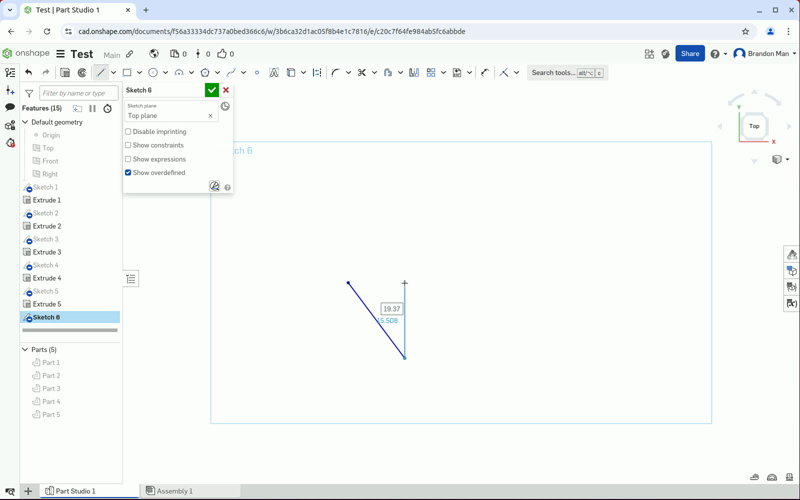
key_up(shift)
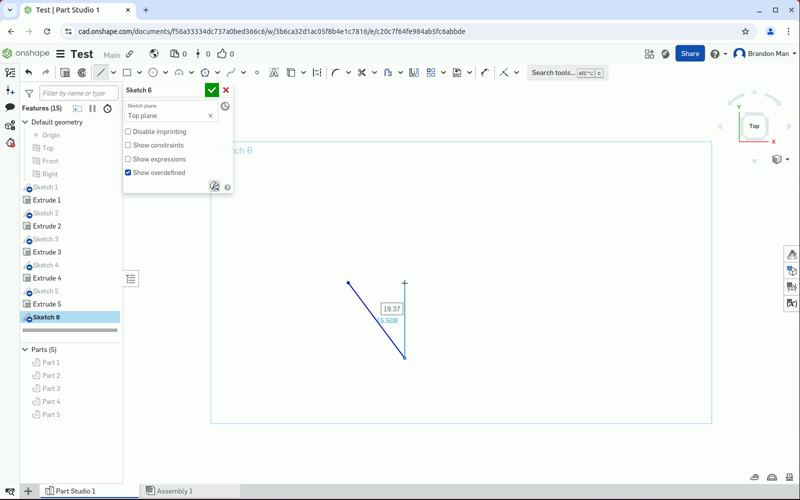
mouse_move(434, 282)
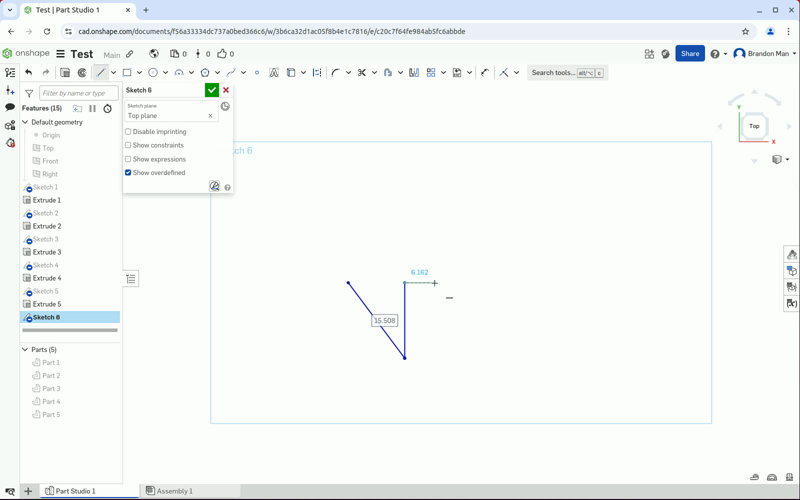
key_down(shift)
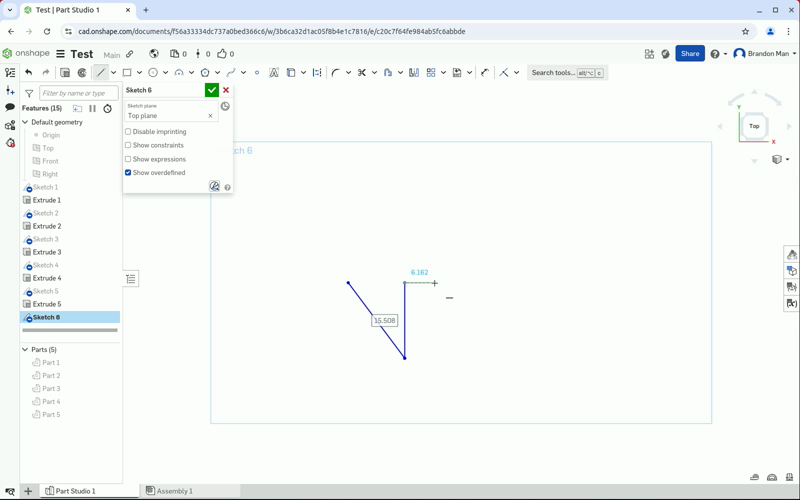
mouse_move(348, 282)
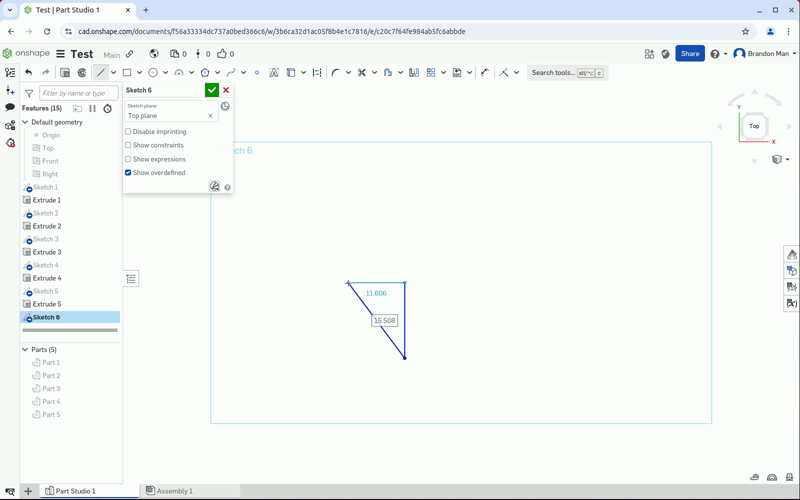
key_up(shift)
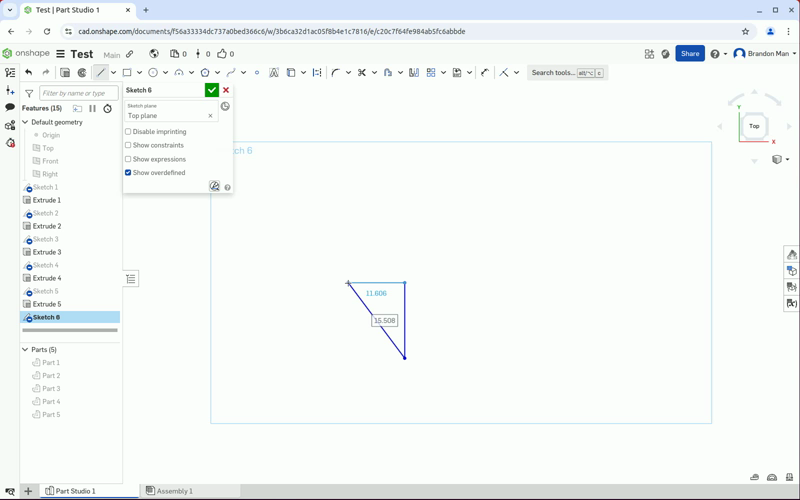
click(348, 282)
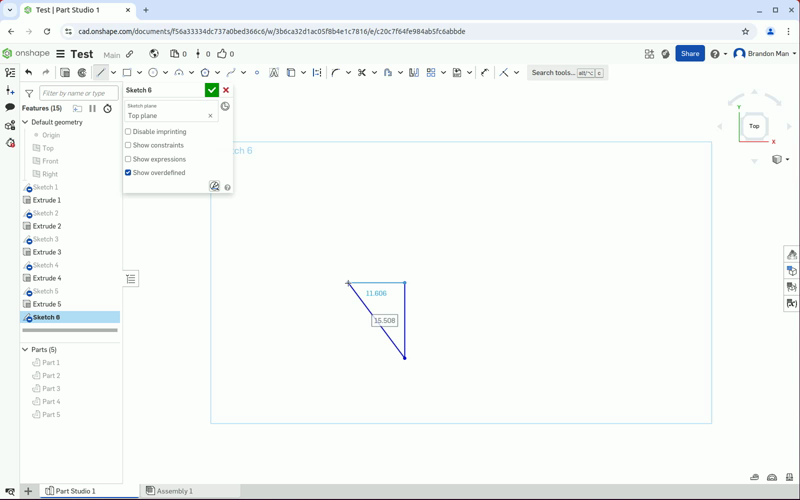
key(esc)
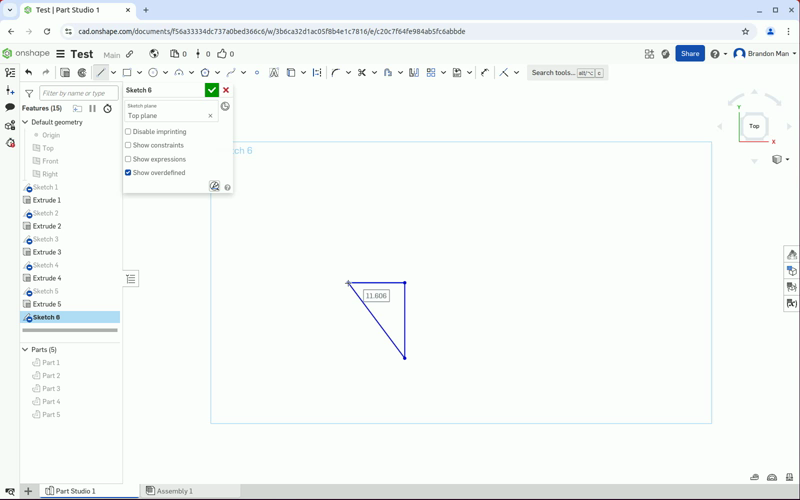
mouse_move(395, 303)
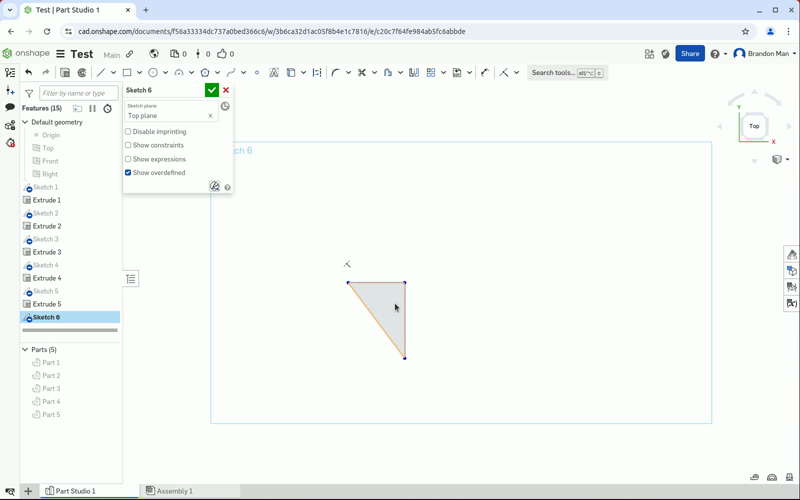
click(395, 303)
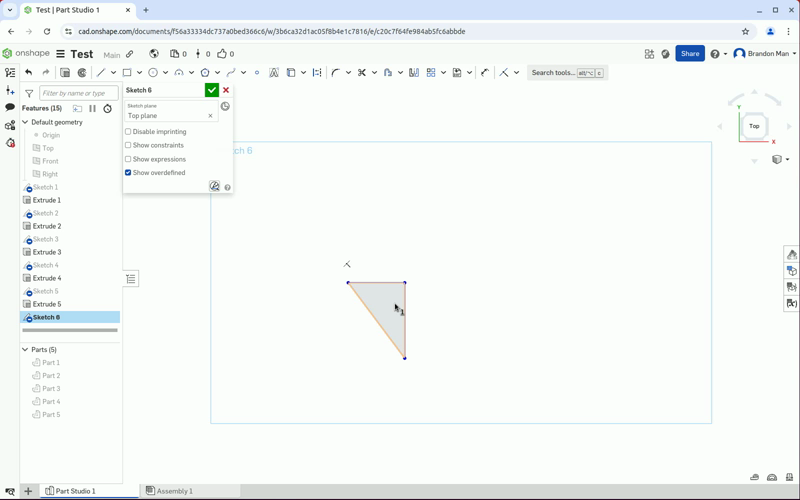
mouse_move(73, 352)
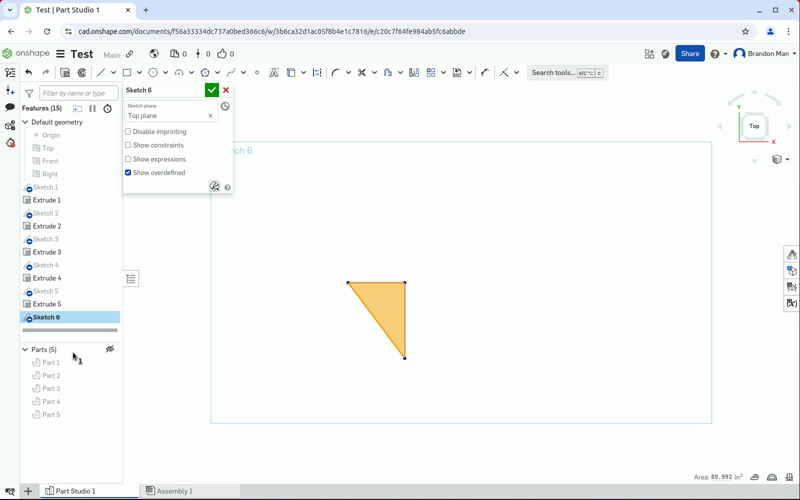
key(shift+y)
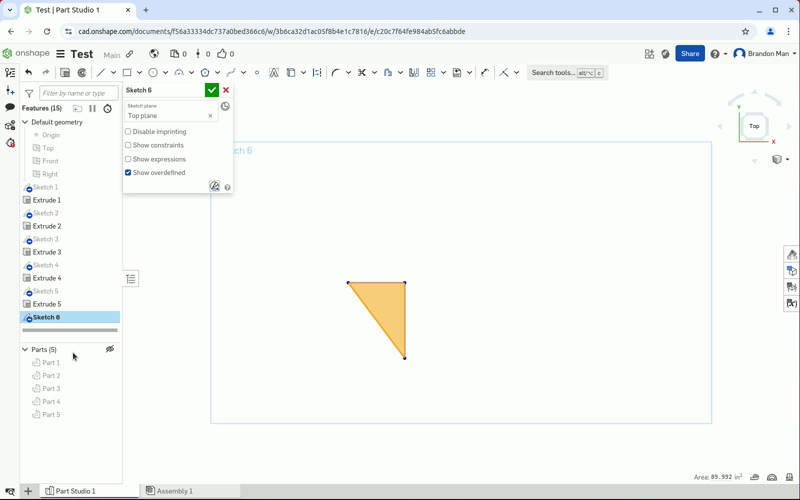
key(shift+e)
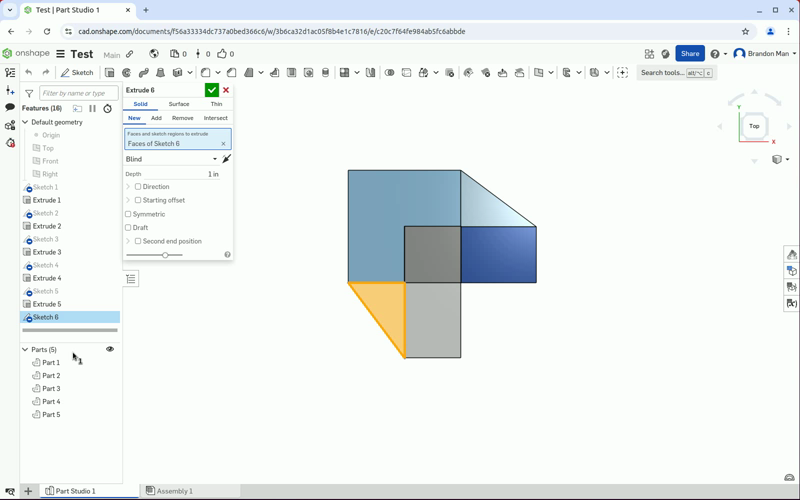
mouse_move(143, 106)
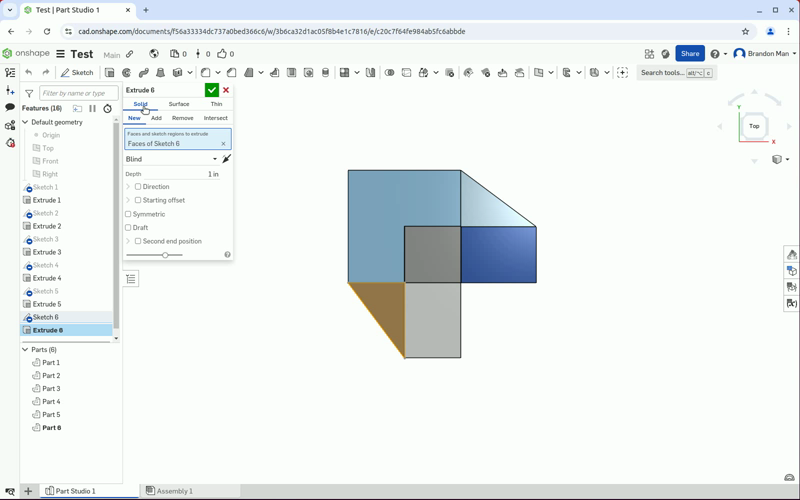
click(143, 106)
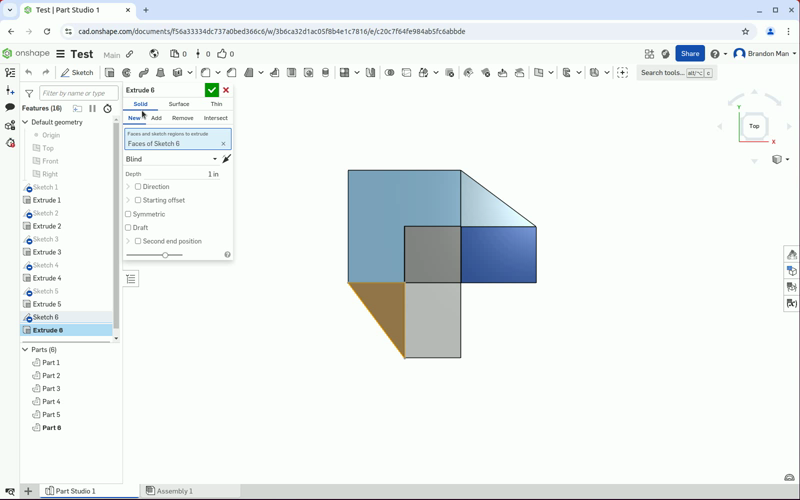
mouse_move(137, 120)
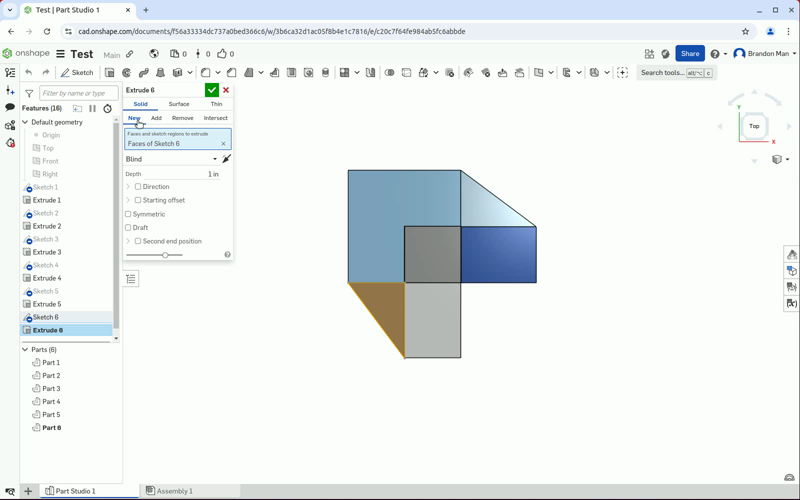
click(137, 120)
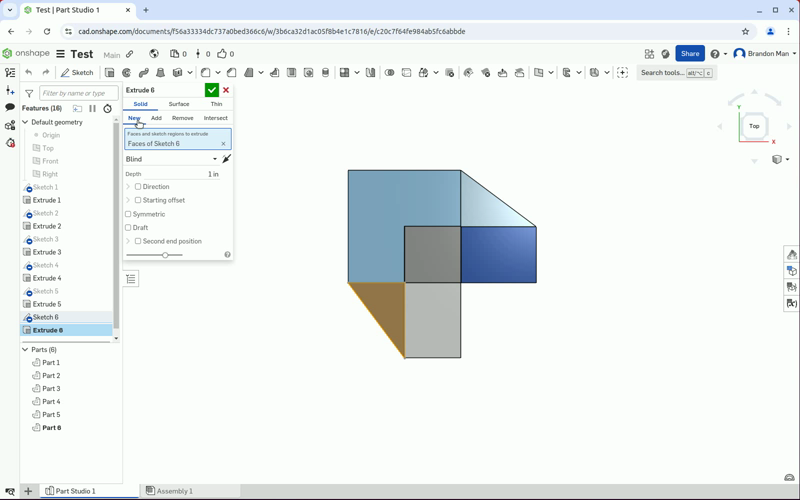
key(tab, 4)
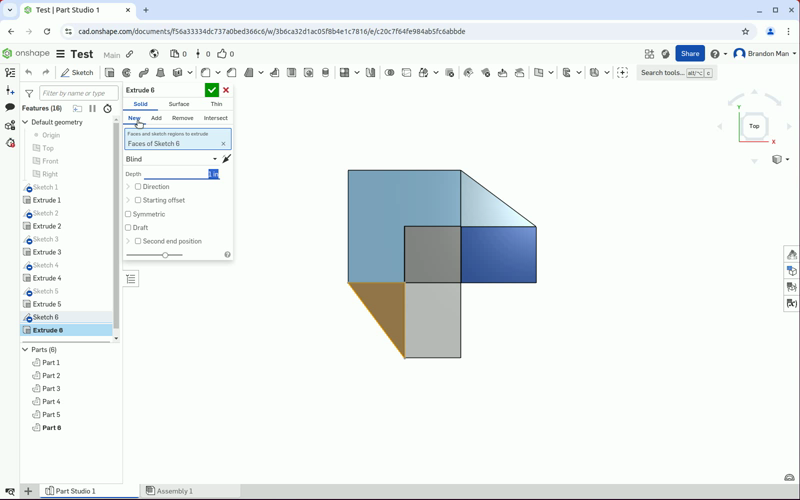
text(2.407)
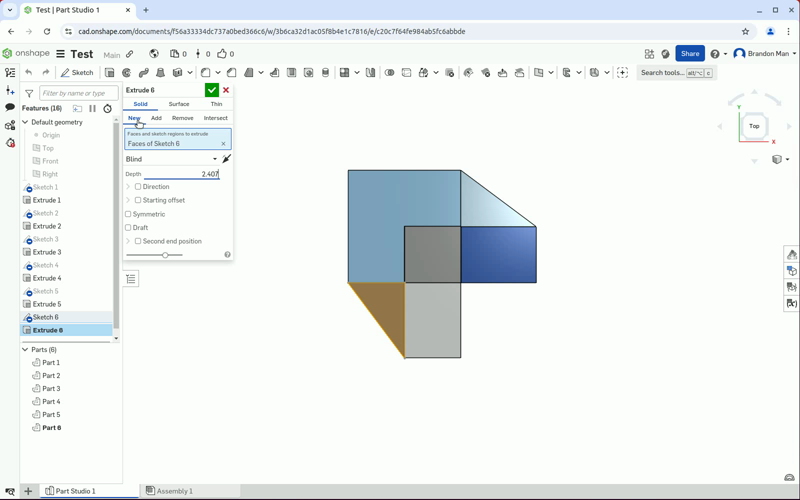
key(enter)
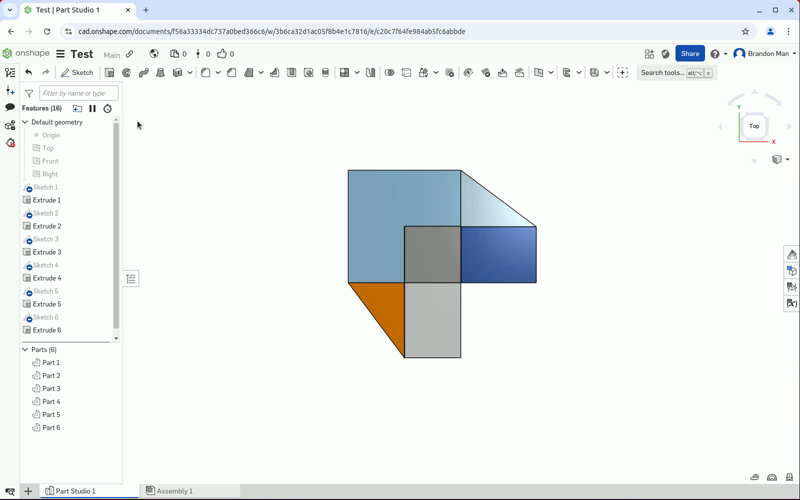
key(shift+h)
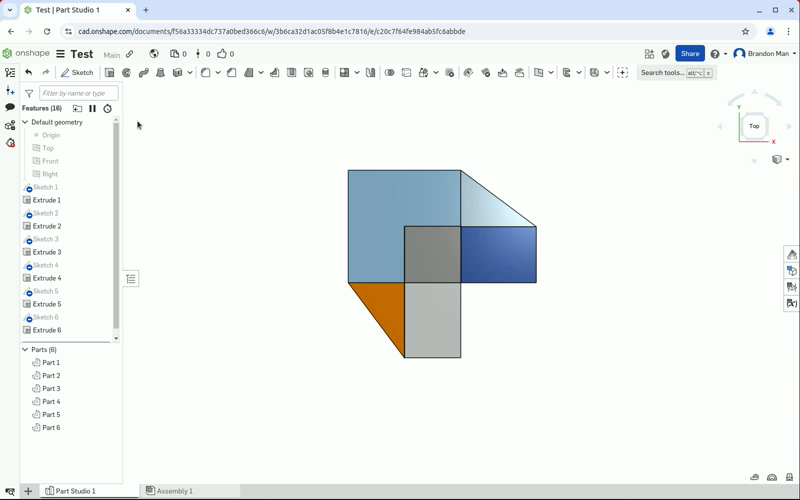
key(shift+h)
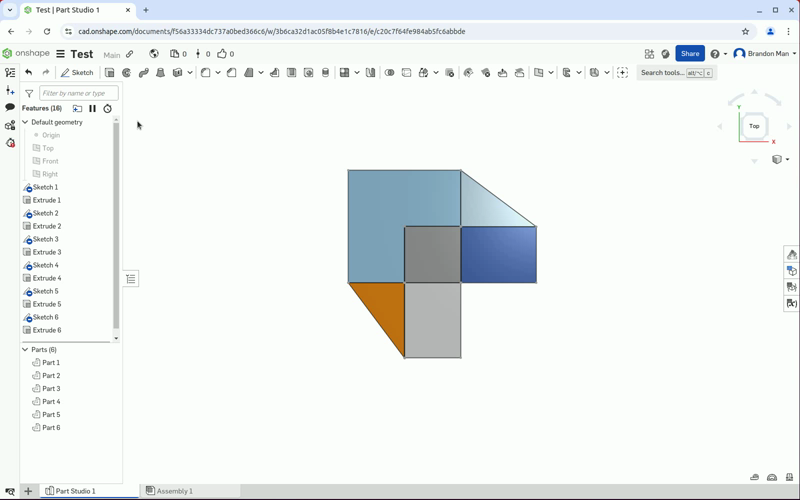
key(shift+7)
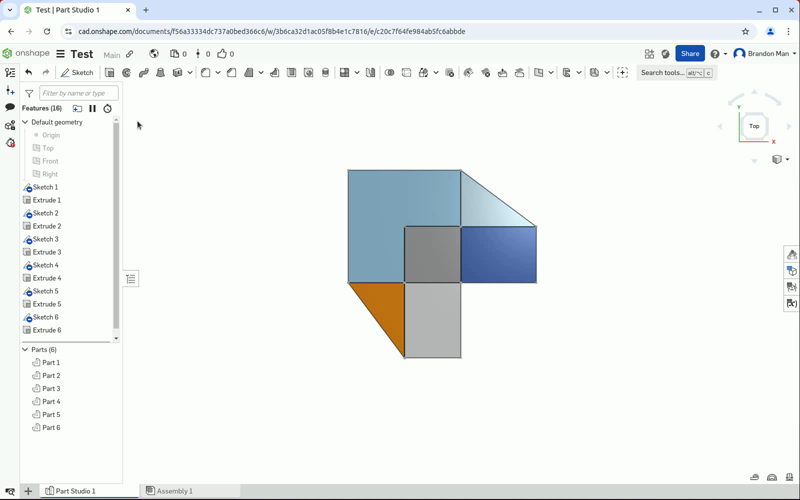
key(up, 3)
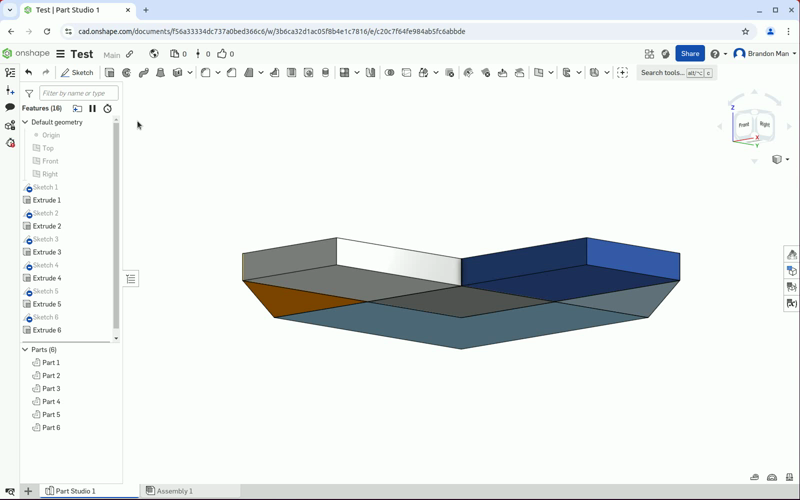
key(left, 3)
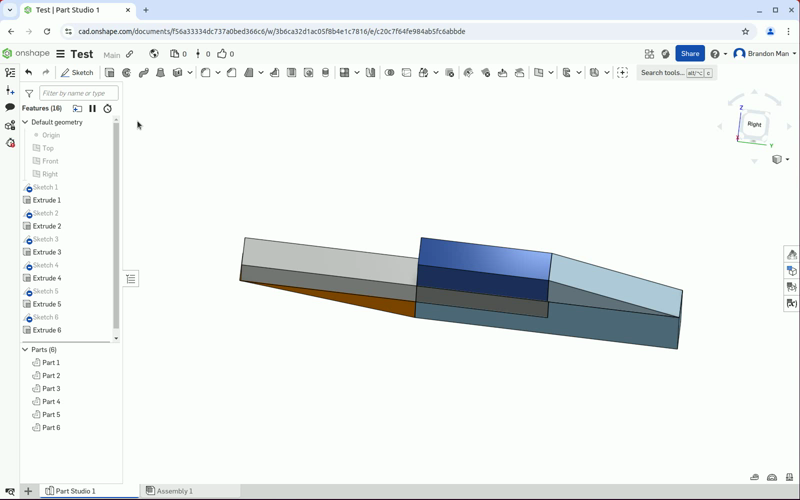
key(right, 3)
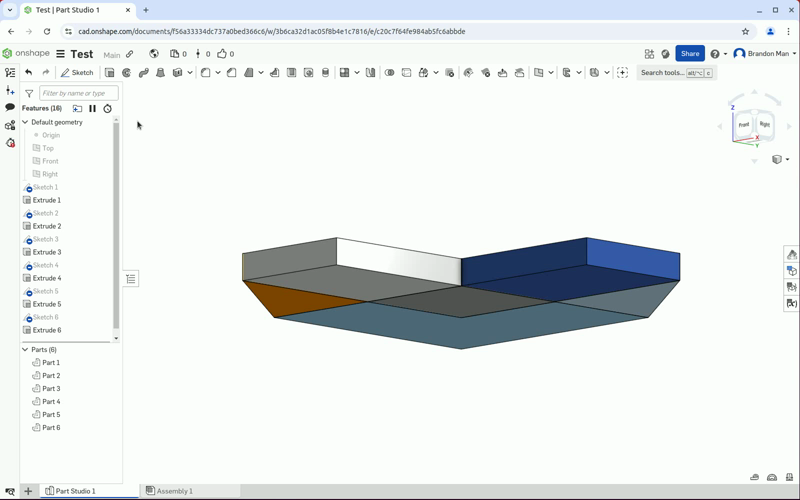
key(down, 3)
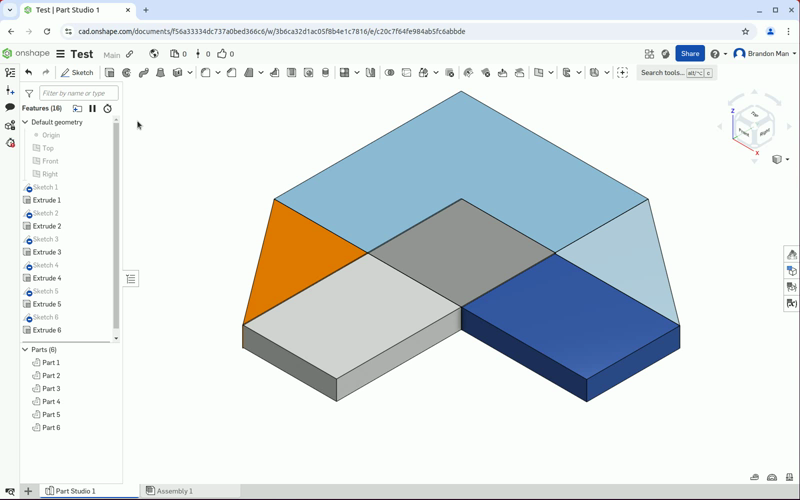
mouse_move(69, 189)
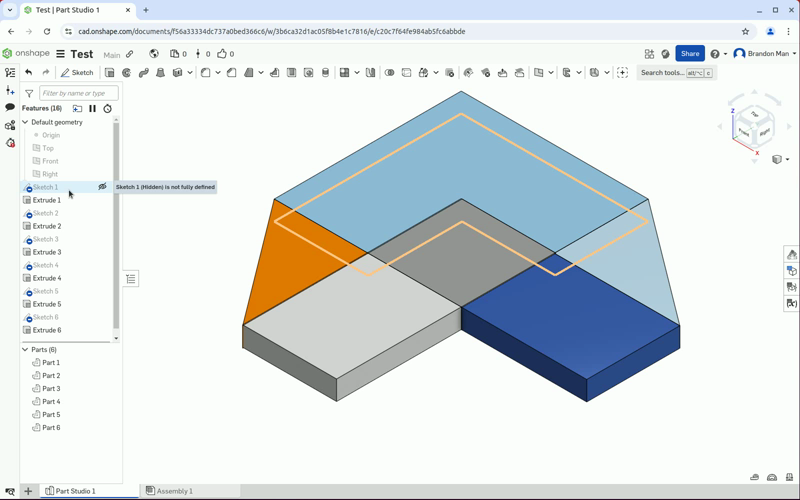
click(69, 189)